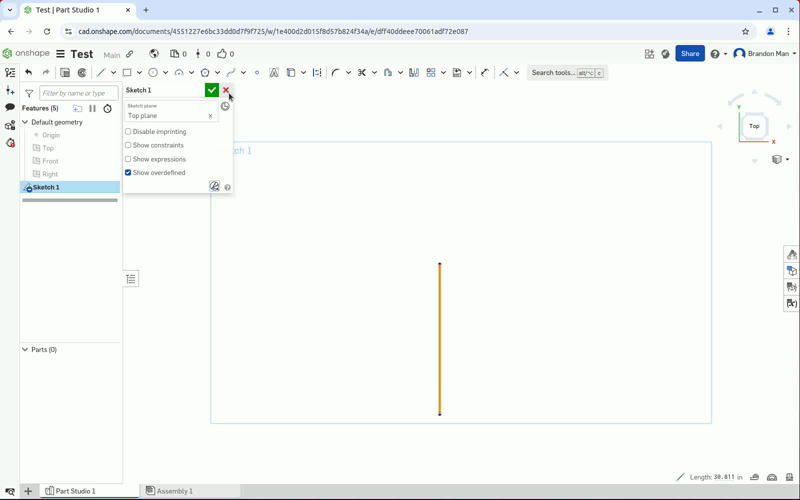
key(shift+h)
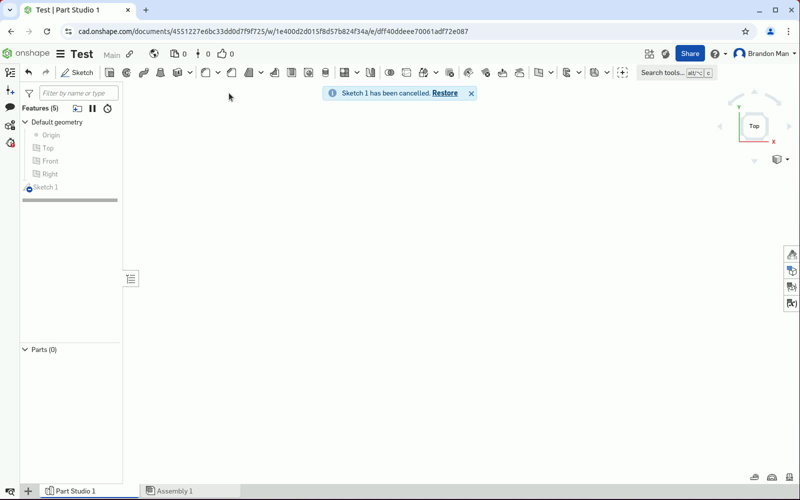
mouse_move(73, 352)
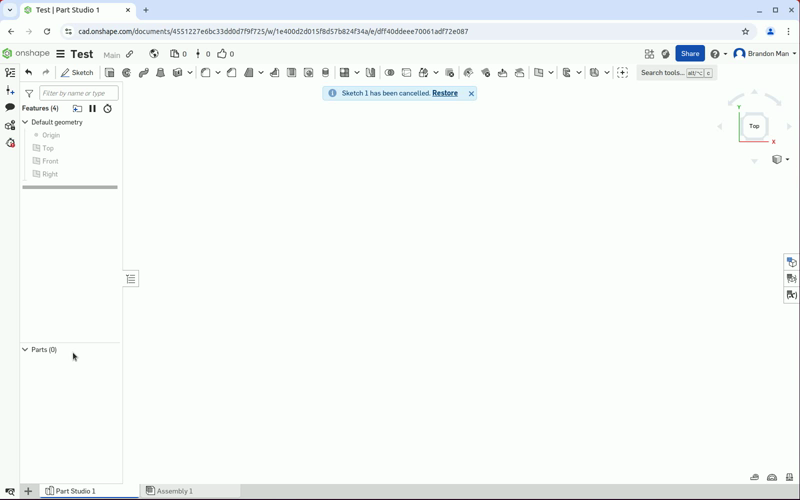
key(y)
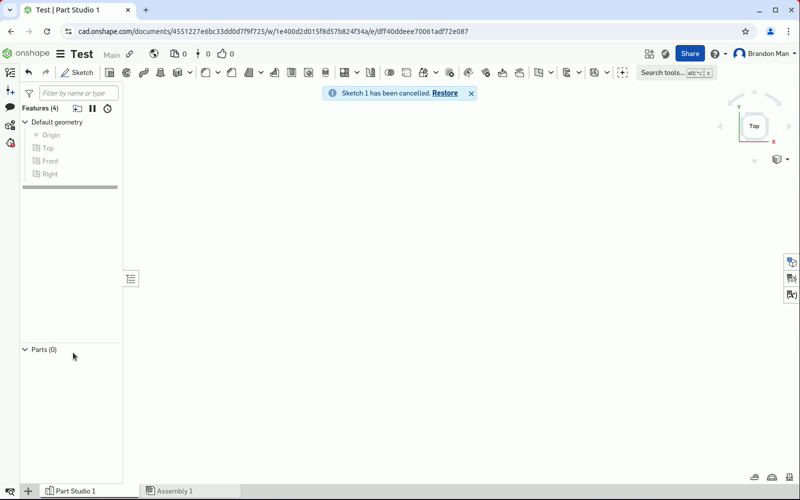
key(shift+p)
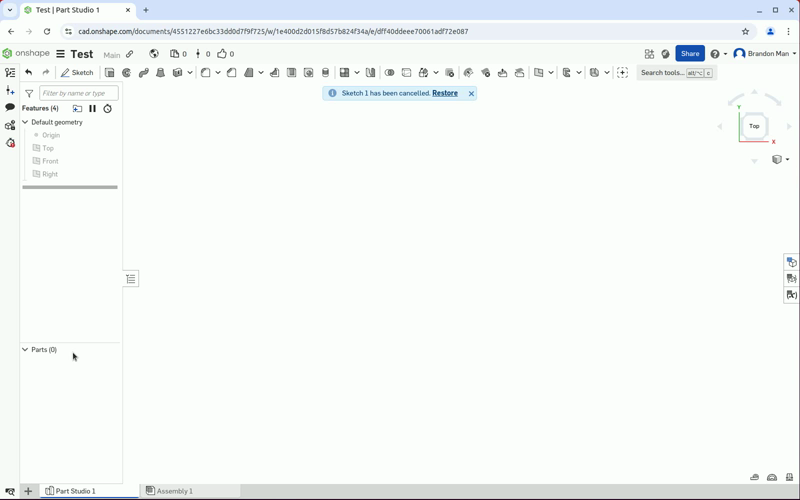
key(space)
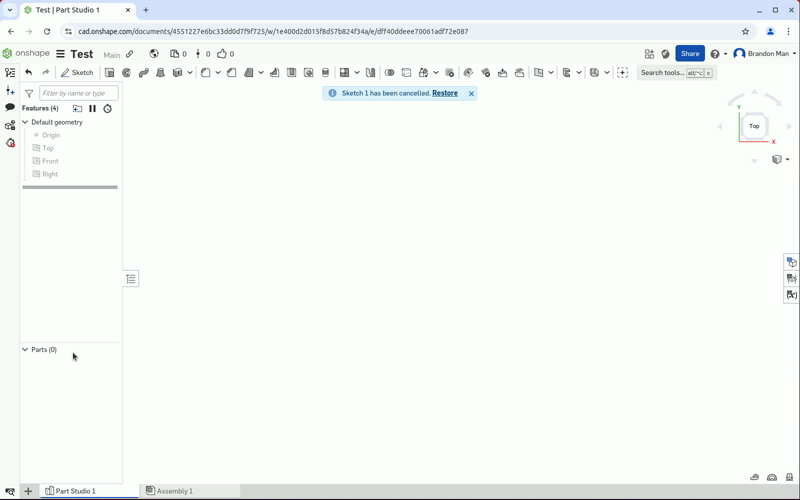
key_down(shift)
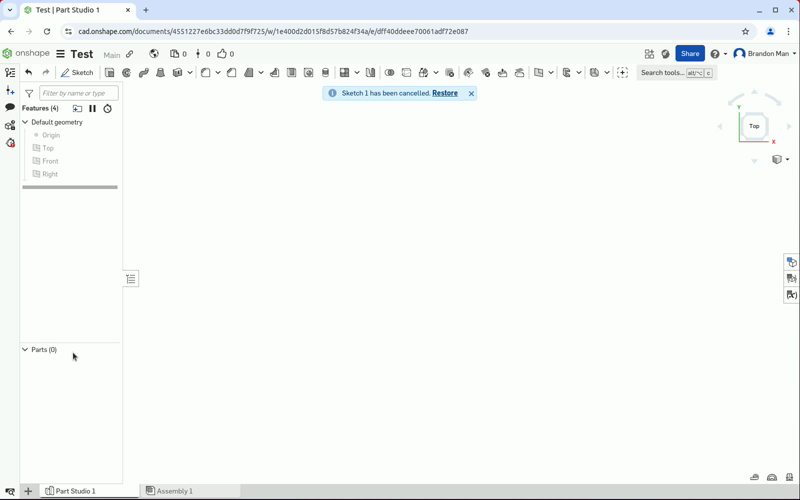
key(up)
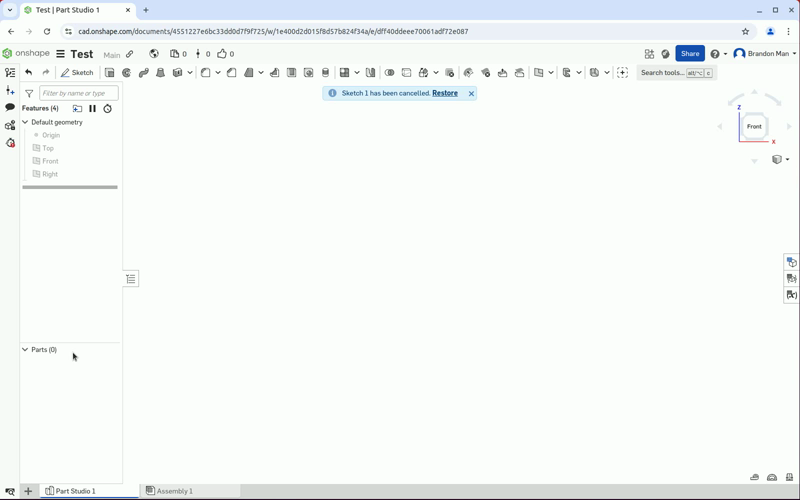
key_up(shift)
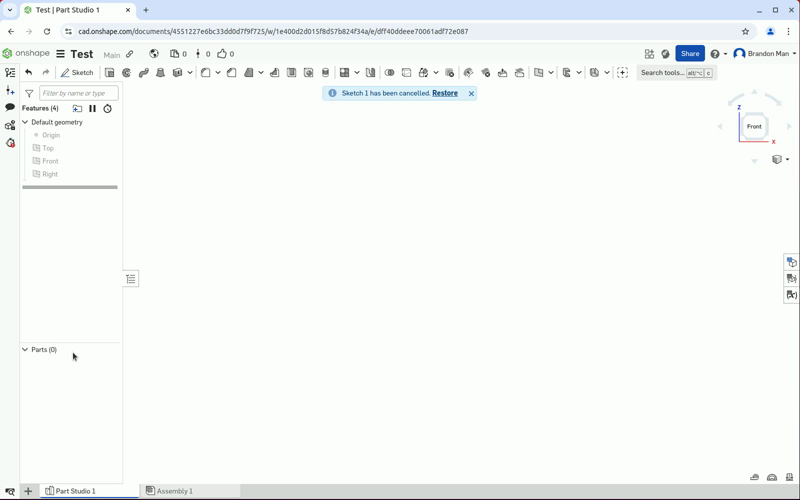
mouse_move(73, 352)
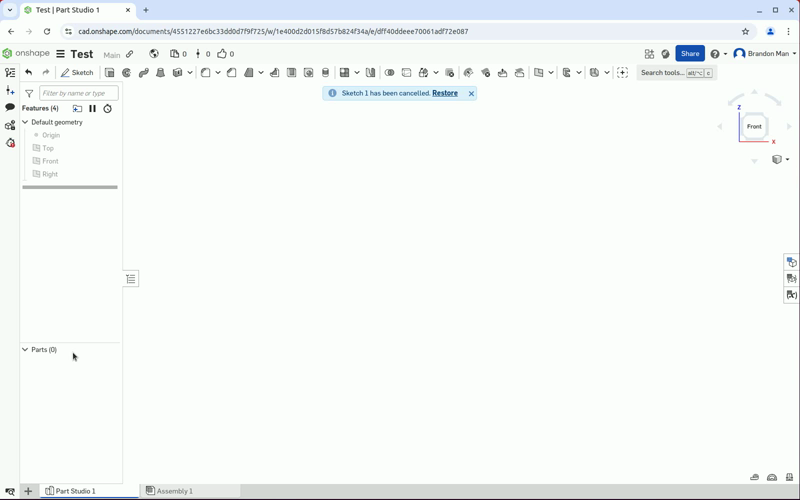
key(shift+y)
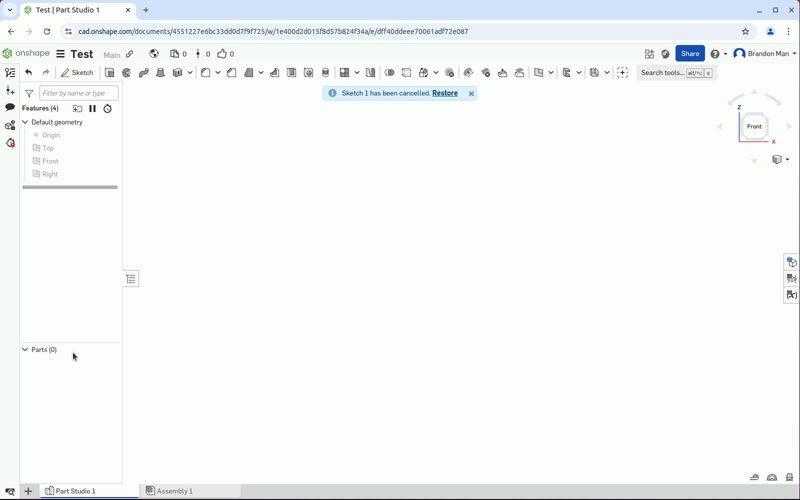
key(shift+s)
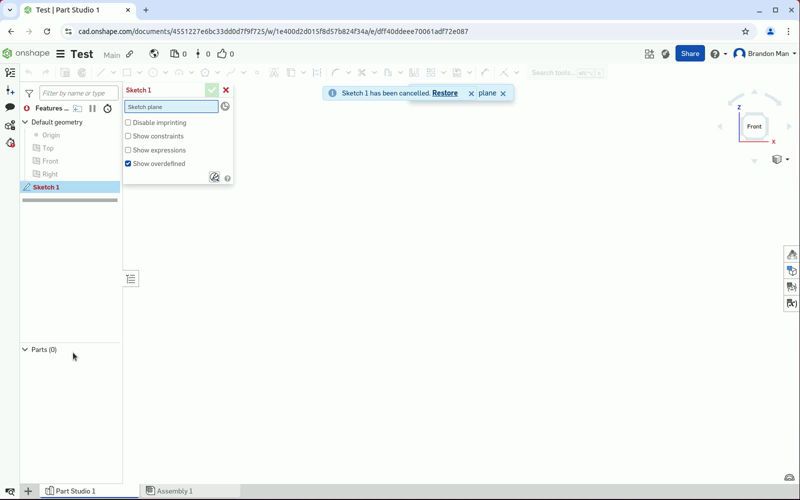
mouse_move(73, 163)
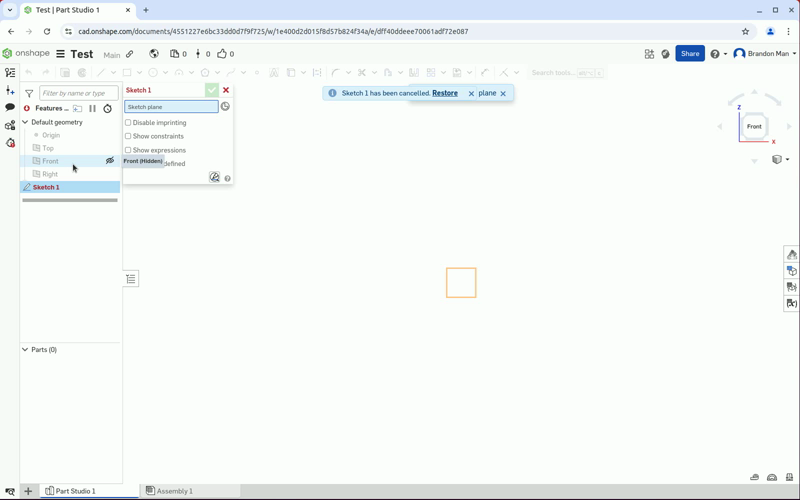
click(73, 163)
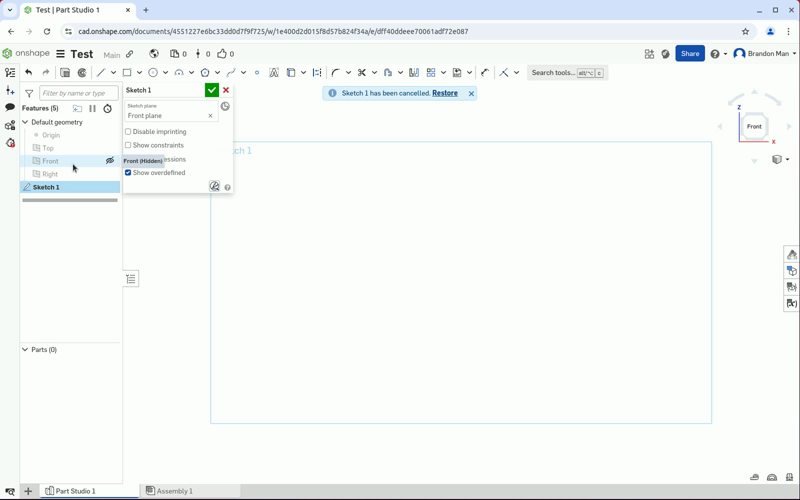
mouse_move(73, 352)
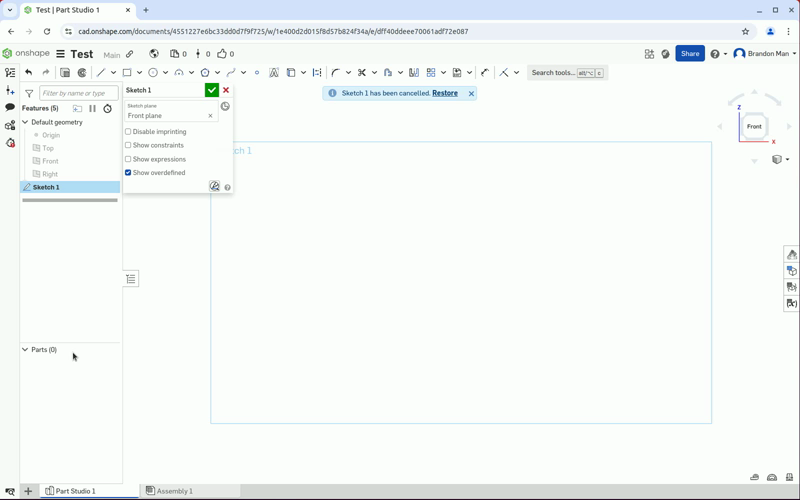
key(y)
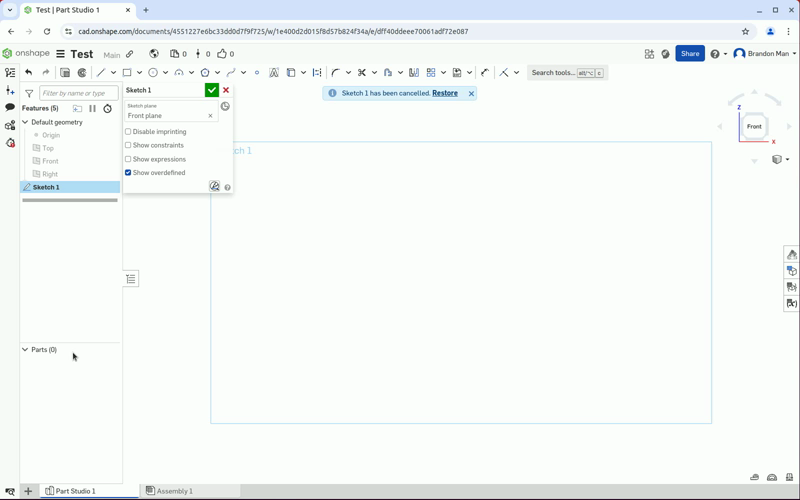
key(l)
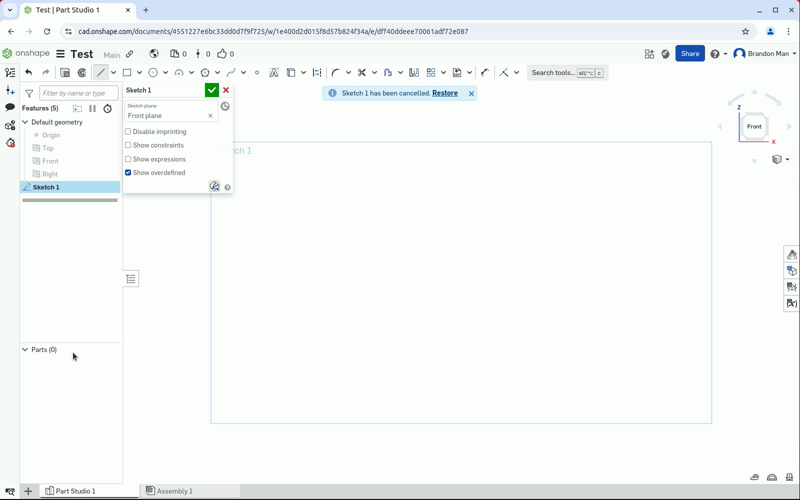
key_down(shift)
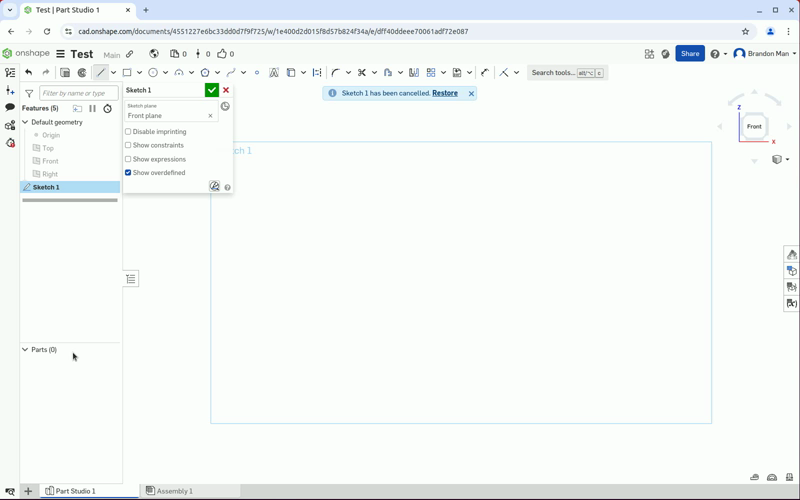
mouse_move(460, 282)
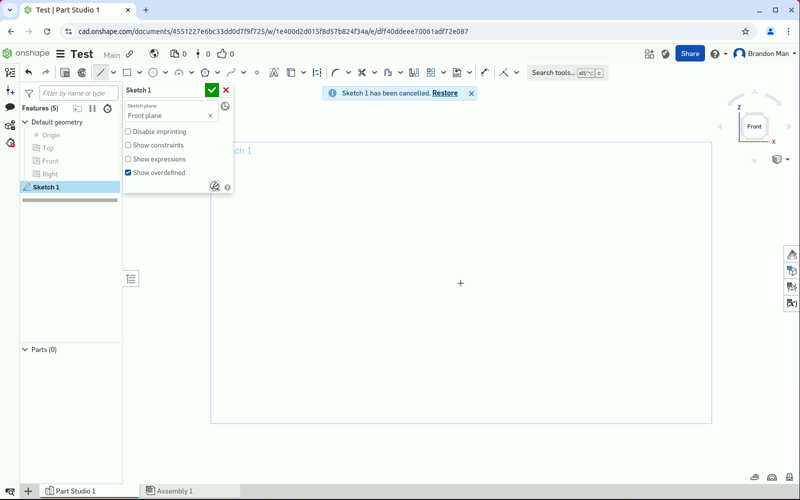
click(460, 282)
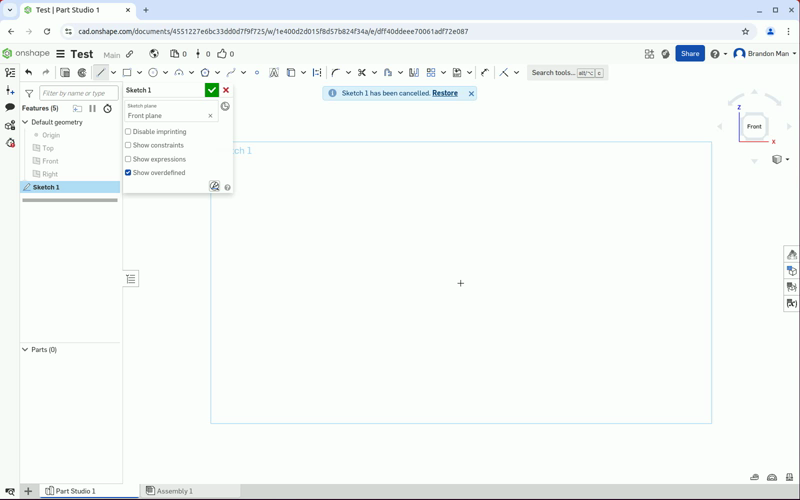
key_up(shift)
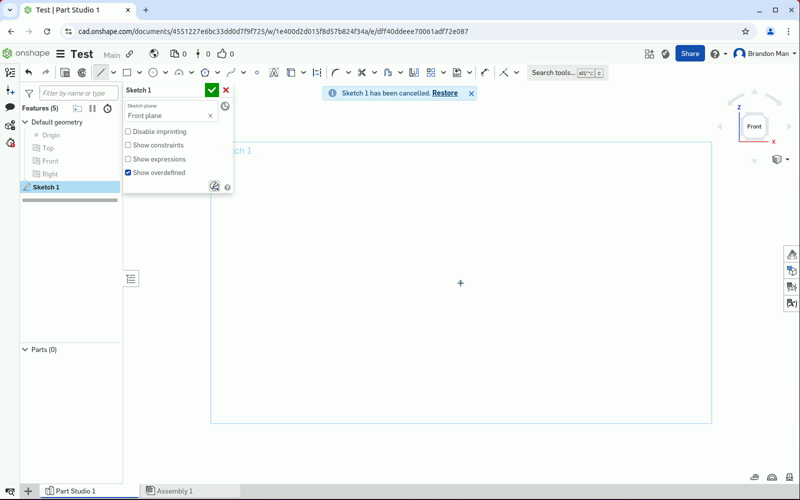
key_down(shift)
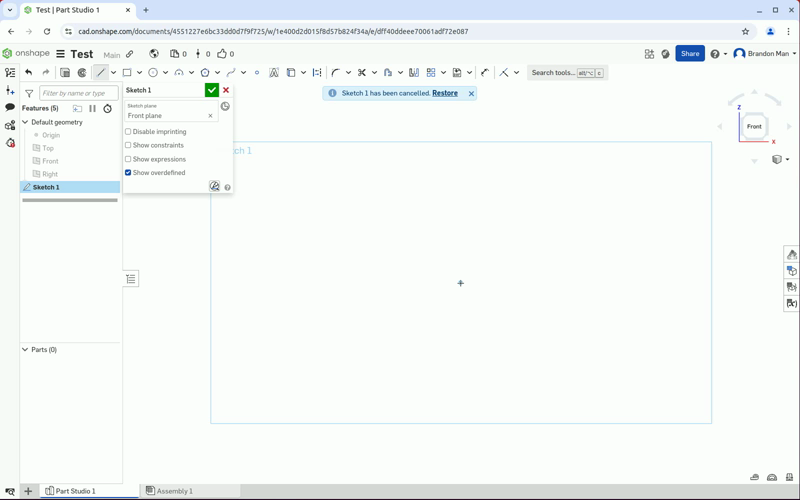
mouse_move(573, 282)
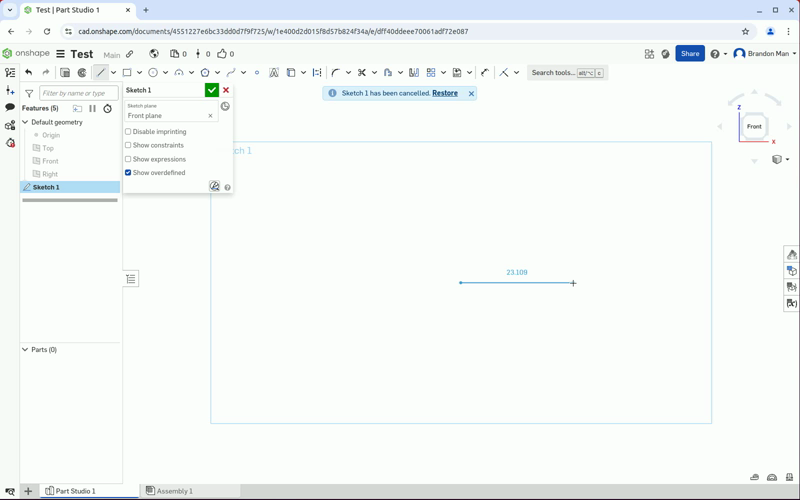
click(573, 282)
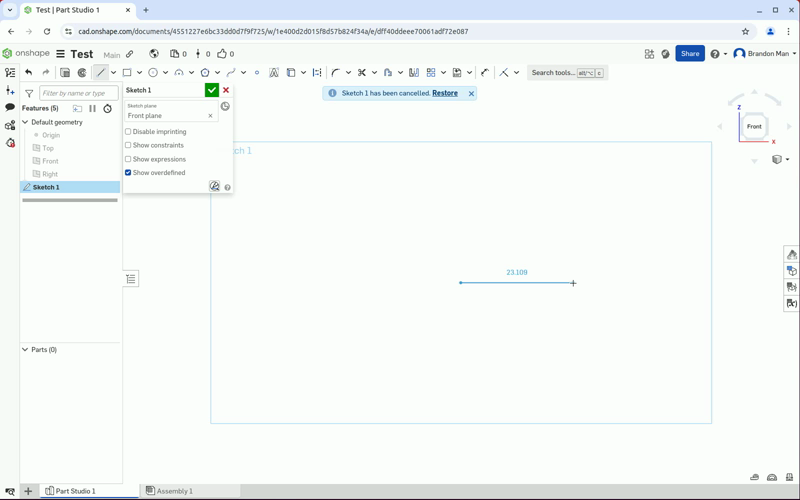
key_up(shift)
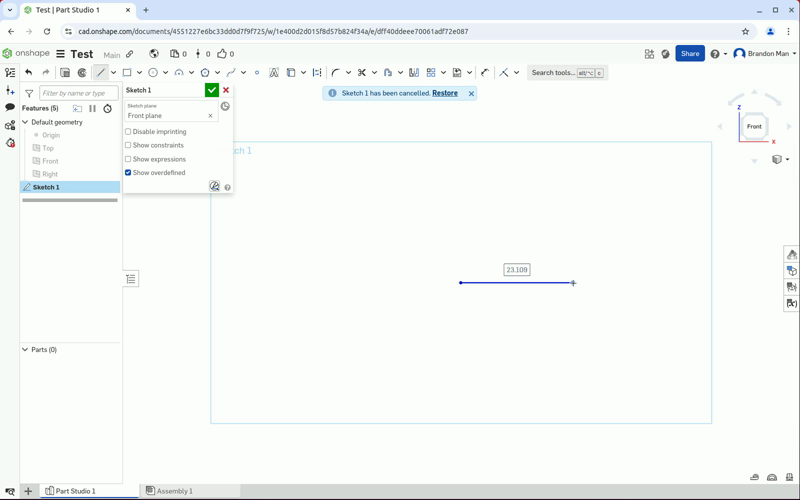
key_down(shift)
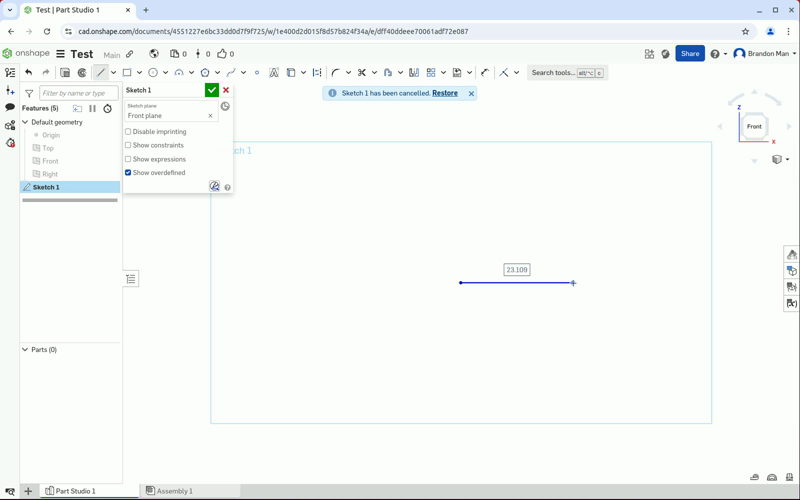
mouse_move(589, 282)
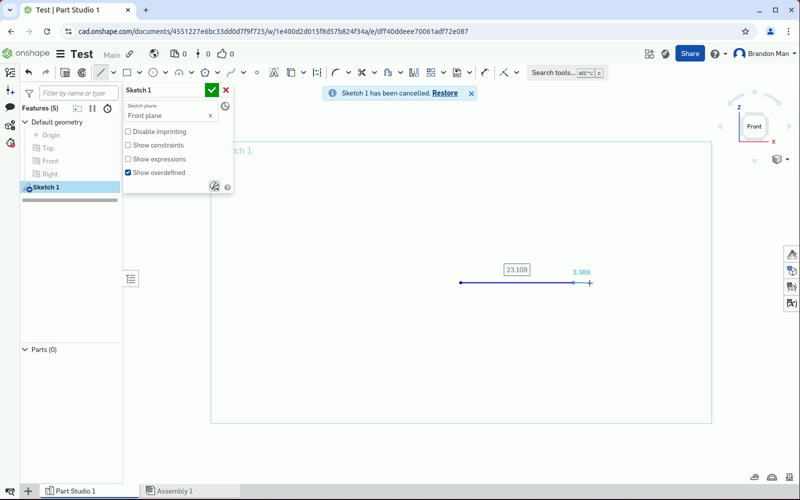
mouse_move(573, 240)
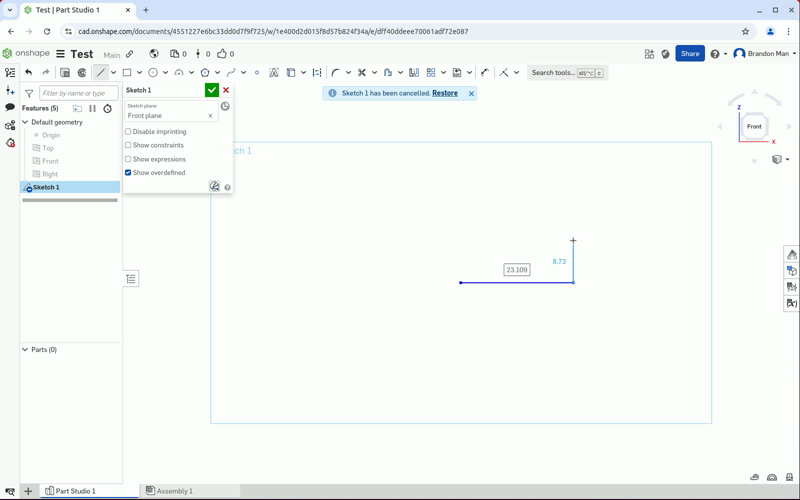
click(573, 240)
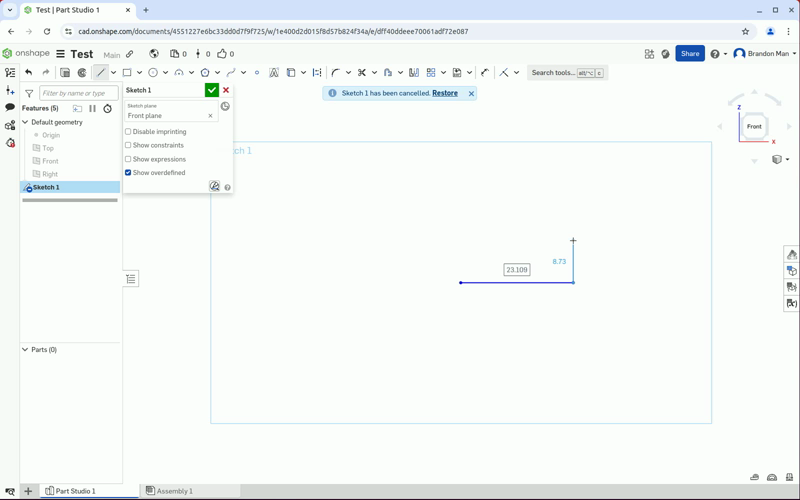
key_up(shift)
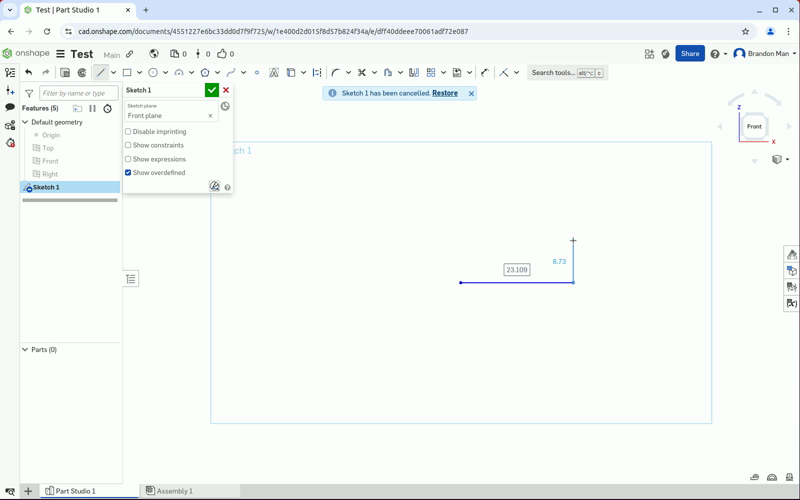
key_down(shift)
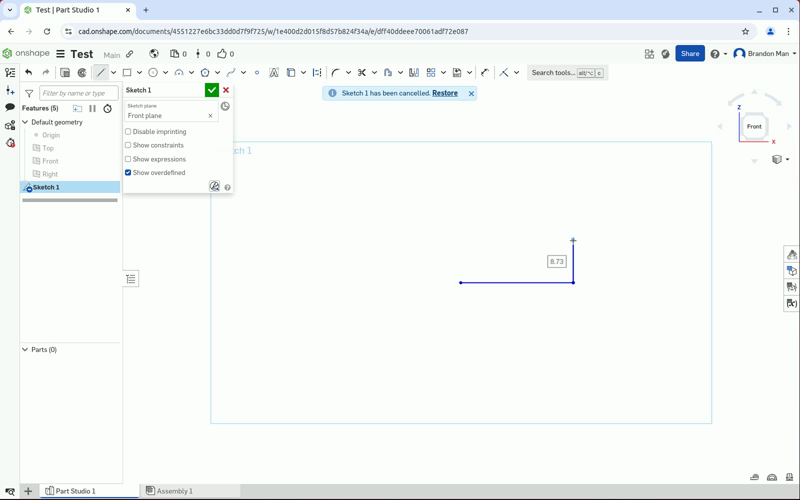
mouse_move(460, 282)
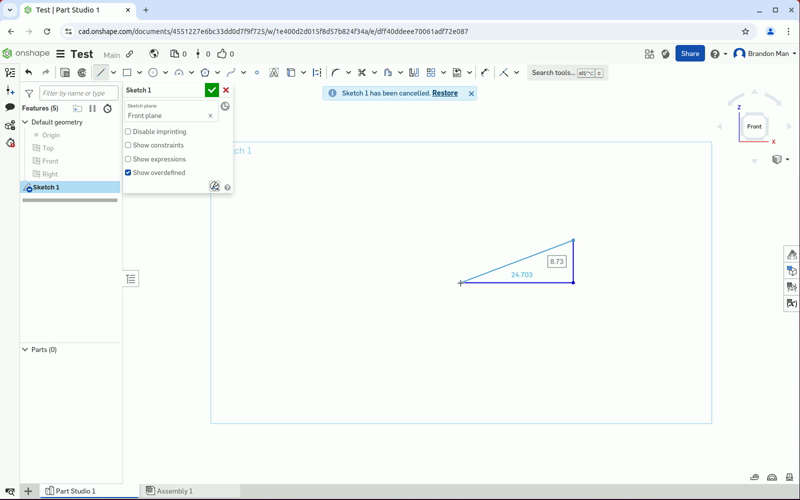
key_up(shift)
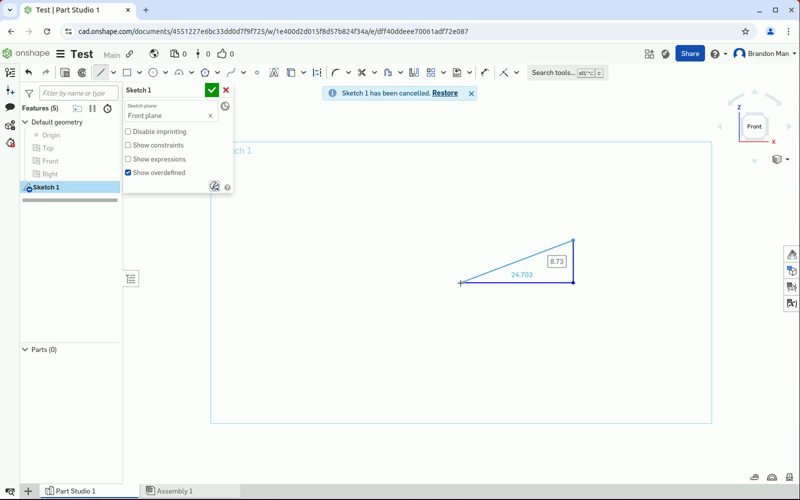
click(460, 282)
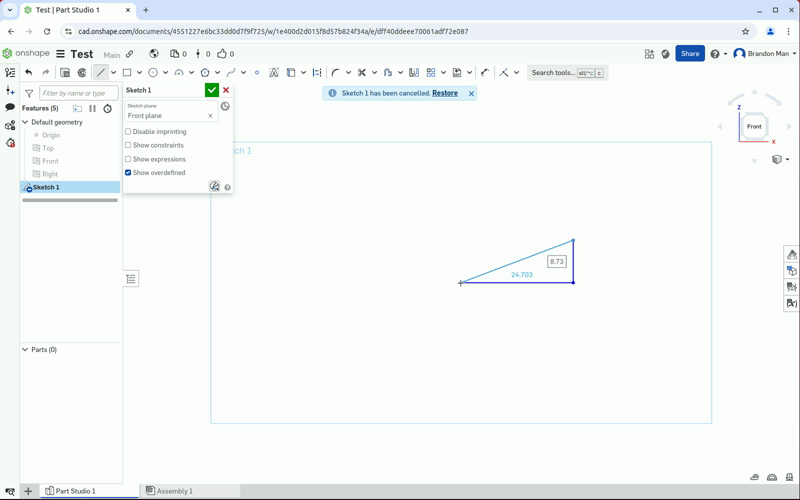
key(esc)
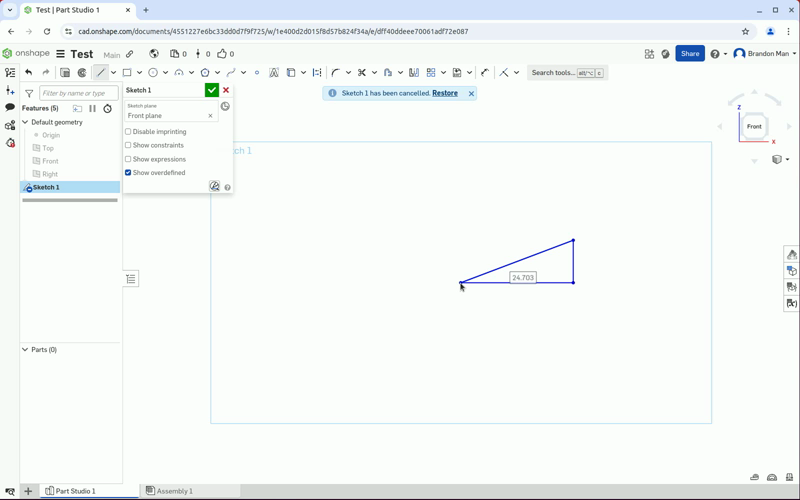
mouse_move(522, 274)
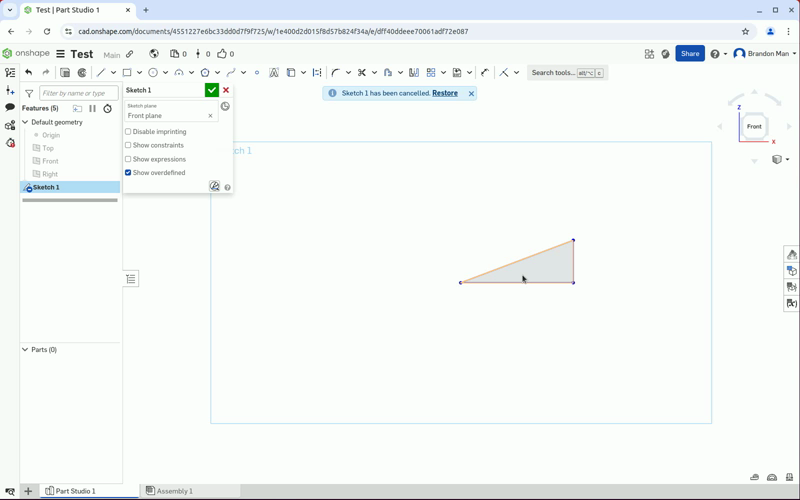
click(522, 274)
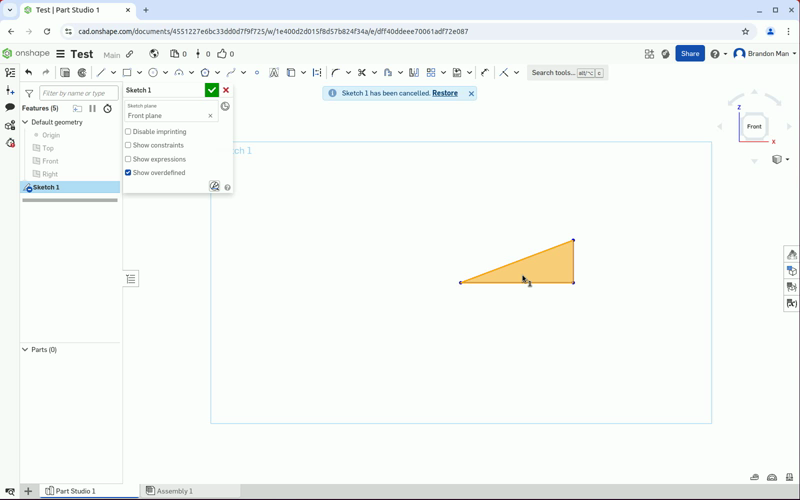
mouse_move(73, 352)
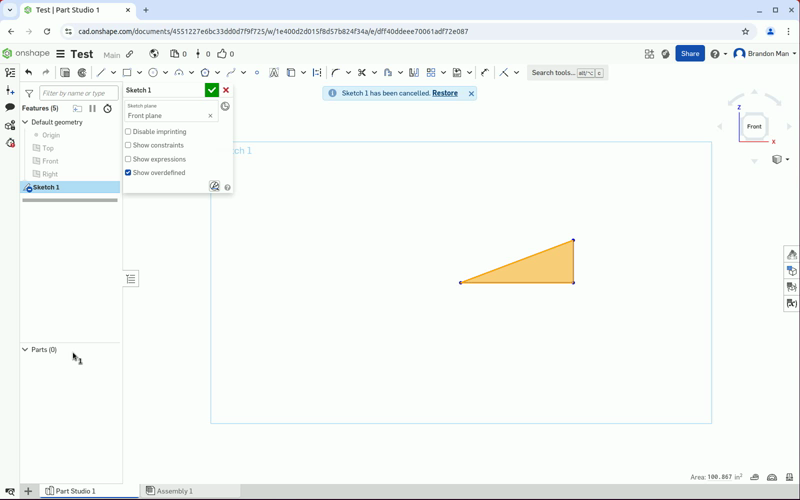
key(shift+y)
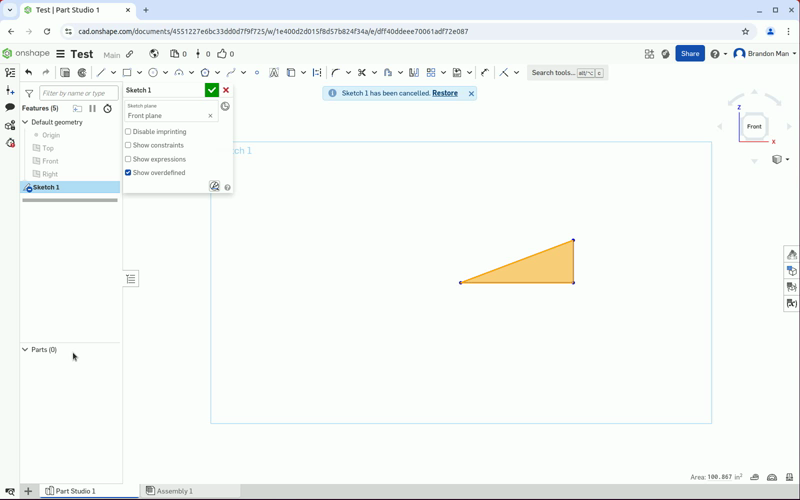
key(shift+e)
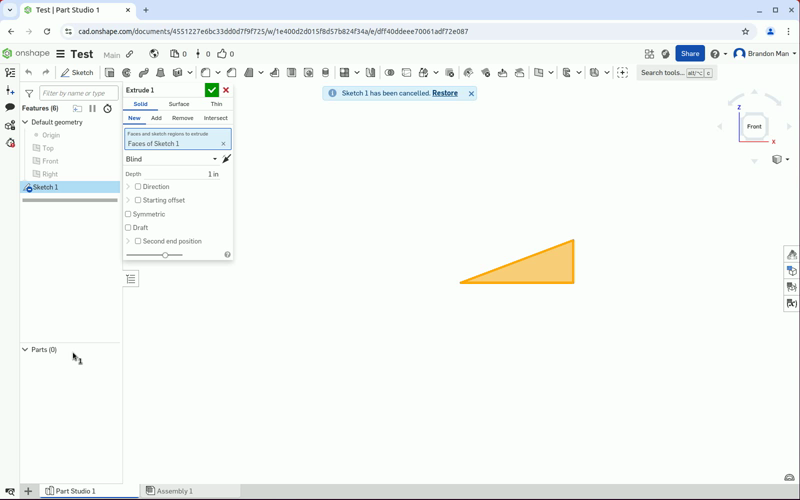
mouse_move(143, 106)
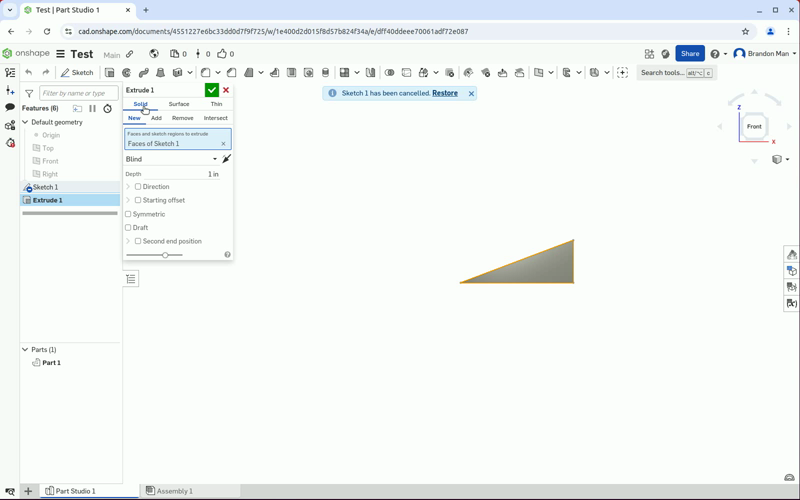
click(143, 106)
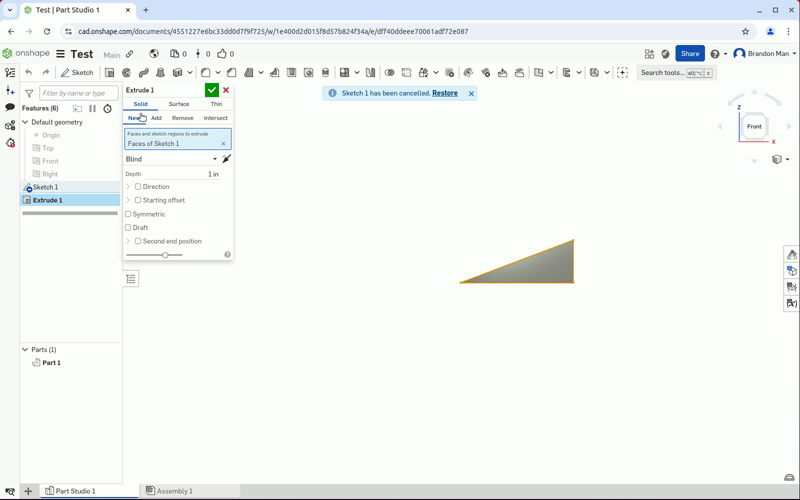
mouse_move(137, 120)
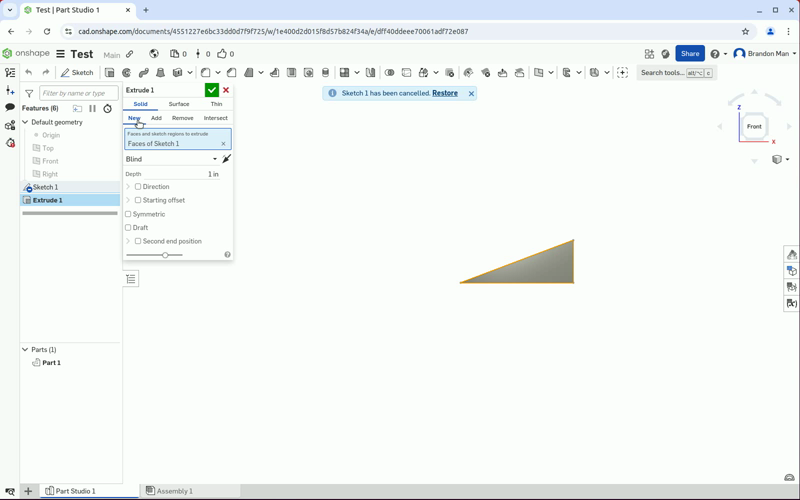
click(137, 120)
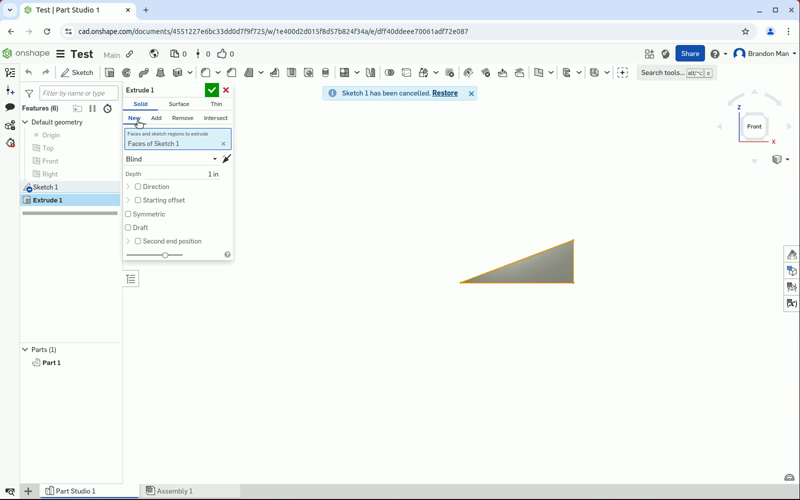
key(tab, 4)
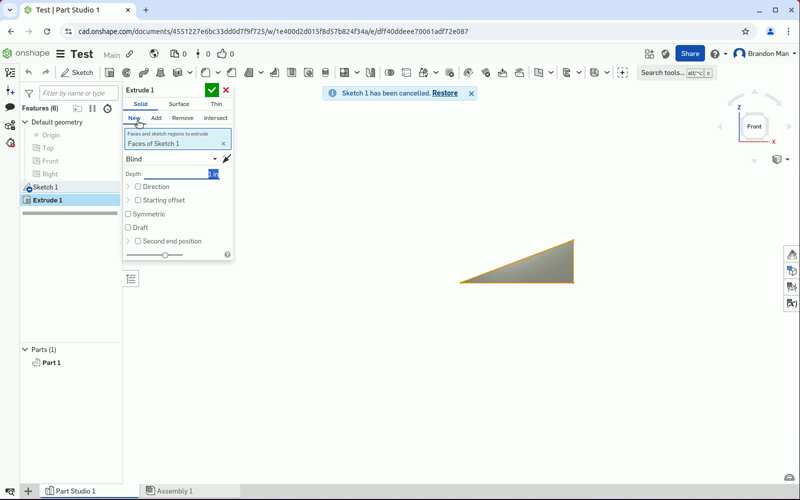
text(17.332)
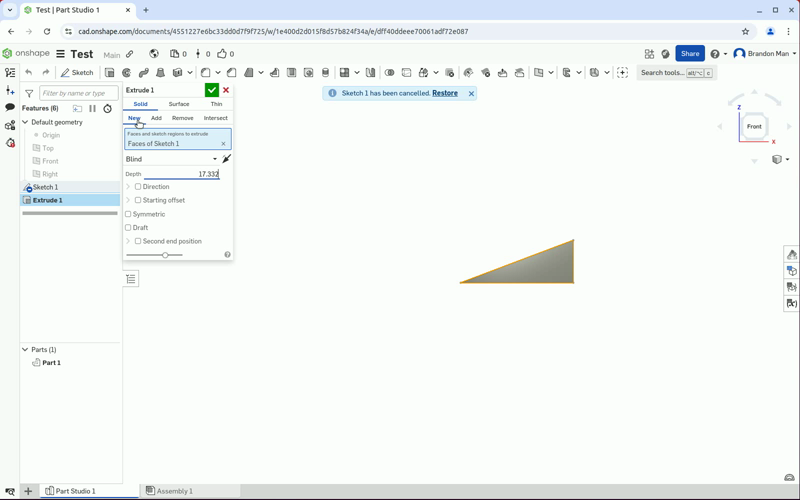
key(tab, 3)
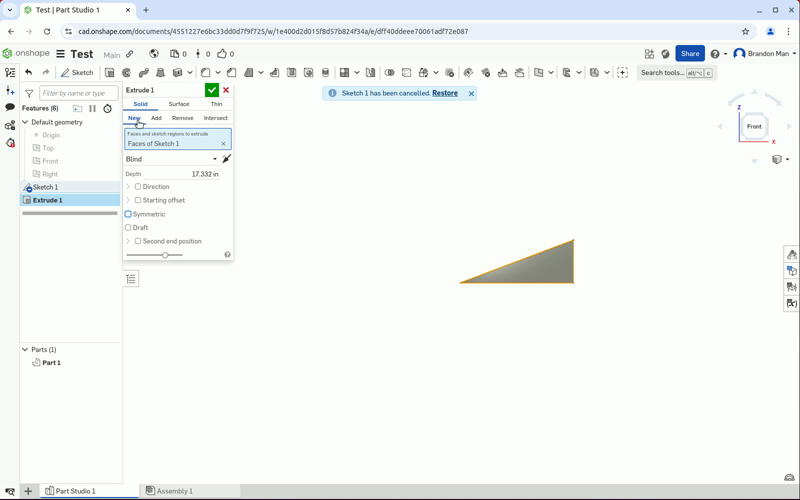
key(space)
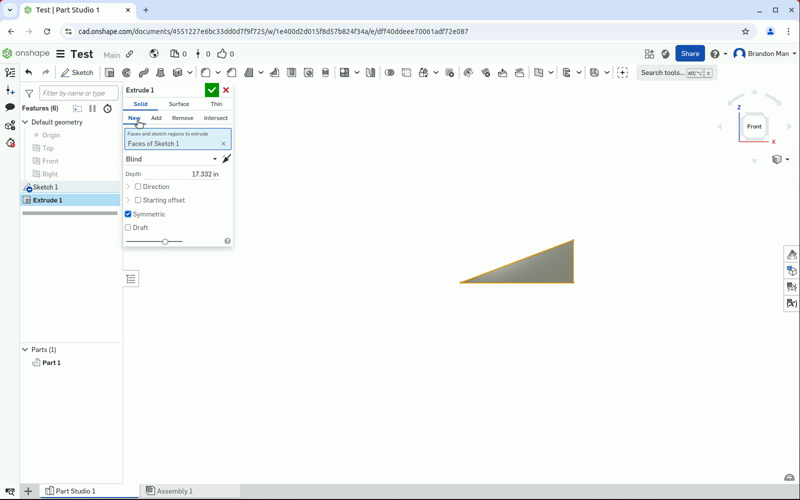
key(enter)
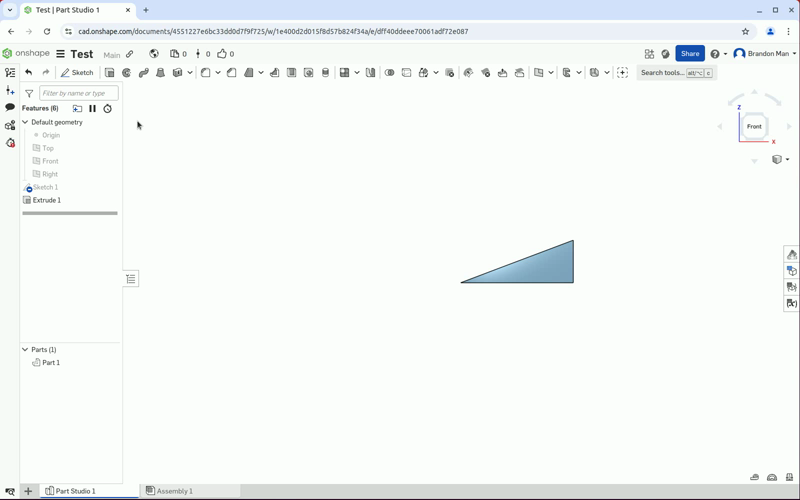
key(shift+h)
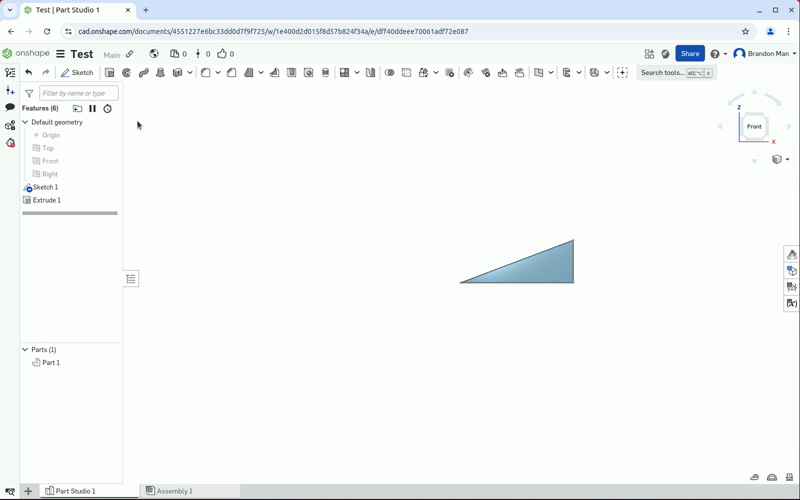
key(shift+h)
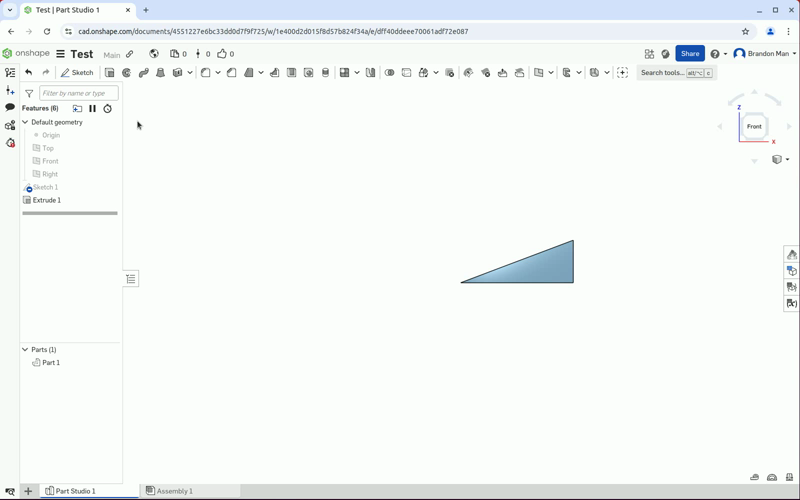
mouse_move(73, 189)
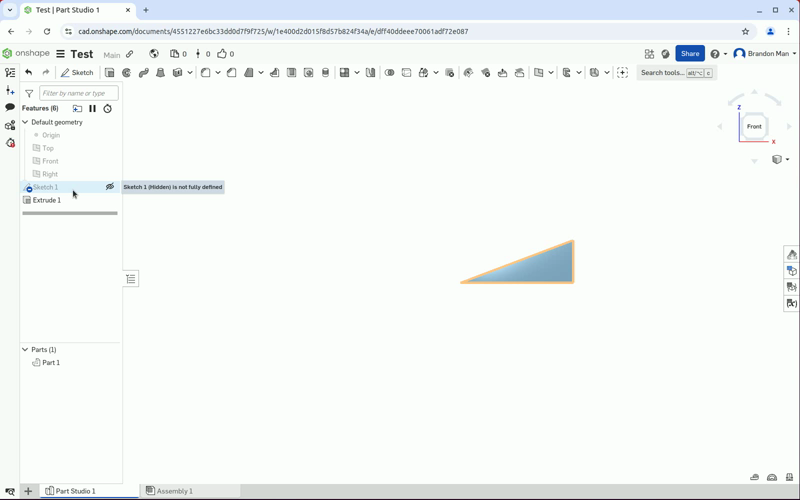
click(73, 189)
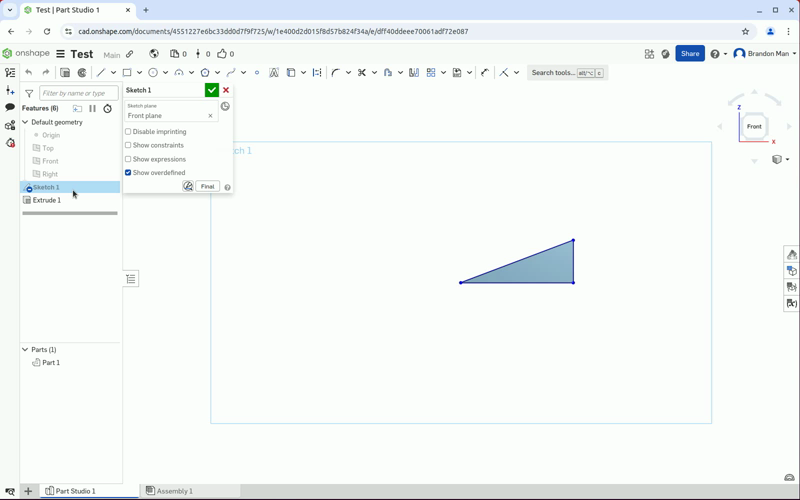
mouse_move(229, 92)
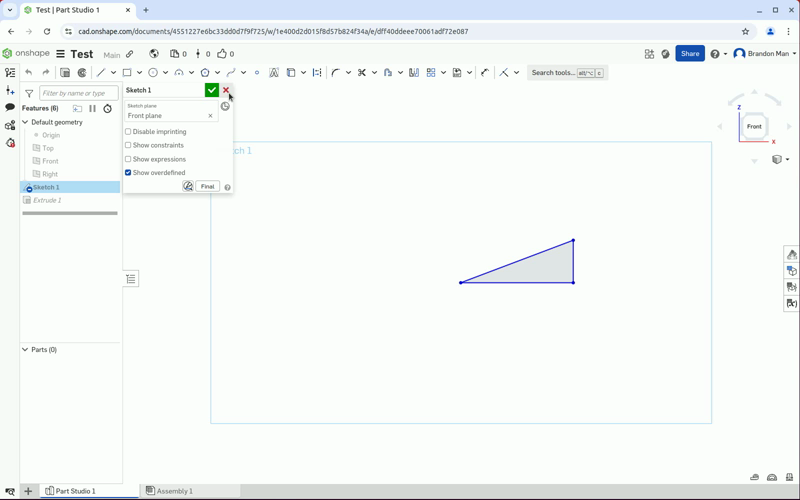
click(229, 92)
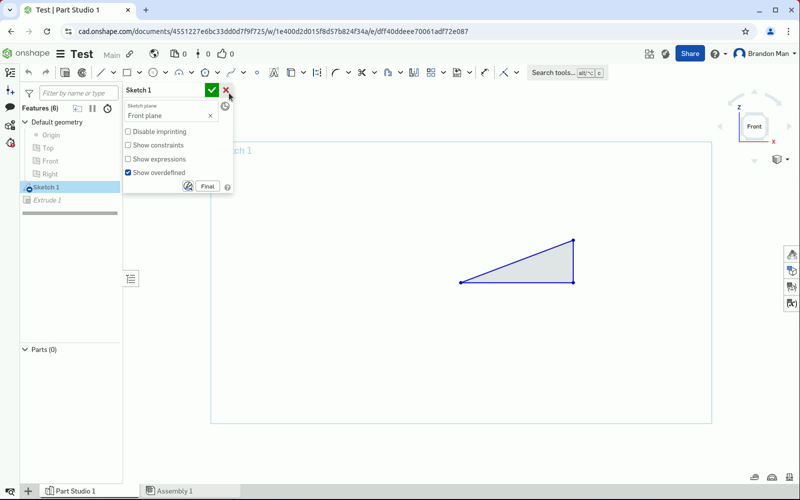
key(shift+s)
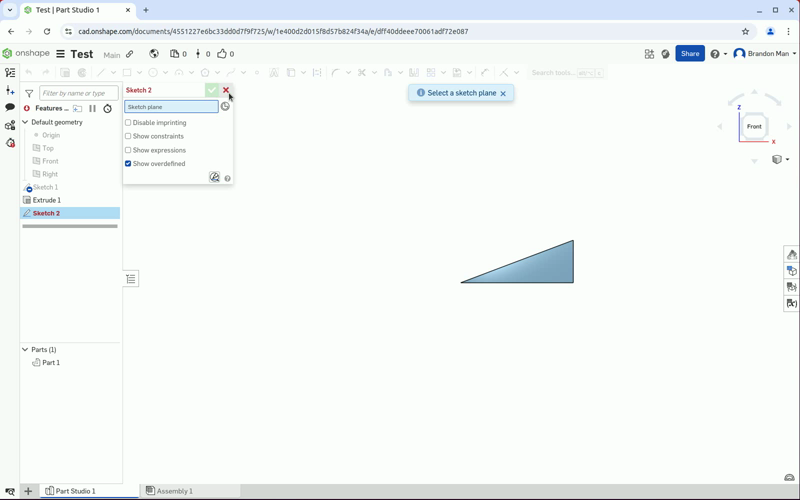
mouse_move(73, 163)
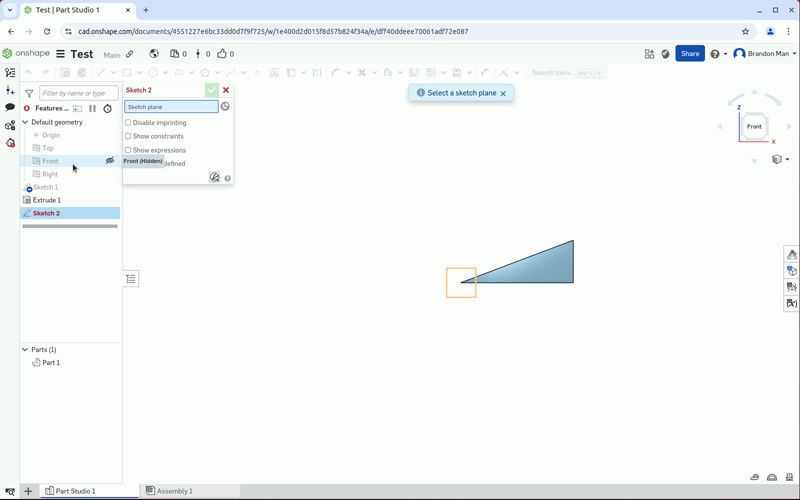
click(73, 163)
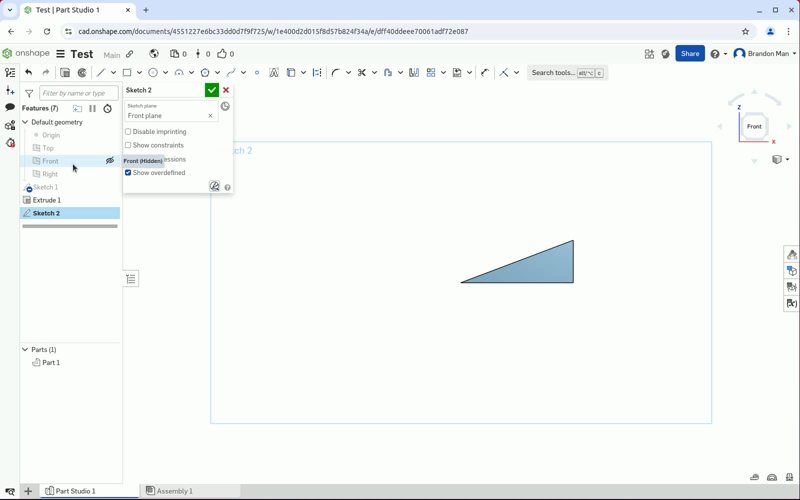
mouse_move(73, 352)
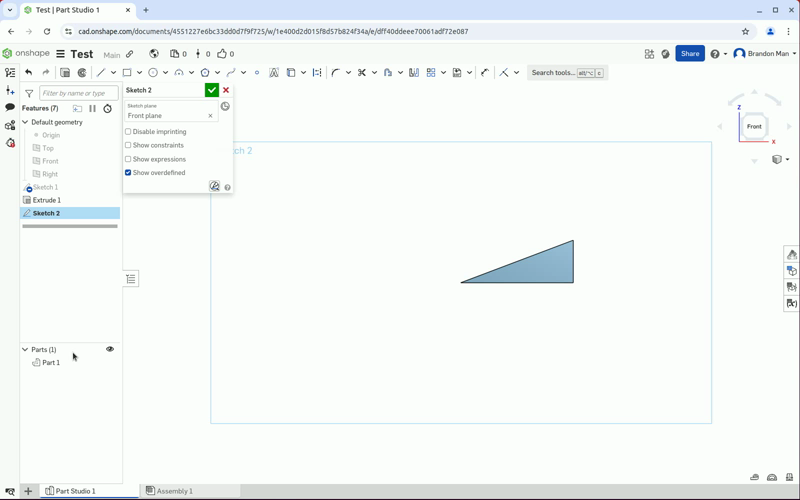
key(y)
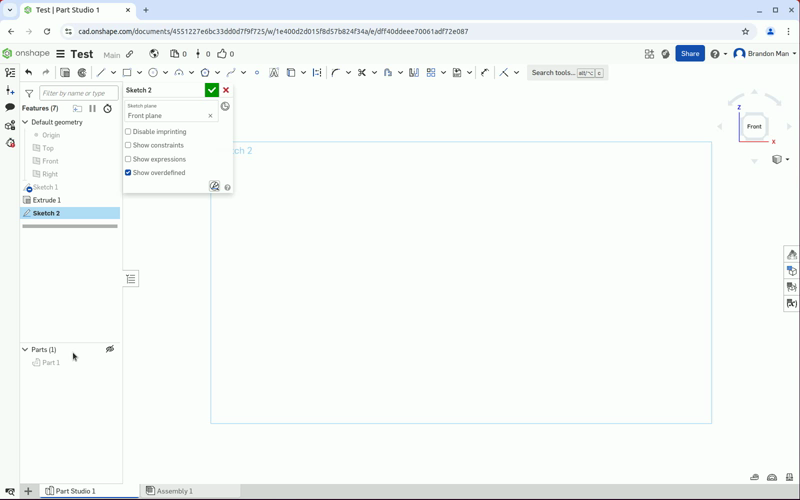
key(l)
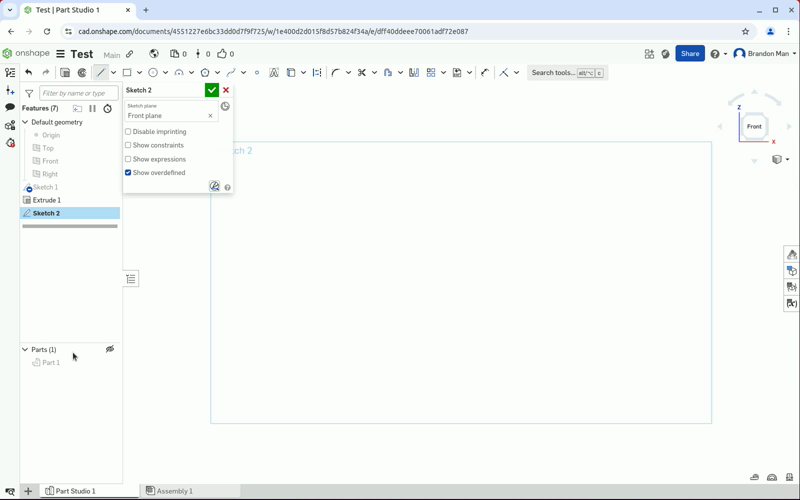
key_down(shift)
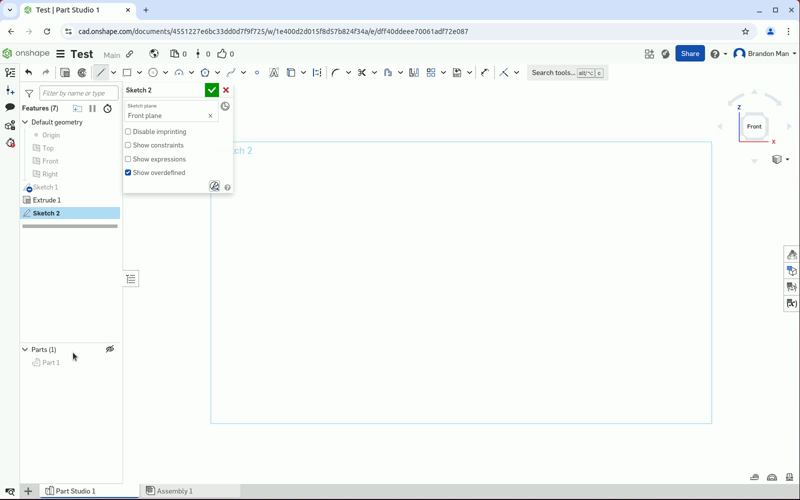
mouse_move(489, 230)
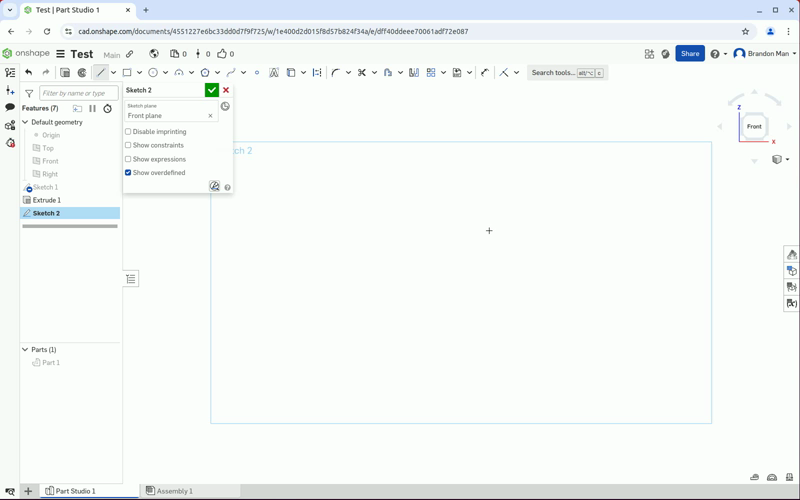
click(489, 230)
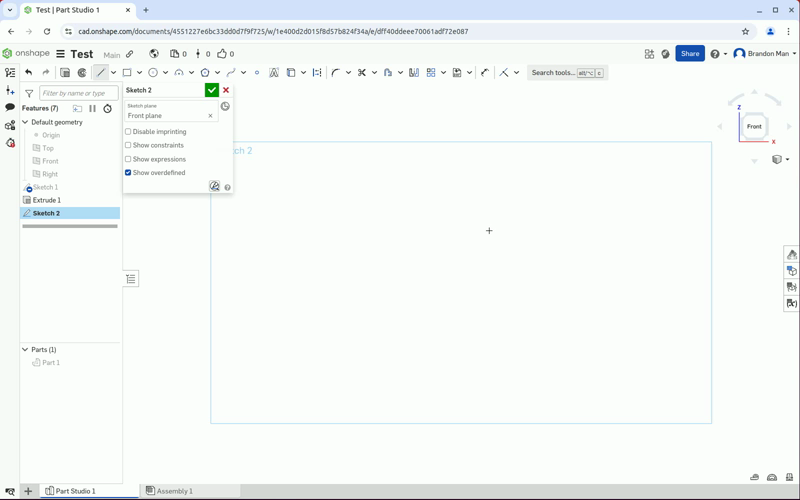
key_up(shift)
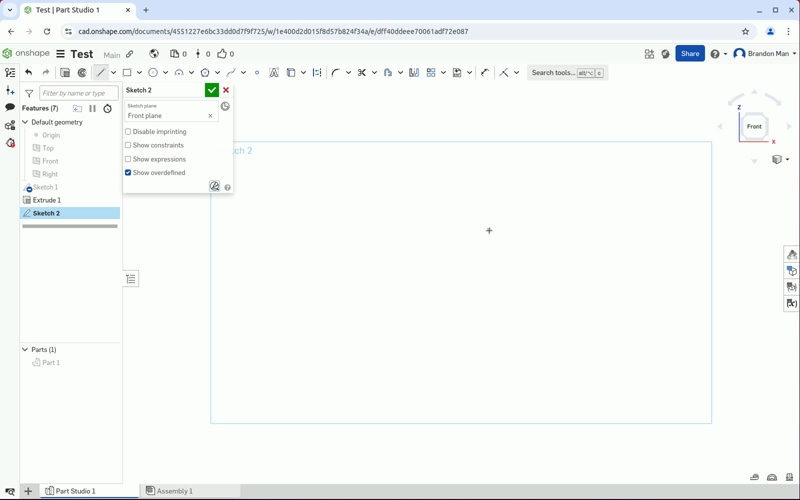
key_down(shift)
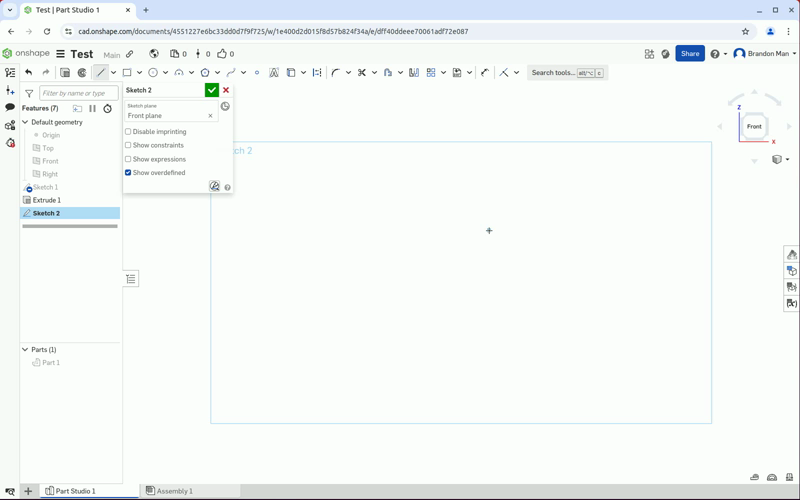
mouse_move(519, 230)
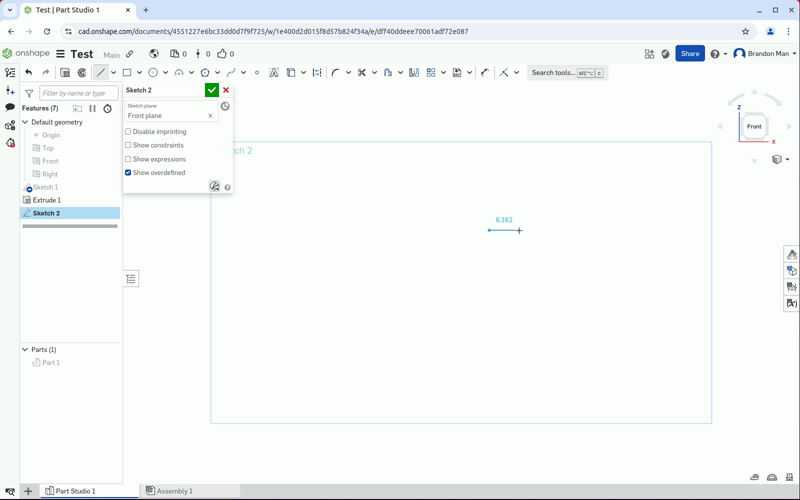
mouse_move(545, 230)
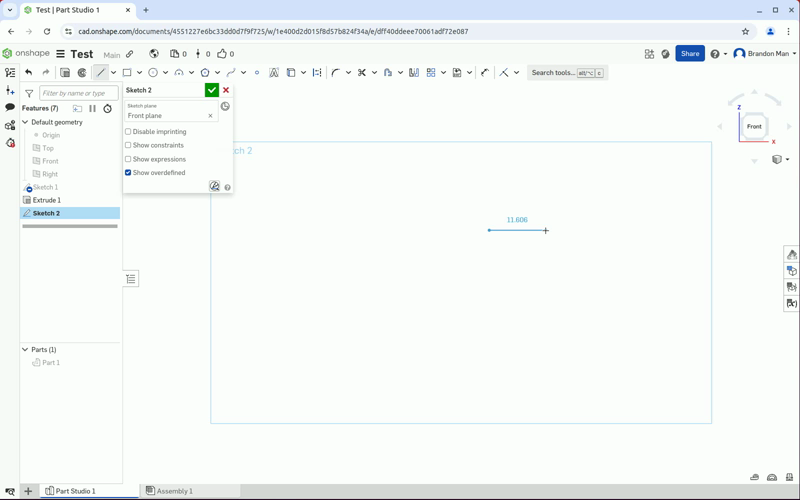
click(545, 230)
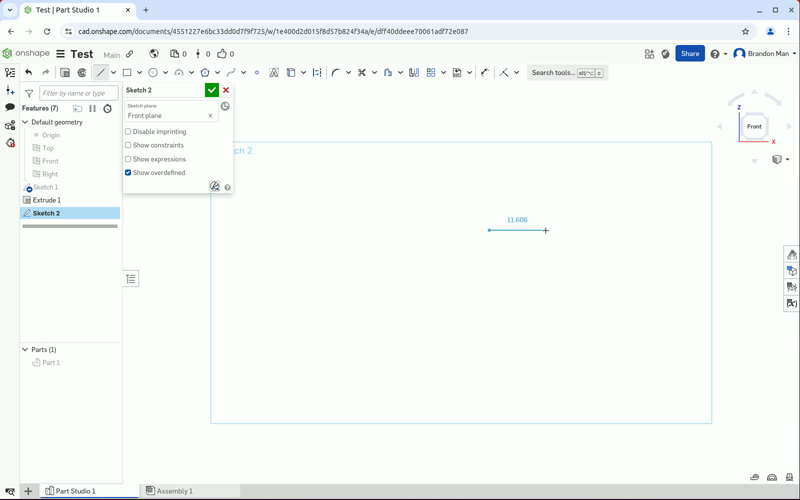
key_up(shift)
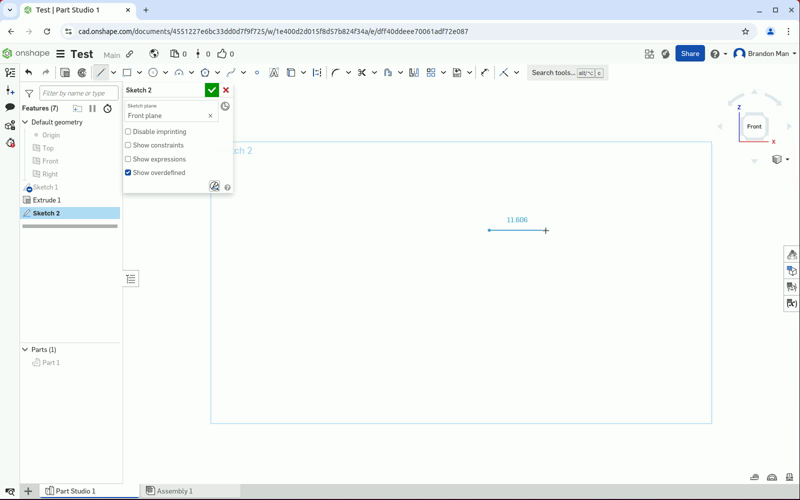
key_down(shift)
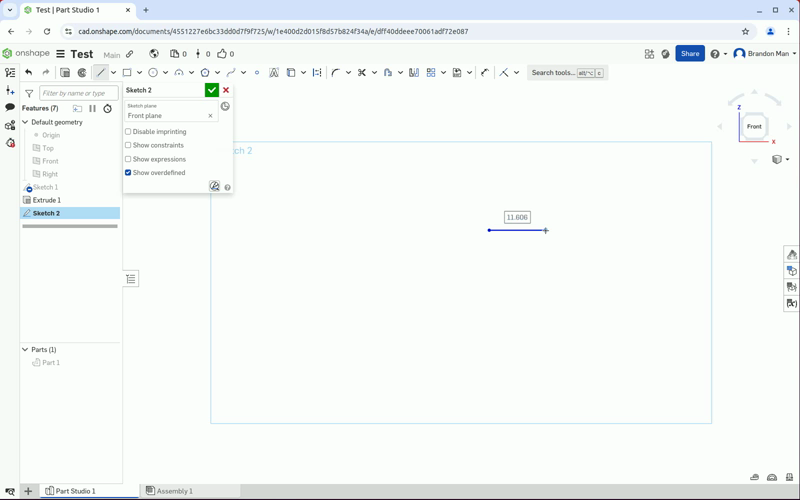
mouse_move(489, 208)
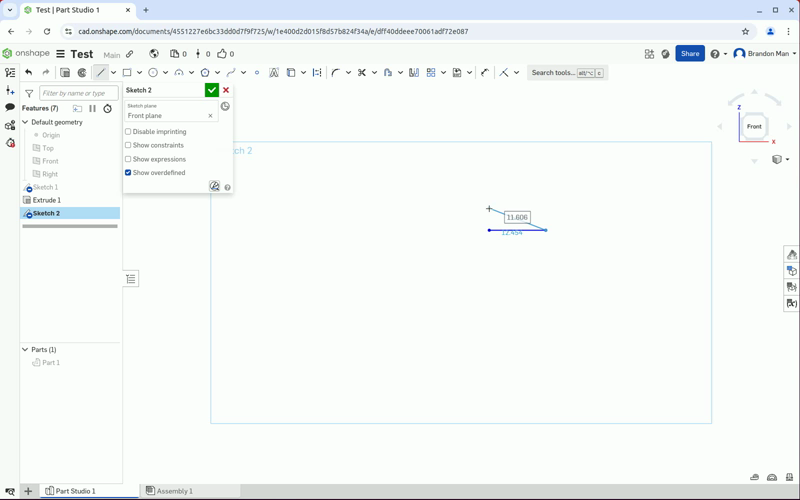
click(489, 208)
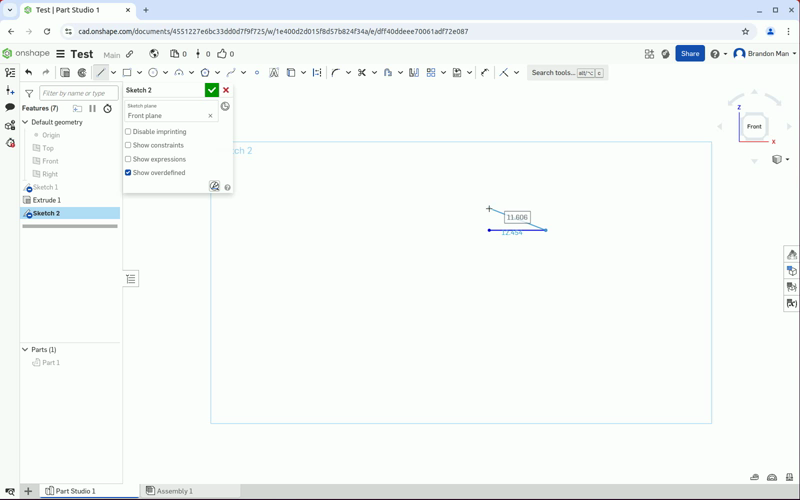
key_up(shift)
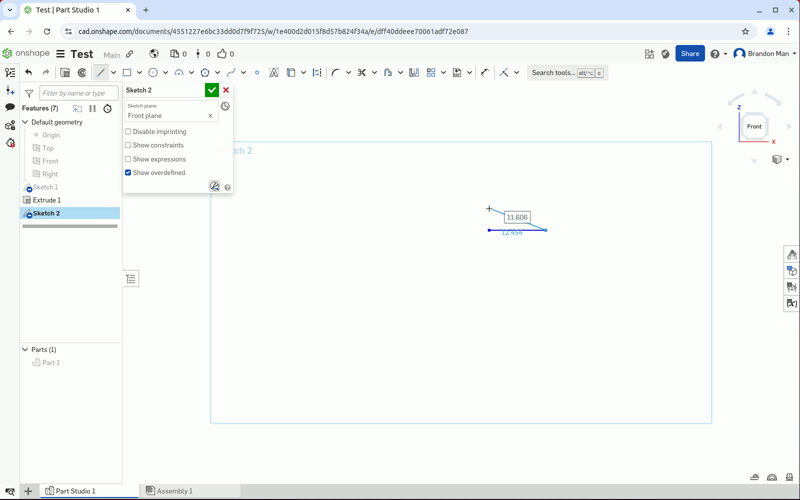
mouse_move(519, 208)
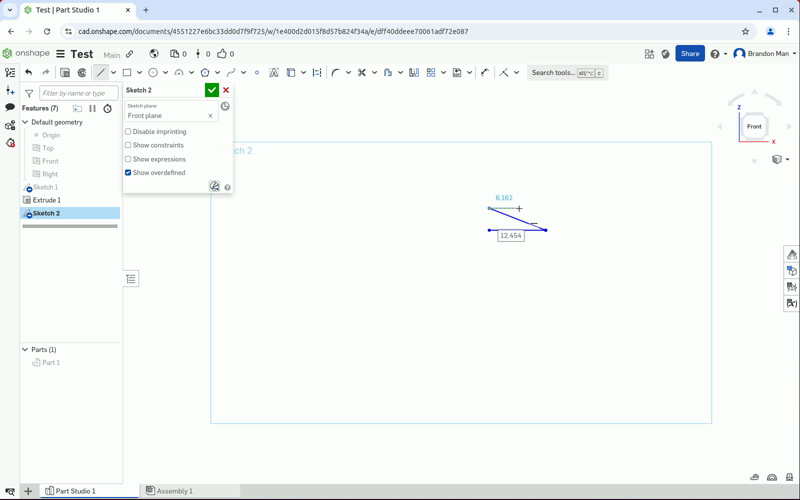
key_down(shift)
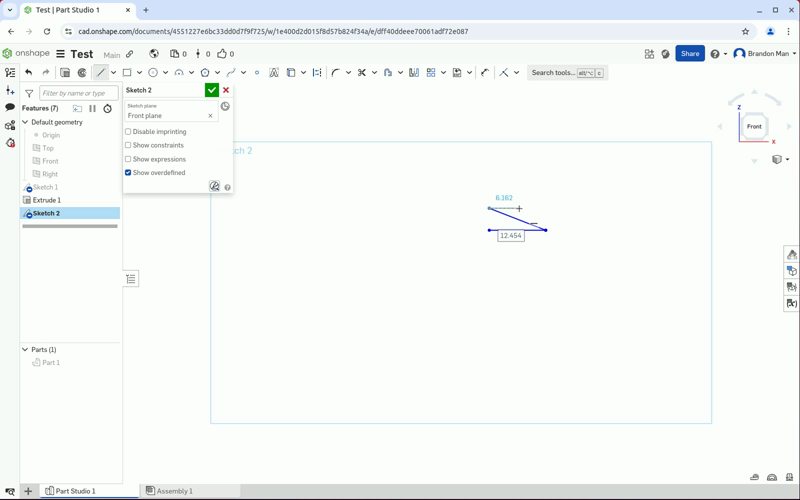
mouse_move(489, 230)
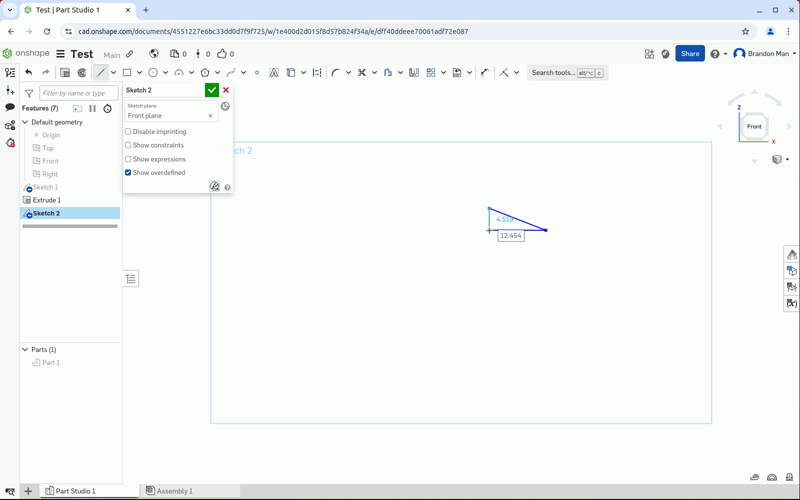
key_up(shift)
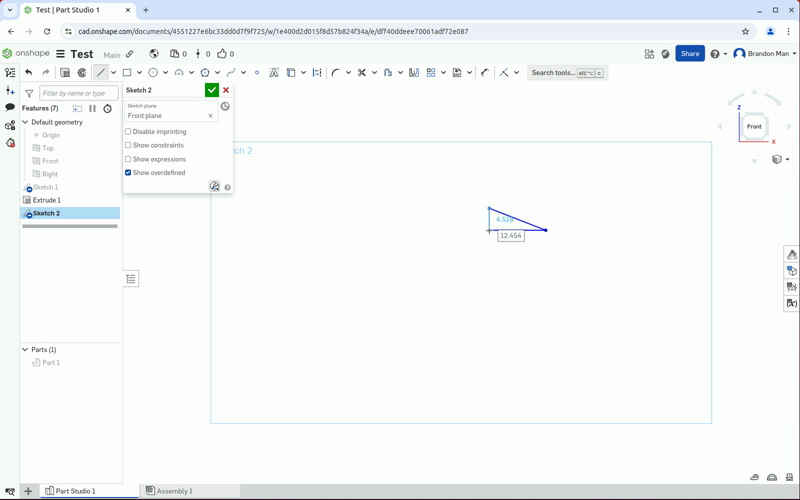
click(489, 230)
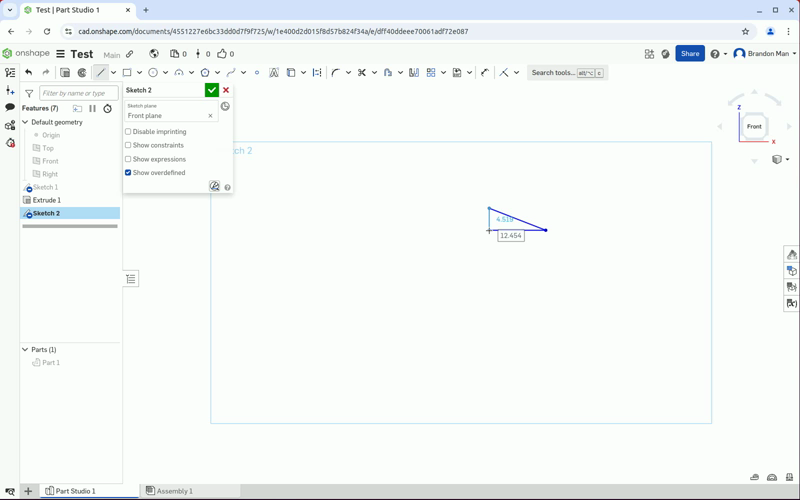
key(esc)
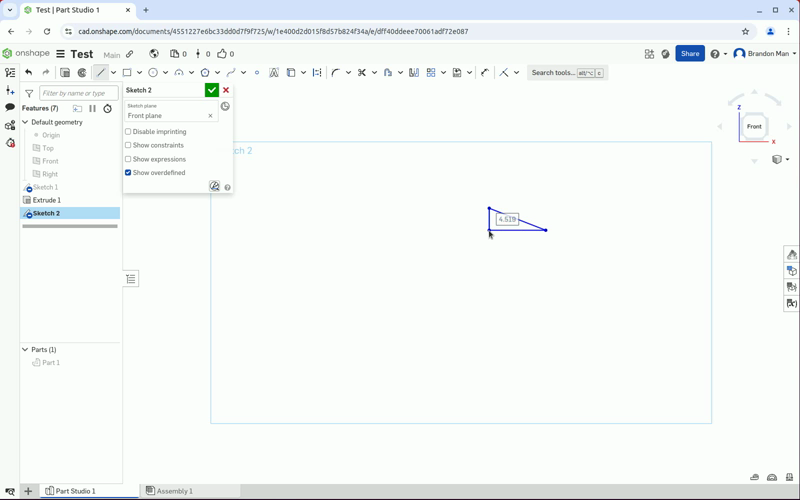
mouse_move(537, 228)
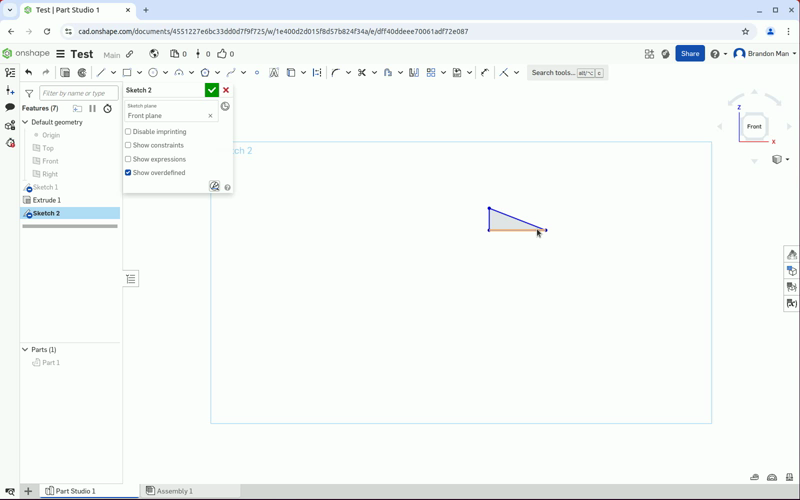
scroll(6)
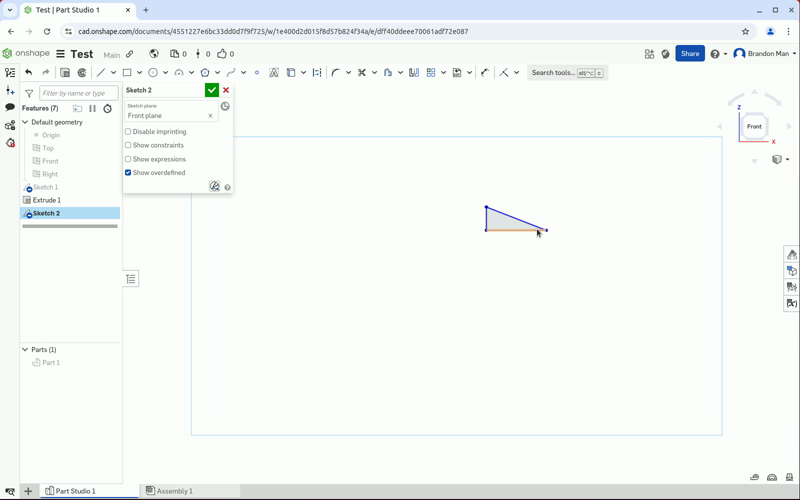
scroll(6)
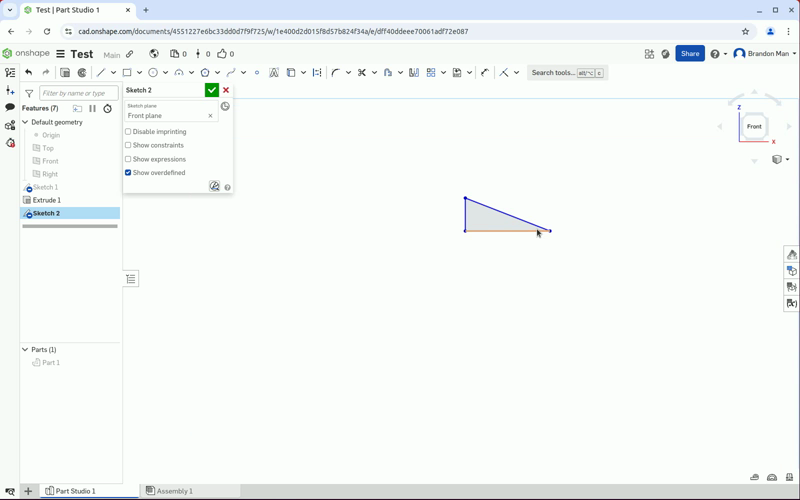
scroll(6)
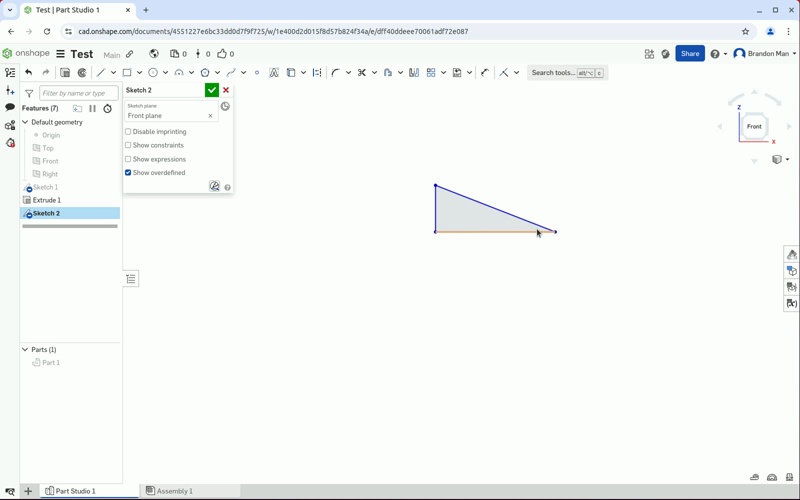
scroll(6)
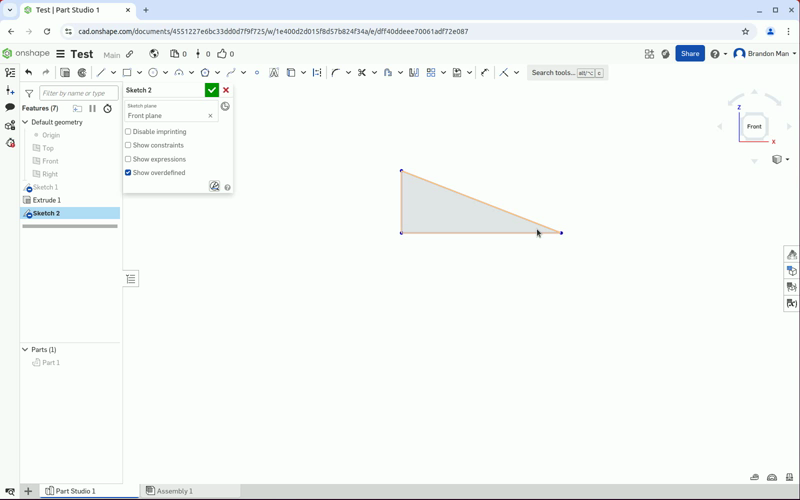
scroll(6)
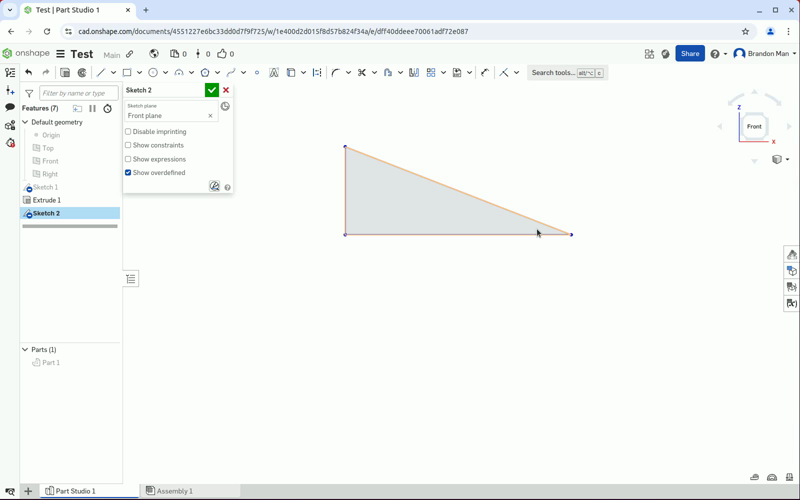
scroll(6)
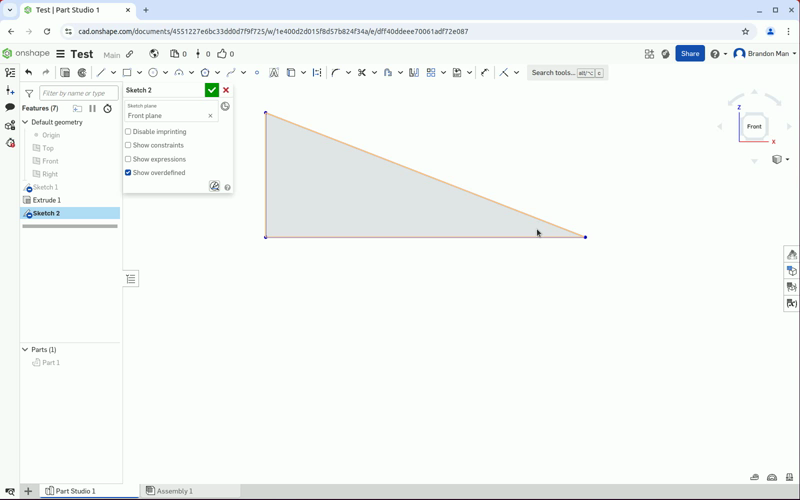
scroll(6)
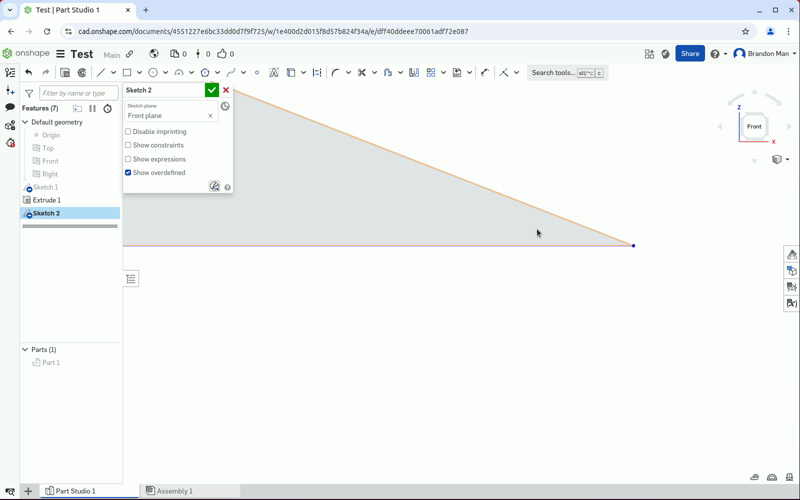
click(537, 228)
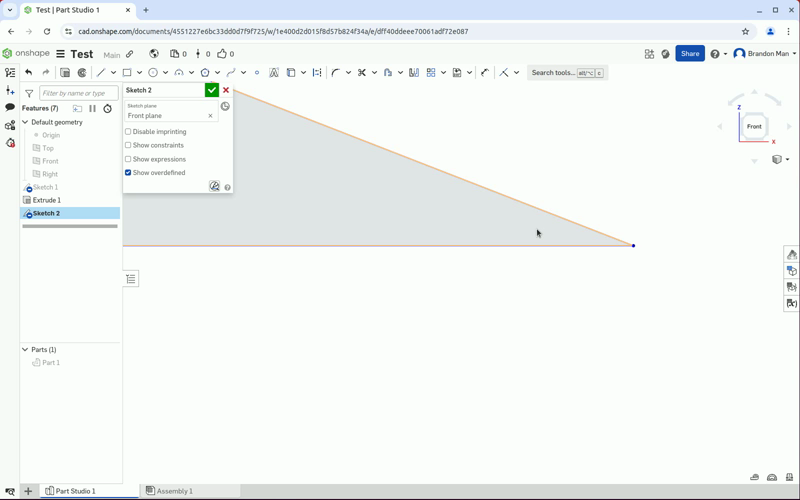
scroll(-6)
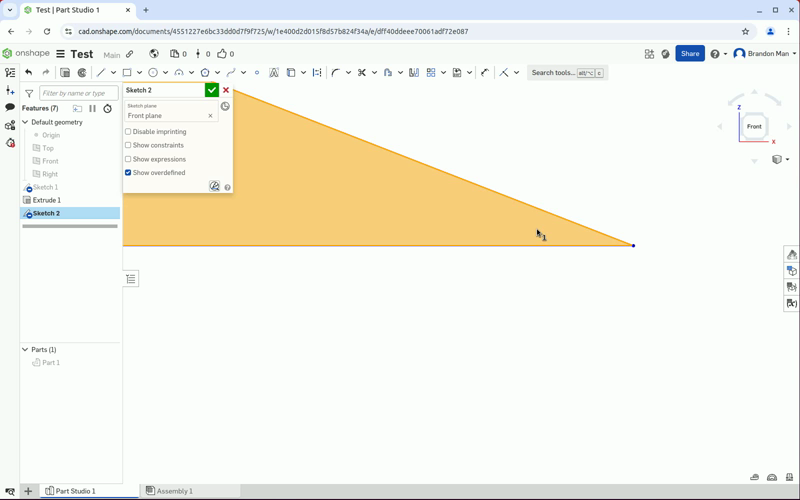
scroll(-6)
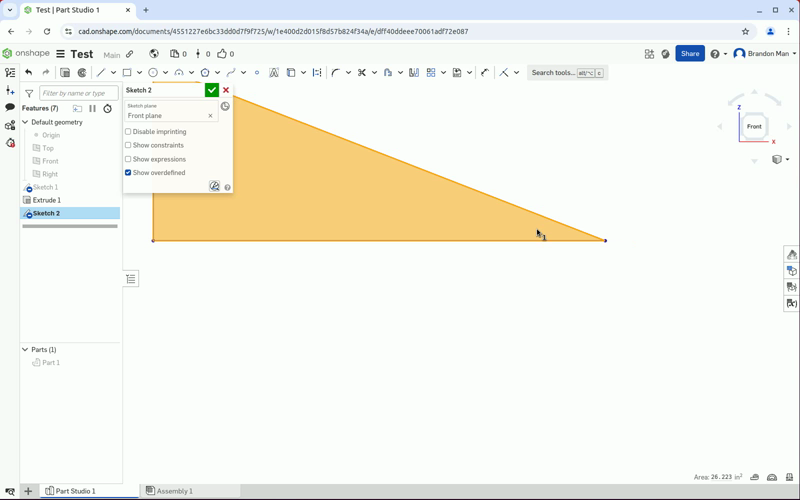
scroll(-6)
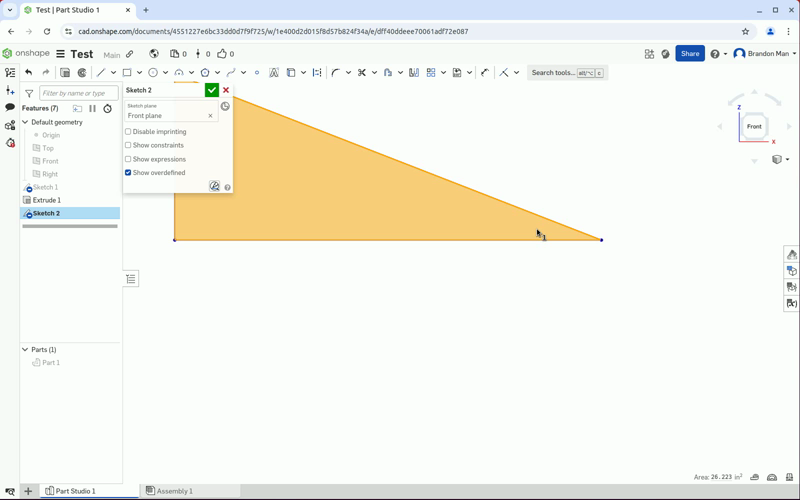
scroll(-6)
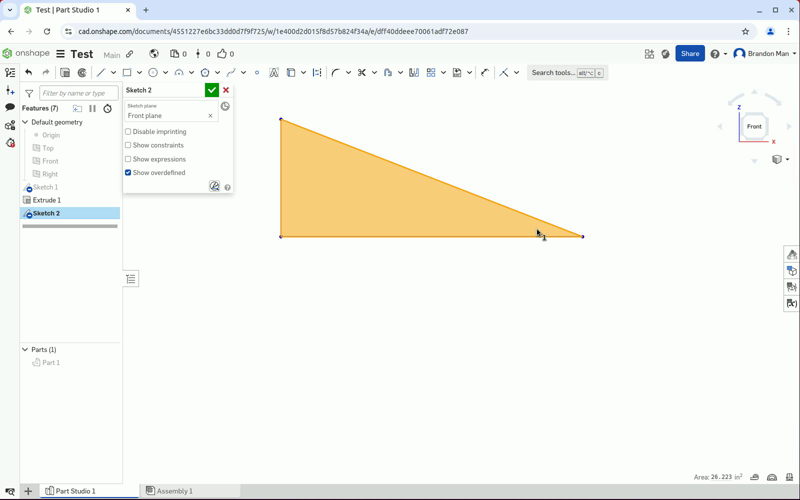
scroll(-6)
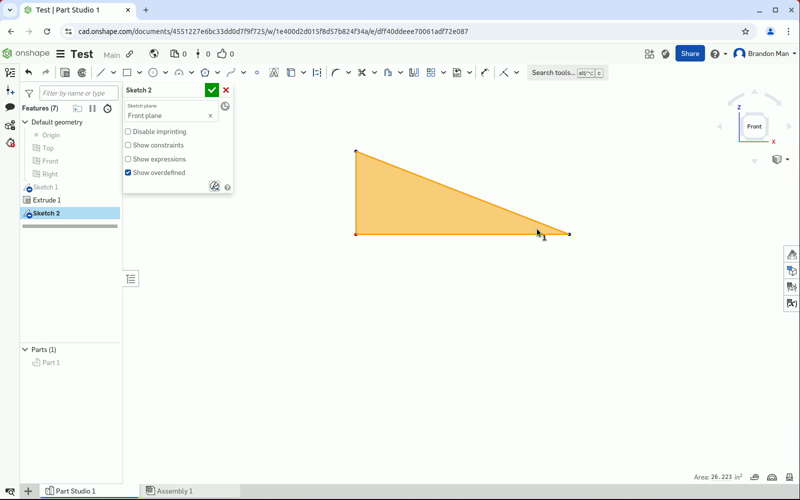
scroll(-6)
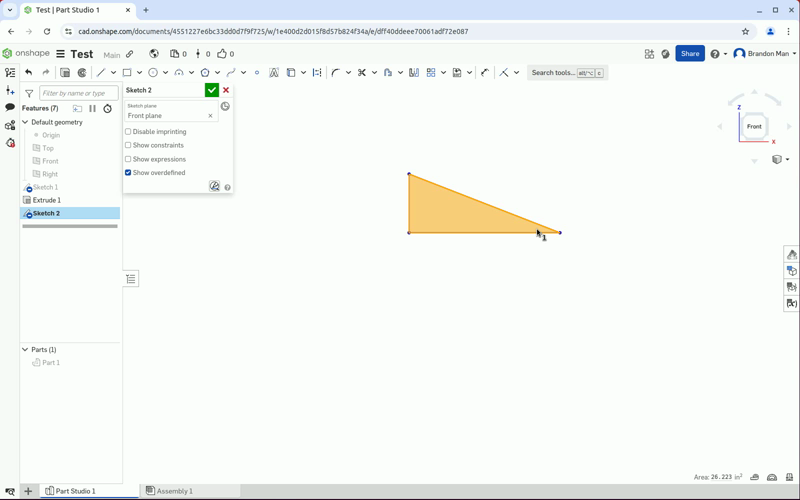
scroll(-6)
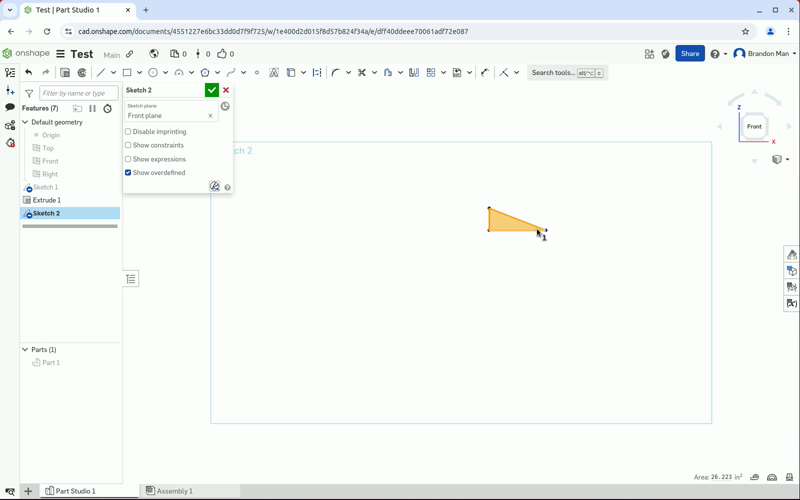
mouse_move(73, 352)
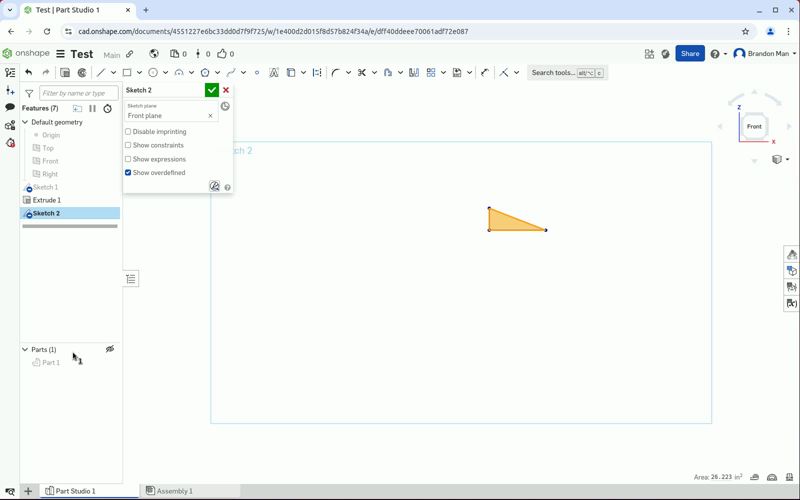
key(shift+y)
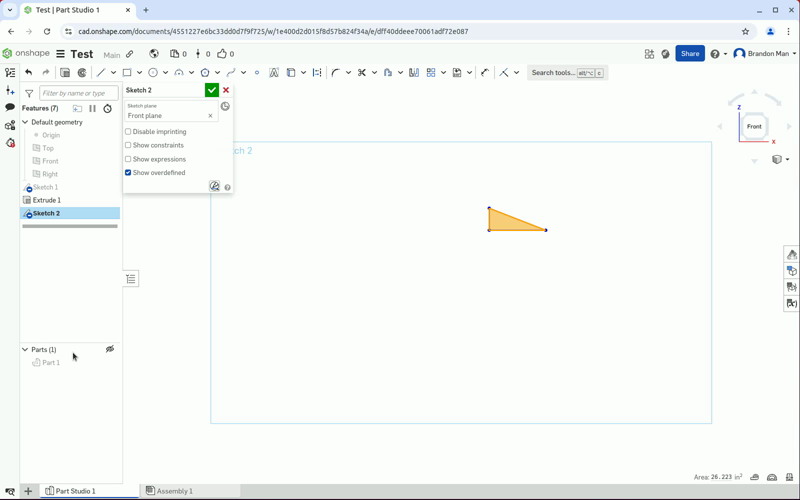
key(shift+e)
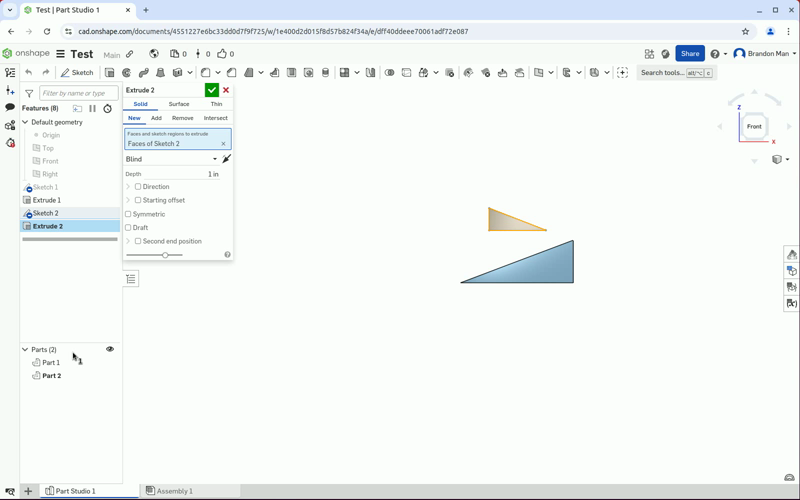
mouse_move(143, 106)
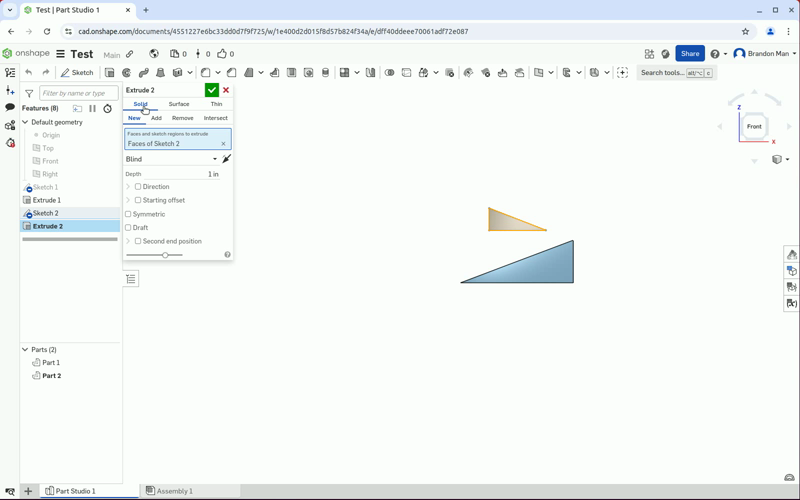
click(143, 106)
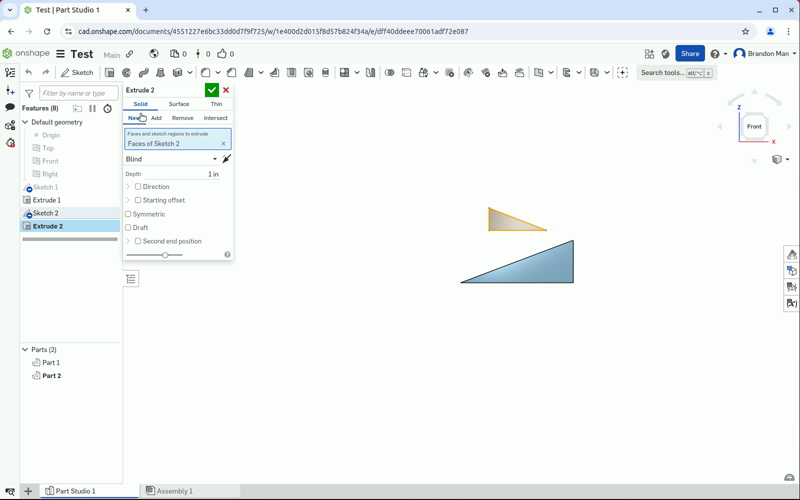
mouse_move(137, 120)
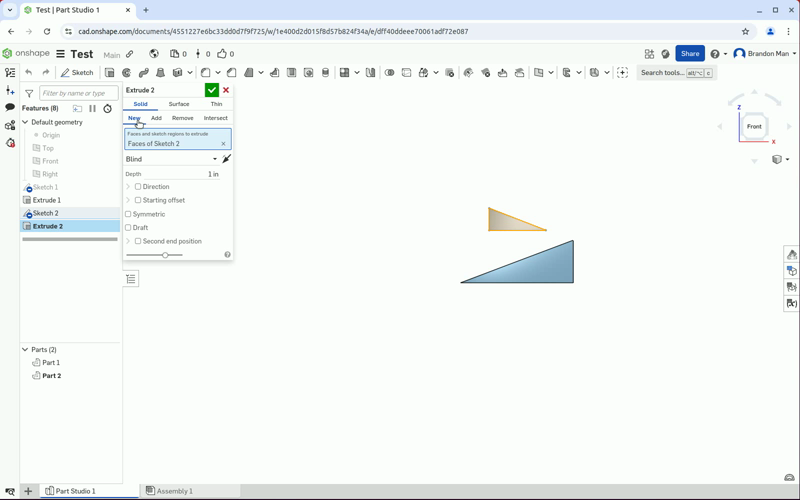
click(137, 120)
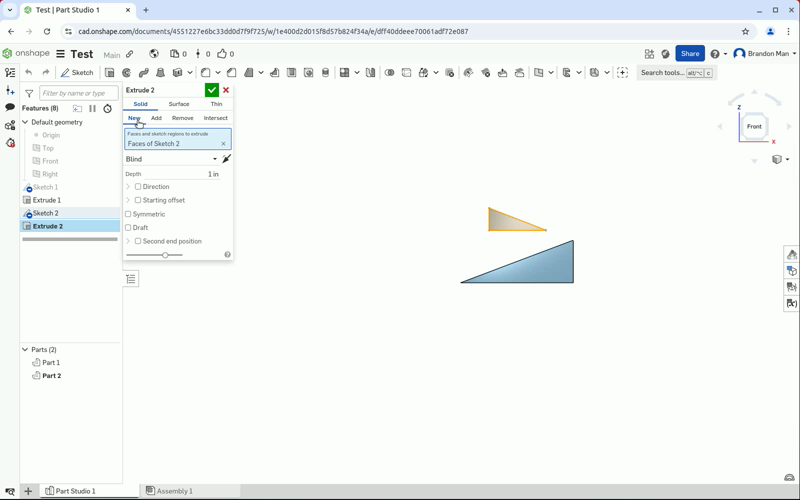
key(tab, 4)
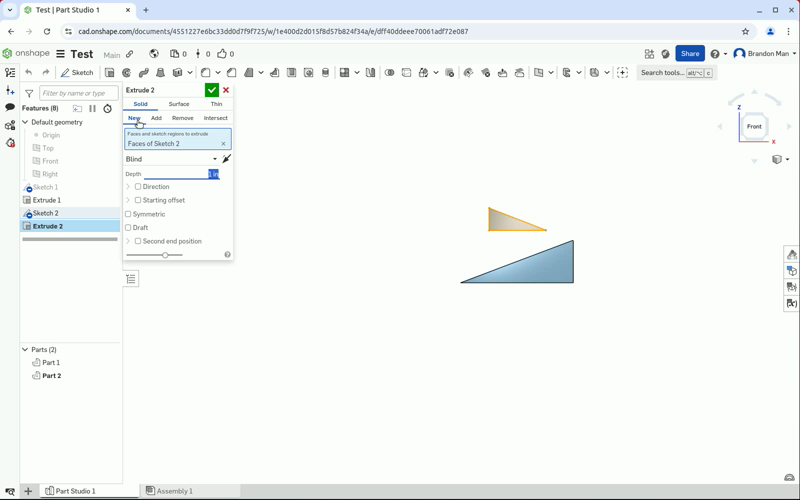
text(17.332)
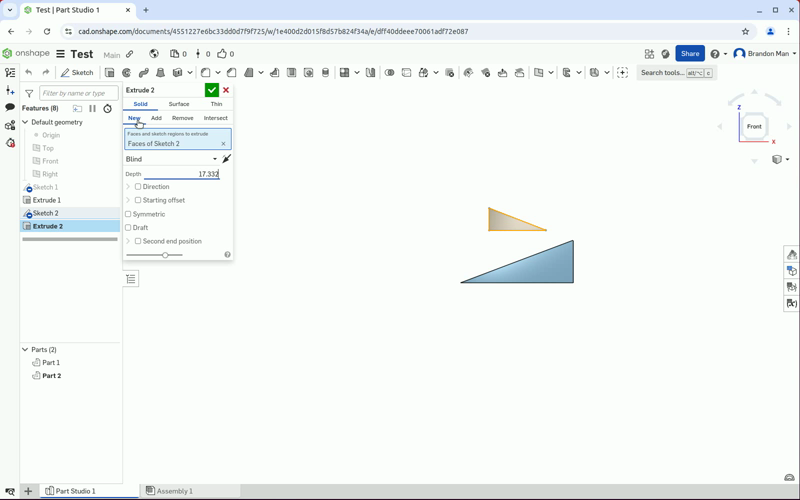
key(tab, 3)
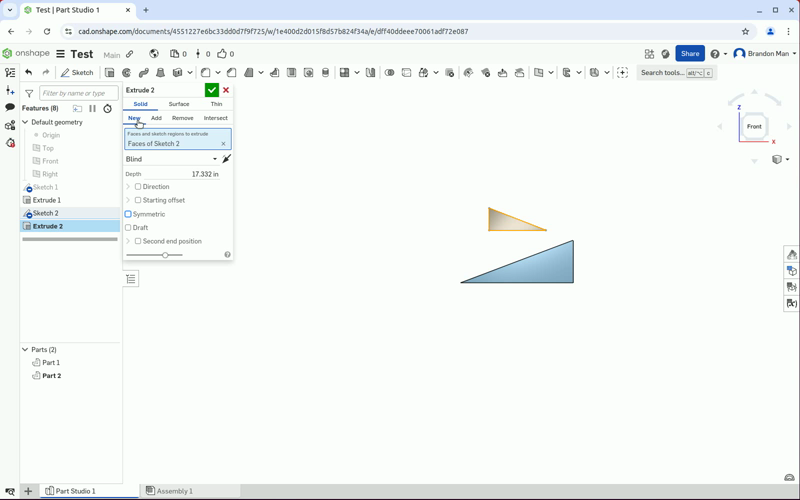
key(space)
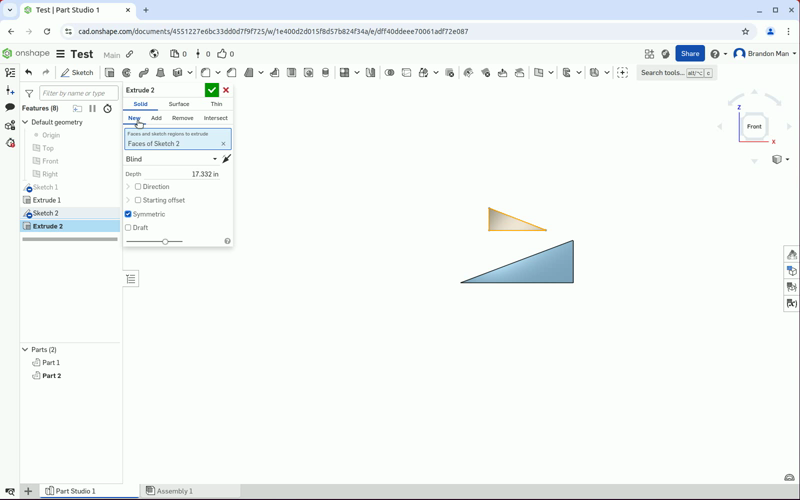
key(enter)
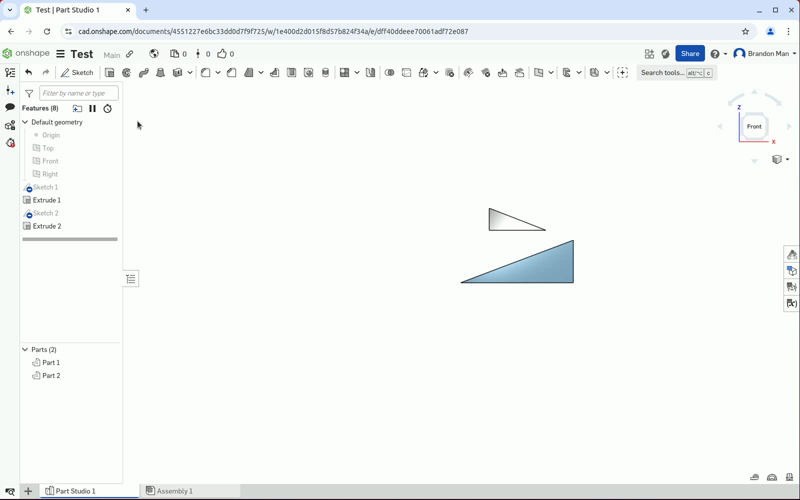
key(shift+h)
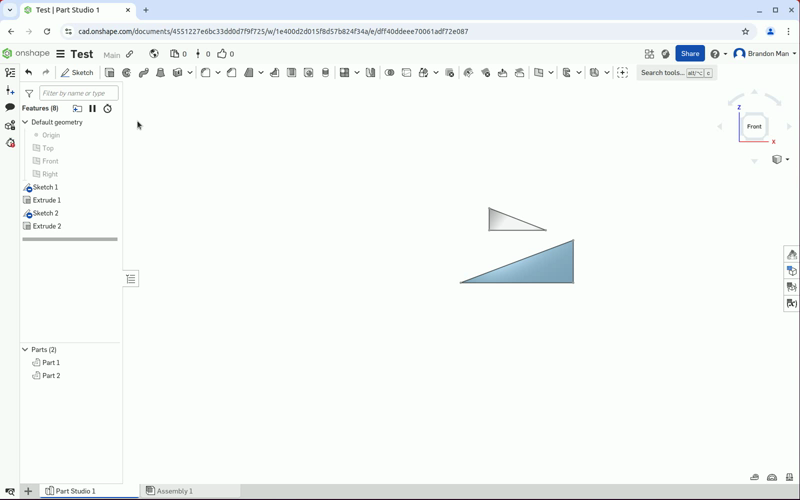
key(shift+h)
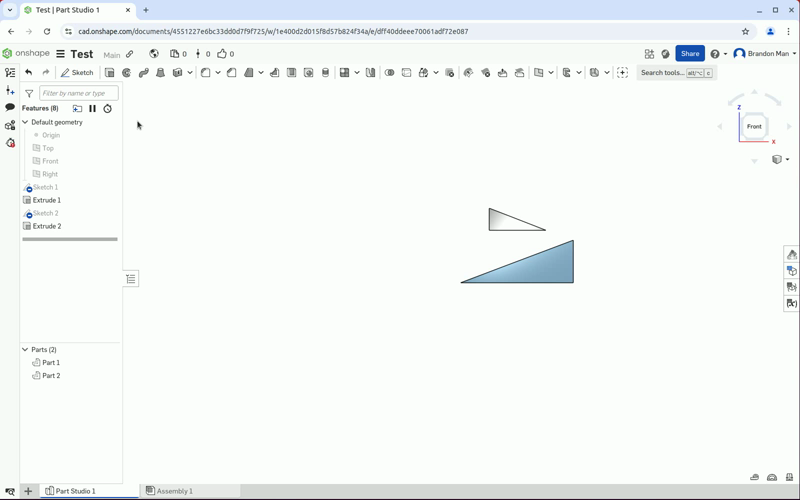
mouse_move(73, 189)
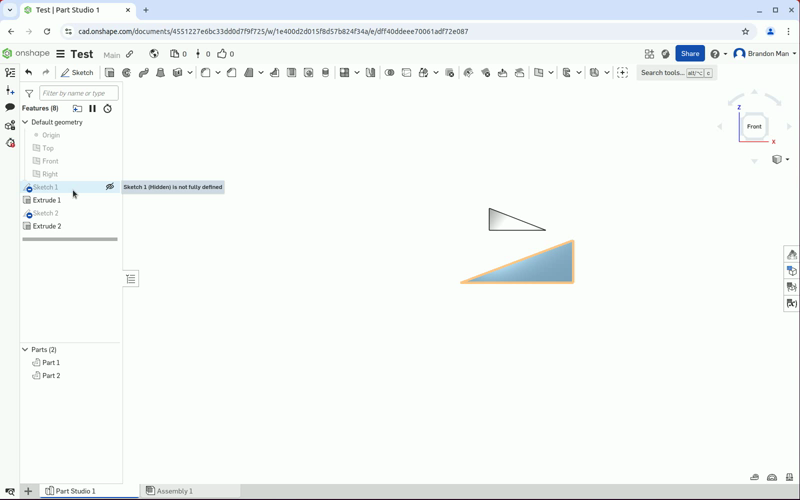
click(73, 189)
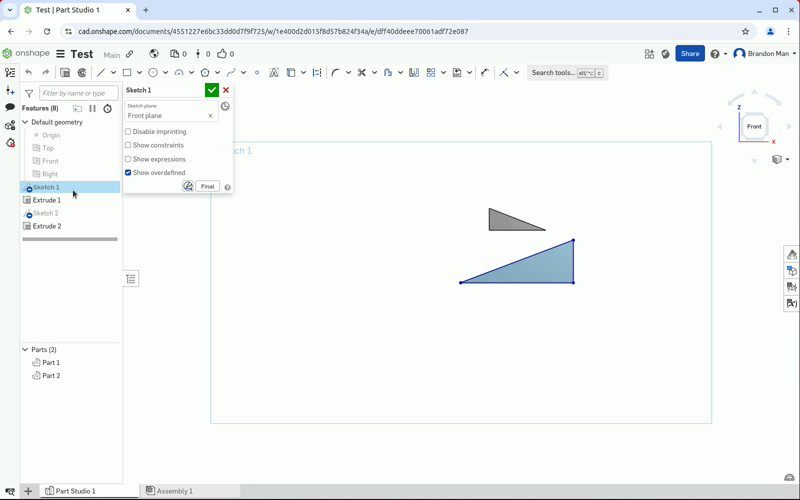
mouse_move(229, 92)
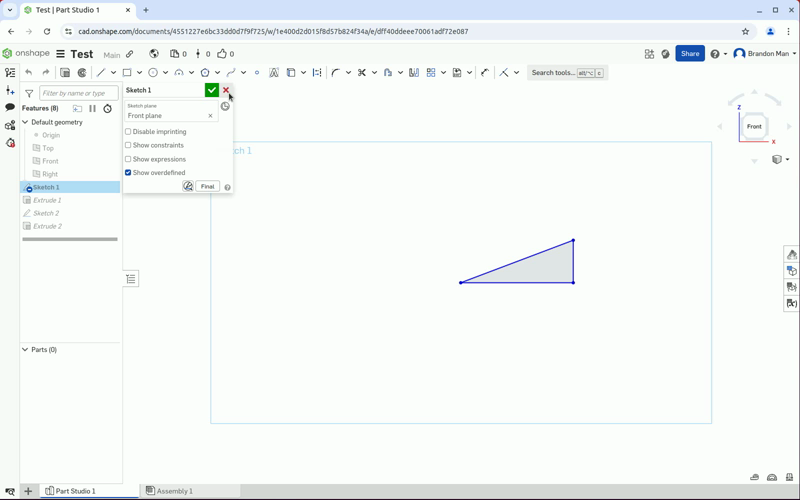
click(229, 92)
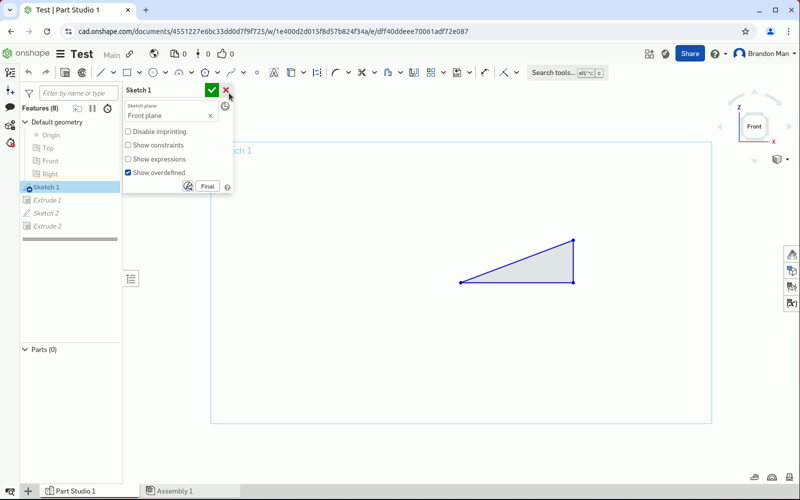
key(shift+s)
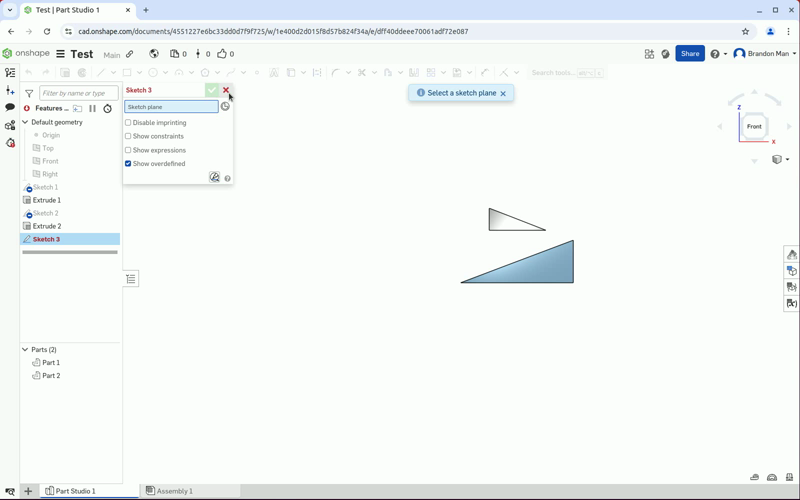
mouse_move(73, 163)
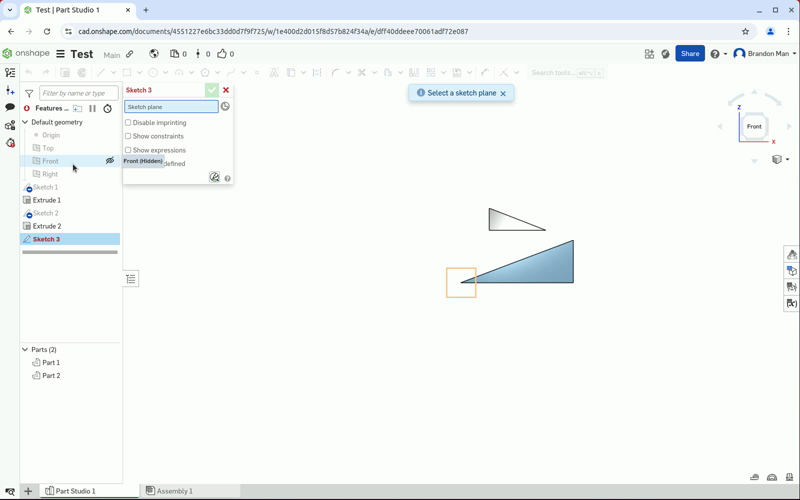
click(73, 163)
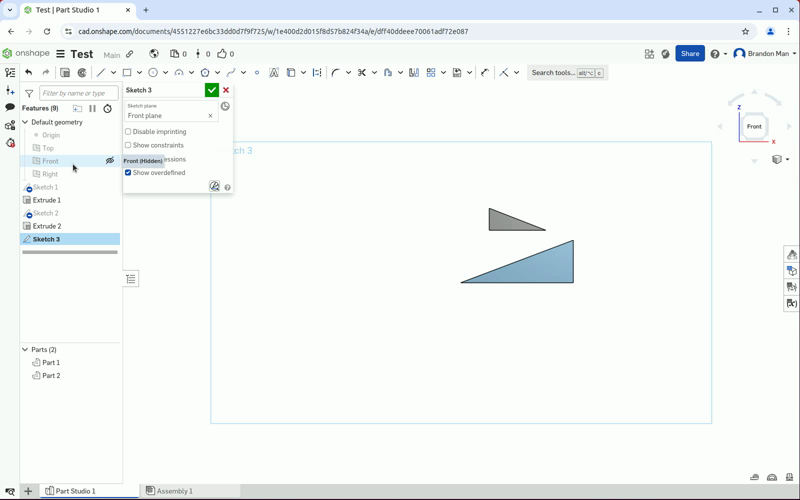
mouse_move(73, 352)
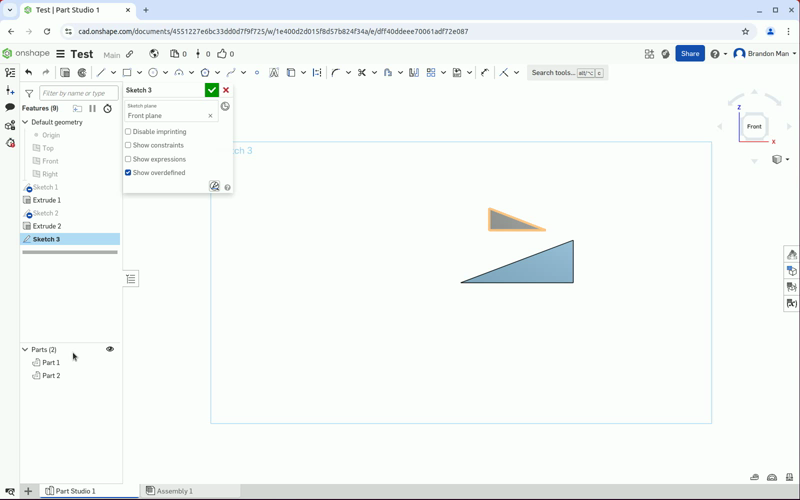
key(y)
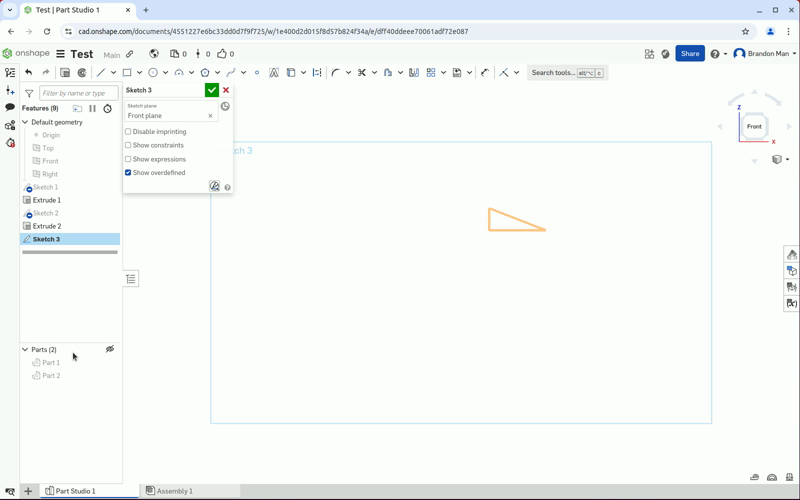
key(l)
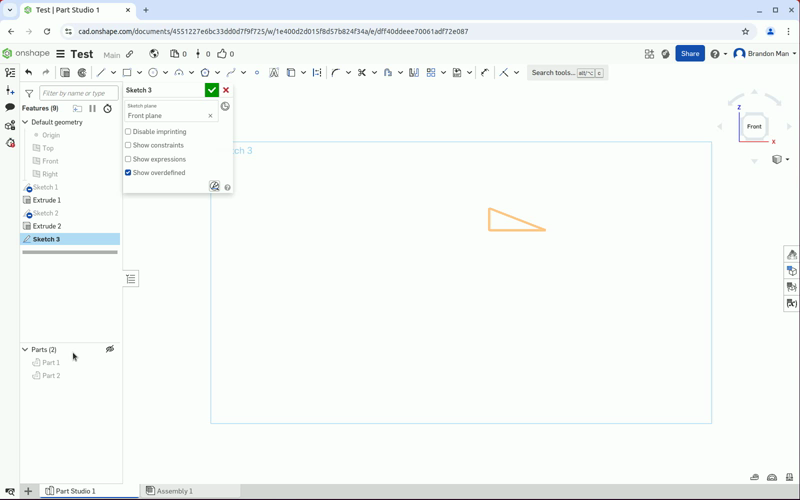
key_down(shift)
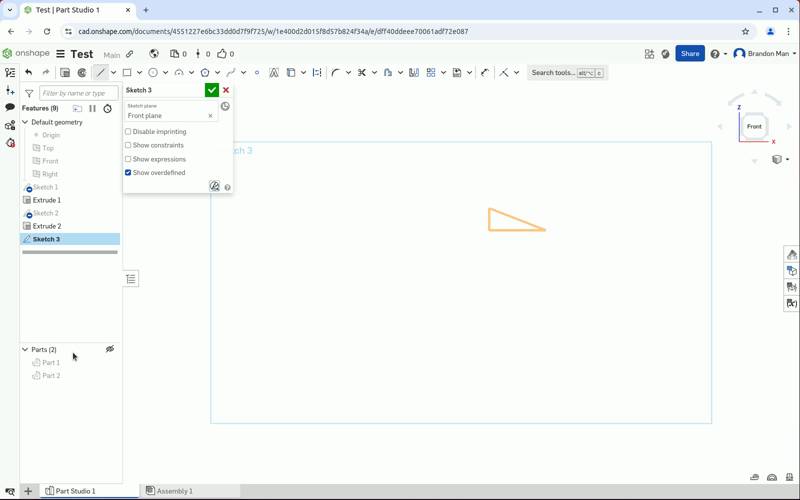
mouse_move(460, 282)
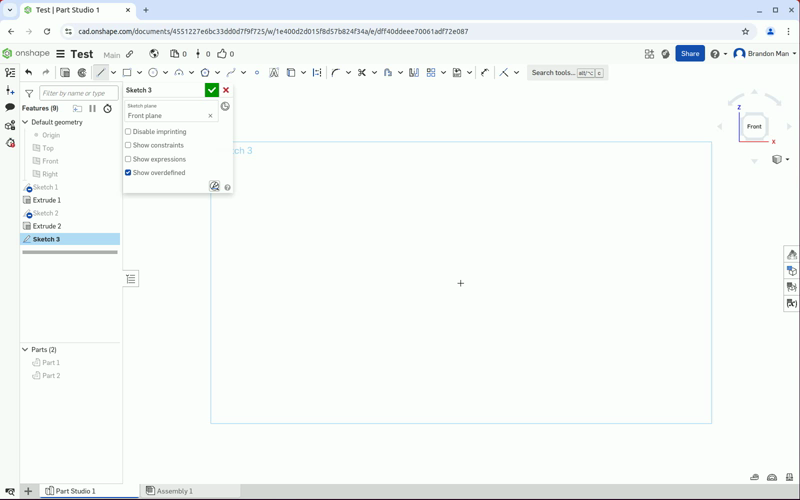
click(460, 282)
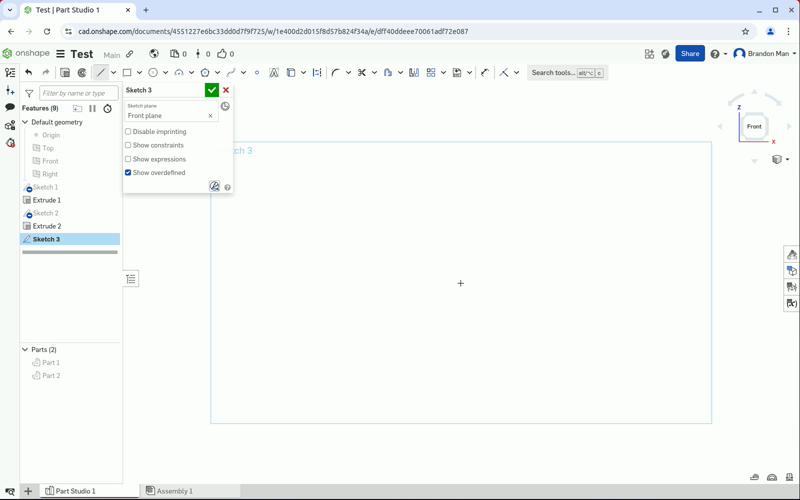
key_up(shift)
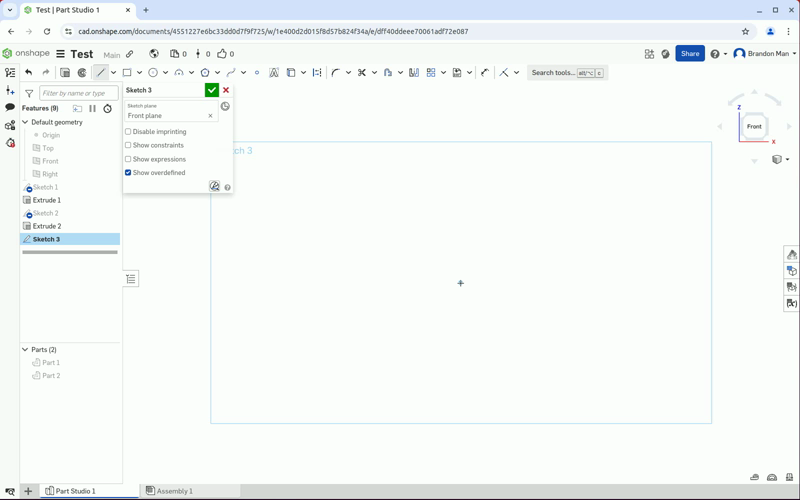
key_down(shift)
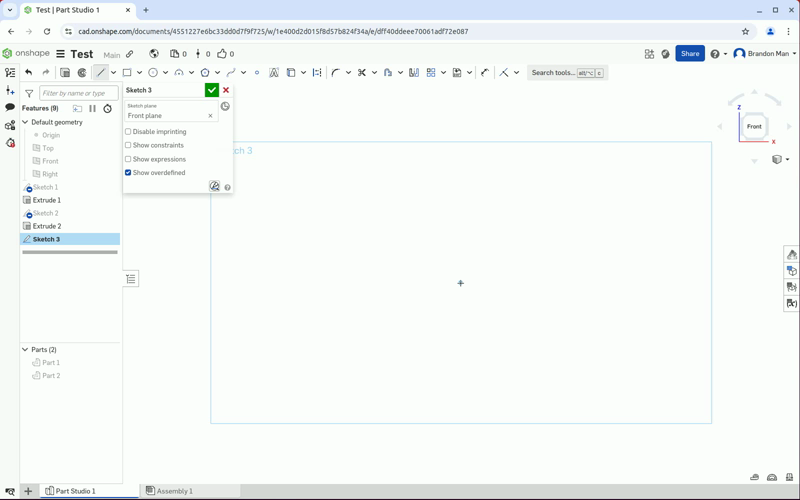
mouse_move(573, 240)
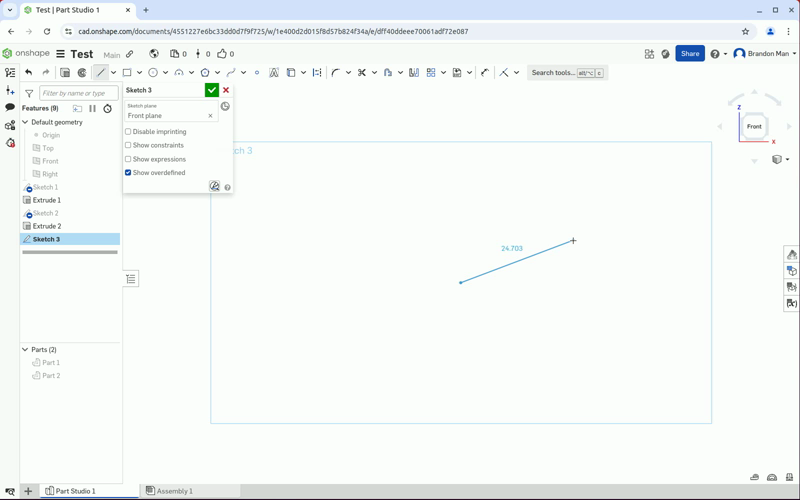
click(573, 240)
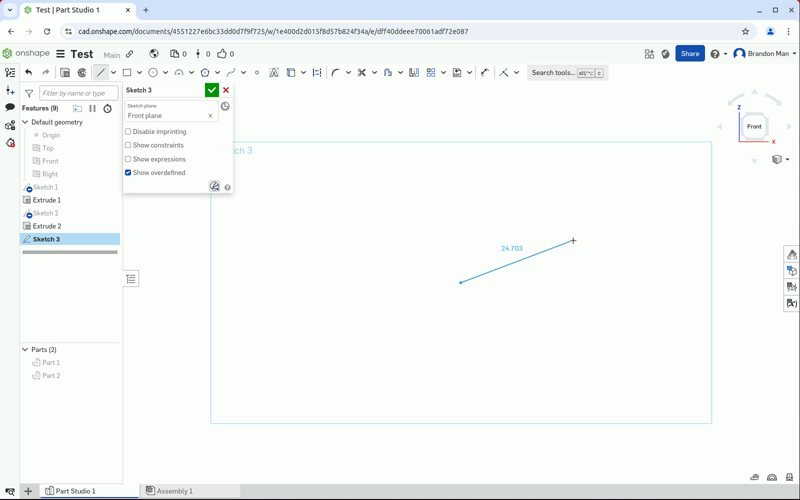
key_up(shift)
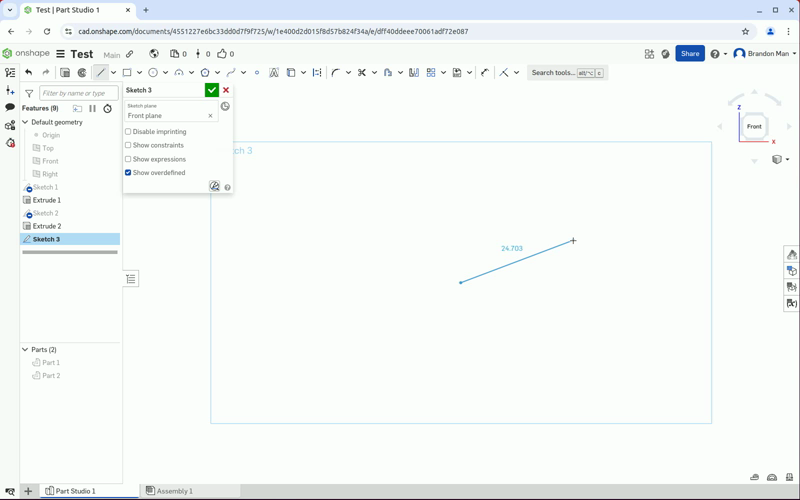
key_down(shift)
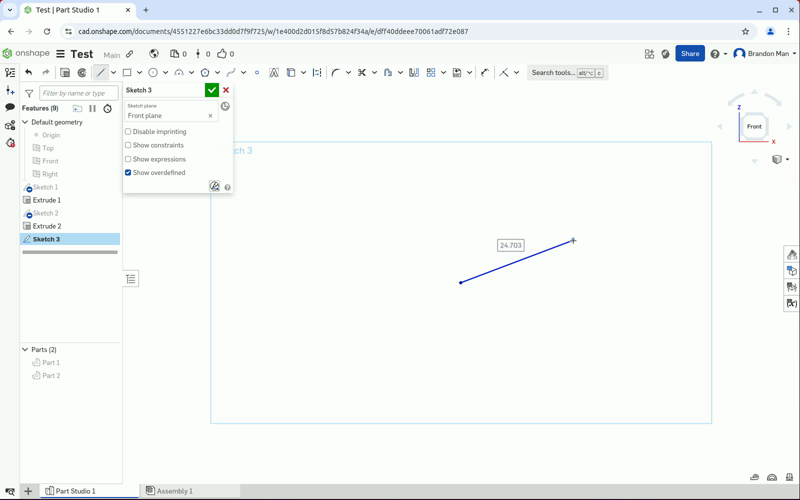
mouse_move(589, 240)
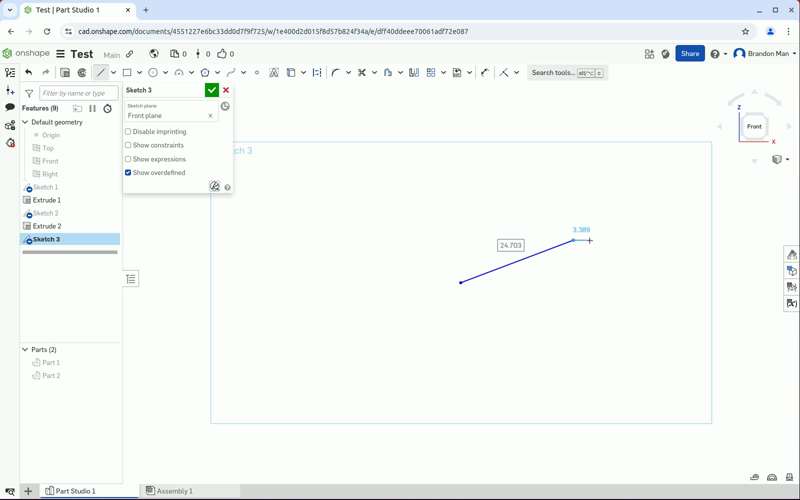
mouse_move(544, 229)
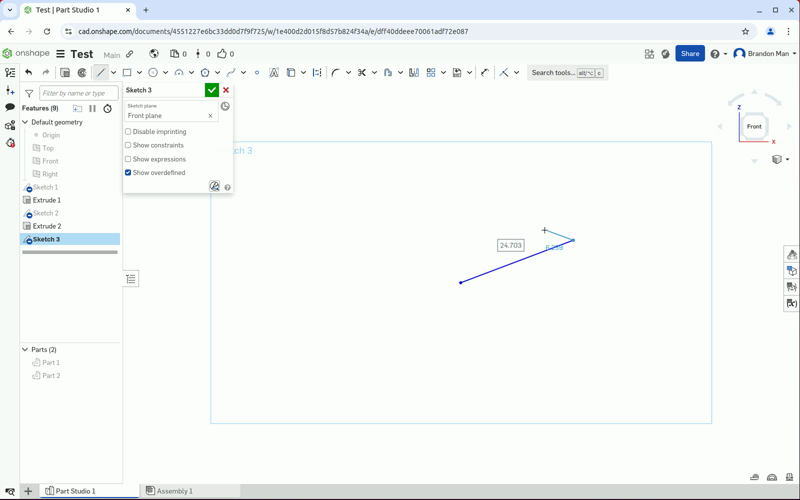
click(544, 229)
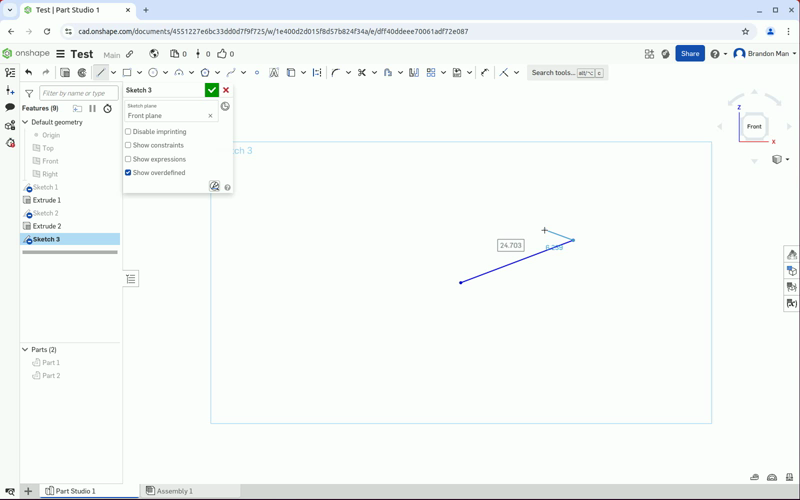
key_up(shift)
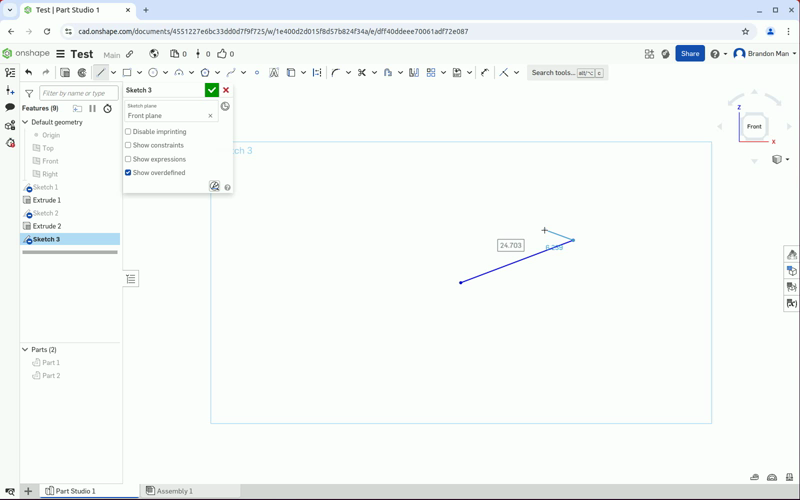
key_down(shift)
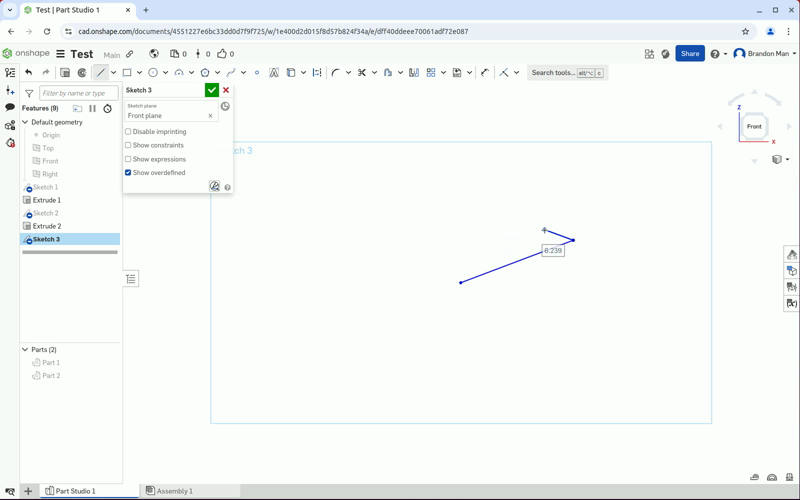
mouse_move(574, 229)
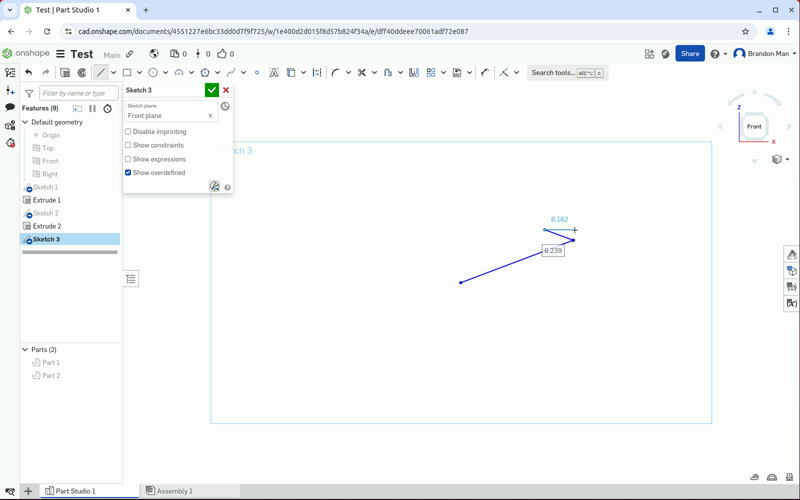
mouse_move(489, 229)
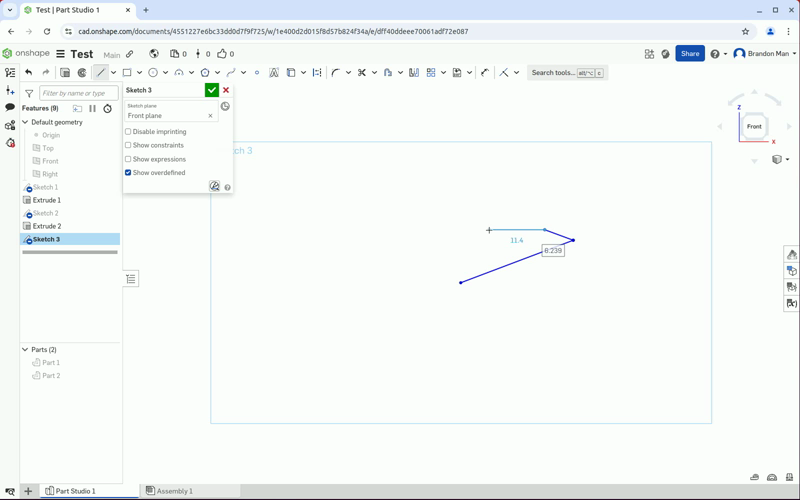
click(489, 229)
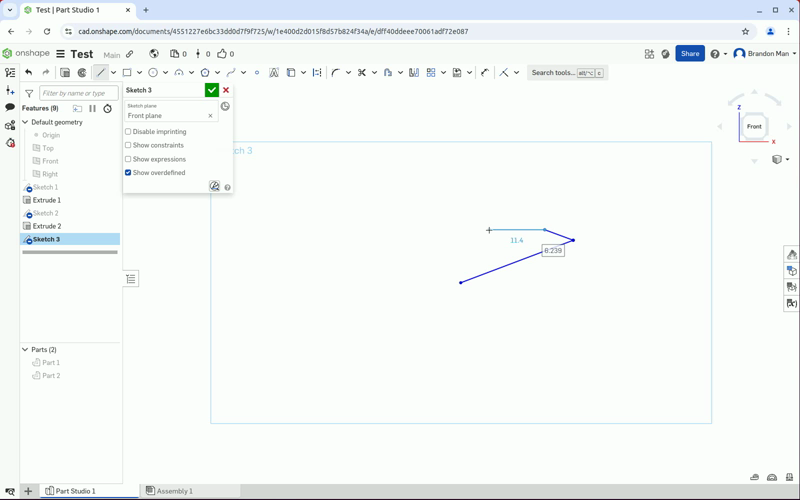
key_up(shift)
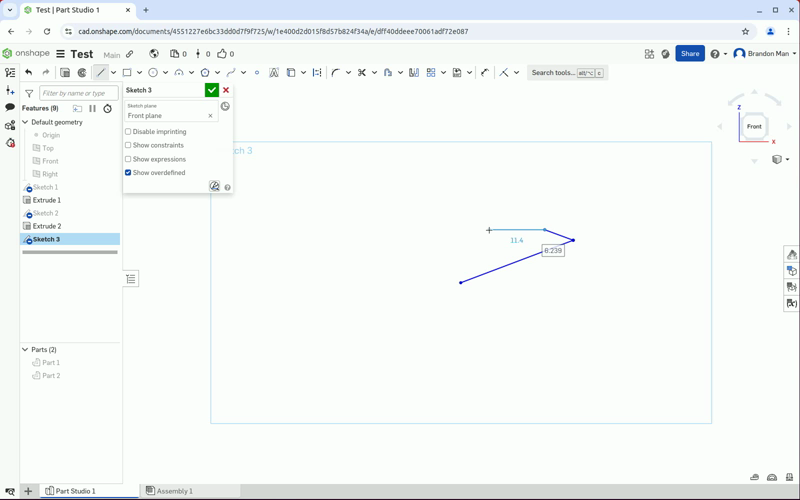
key_down(shift)
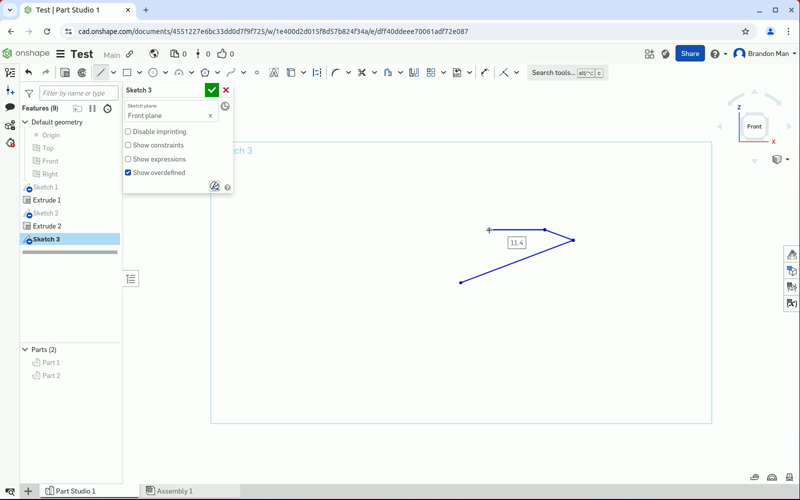
mouse_move(519, 229)
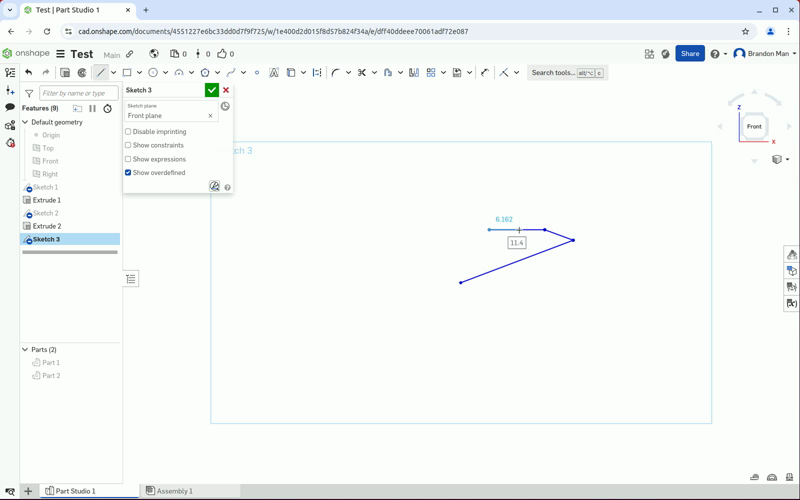
mouse_move(489, 209)
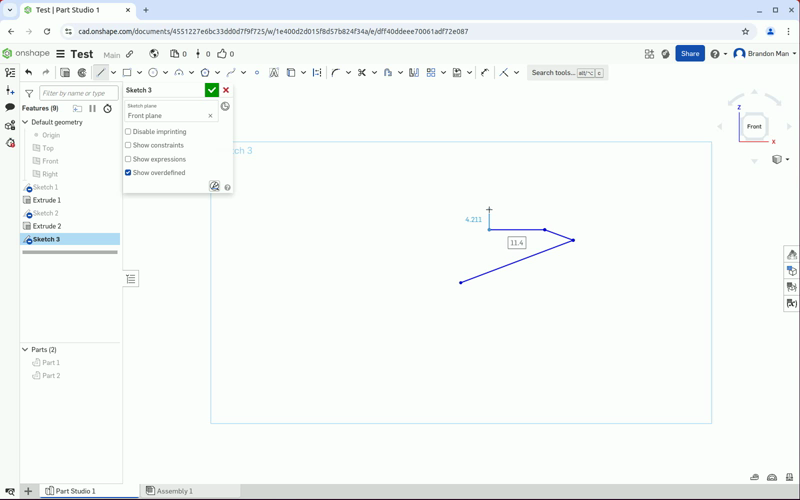
click(489, 209)
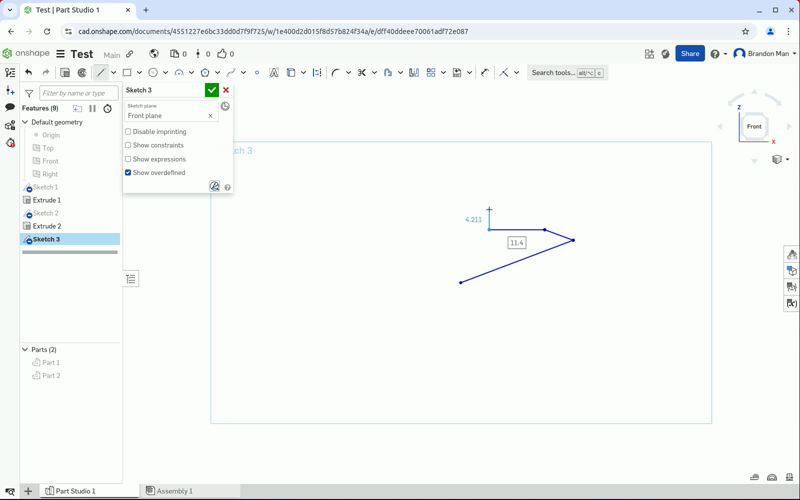
key_up(shift)
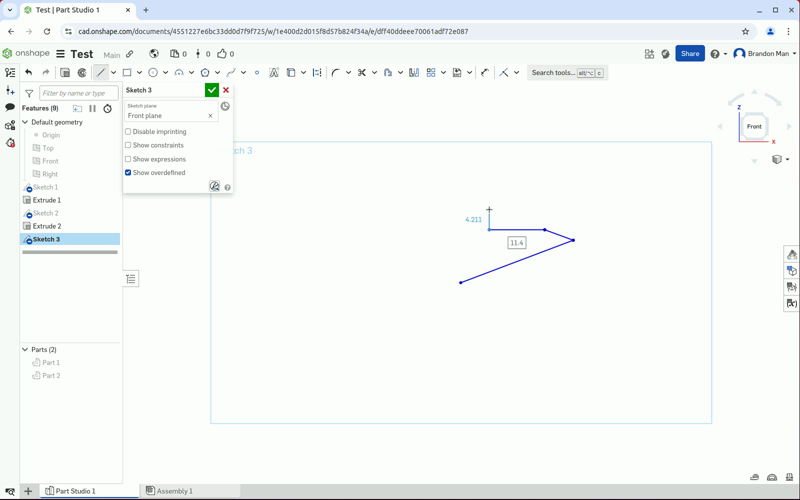
key_down(shift)
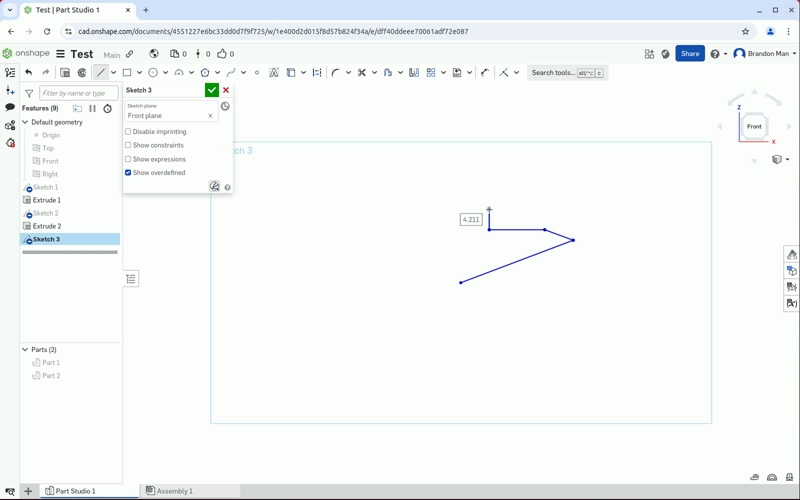
mouse_move(519, 209)
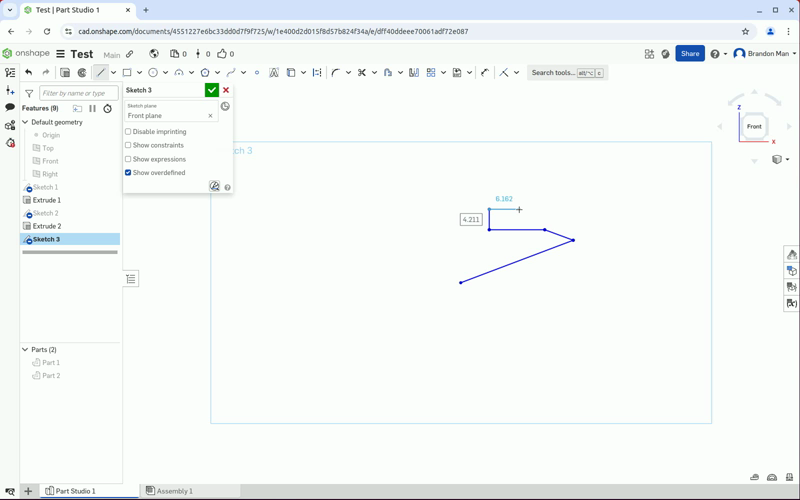
mouse_move(460, 198)
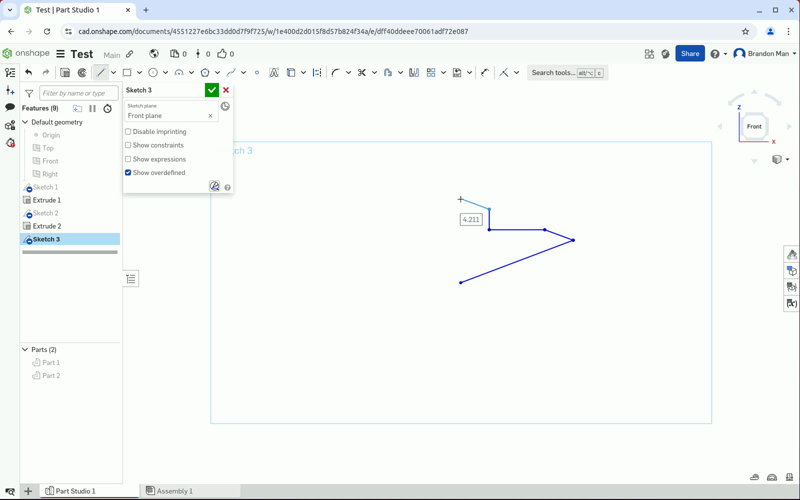
click(460, 198)
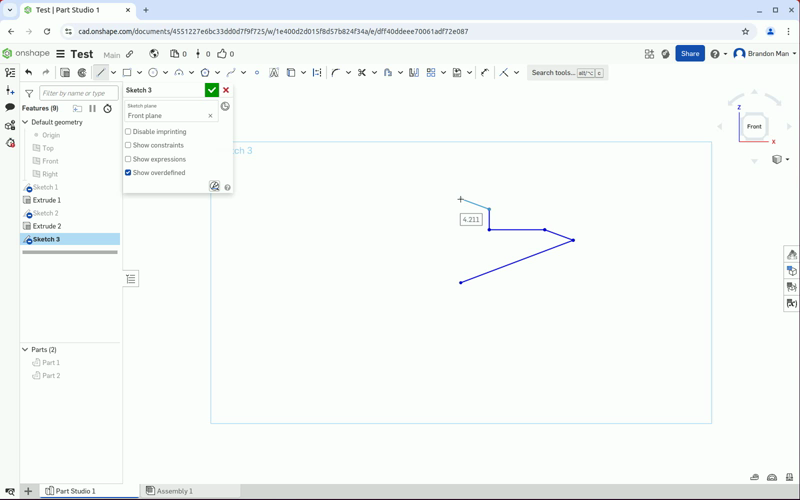
key_up(shift)
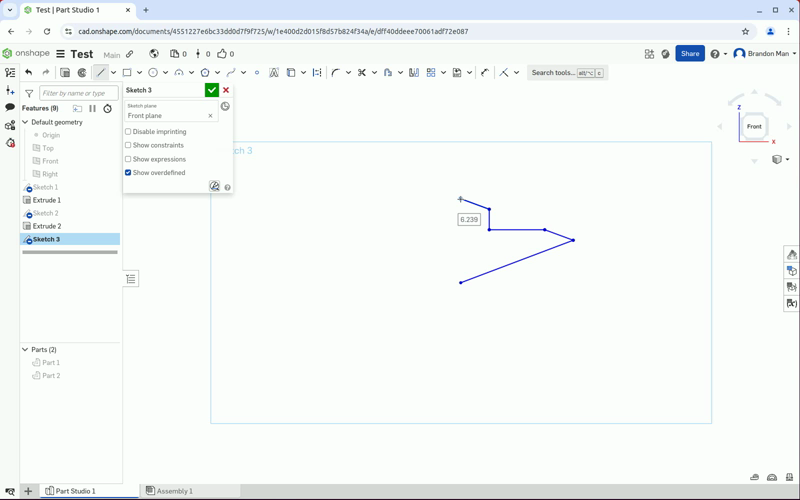
key_down(shift)
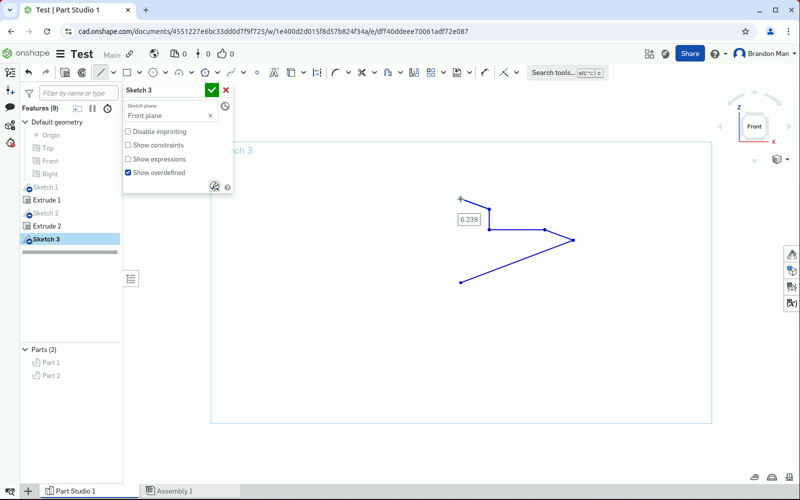
mouse_move(460, 282)
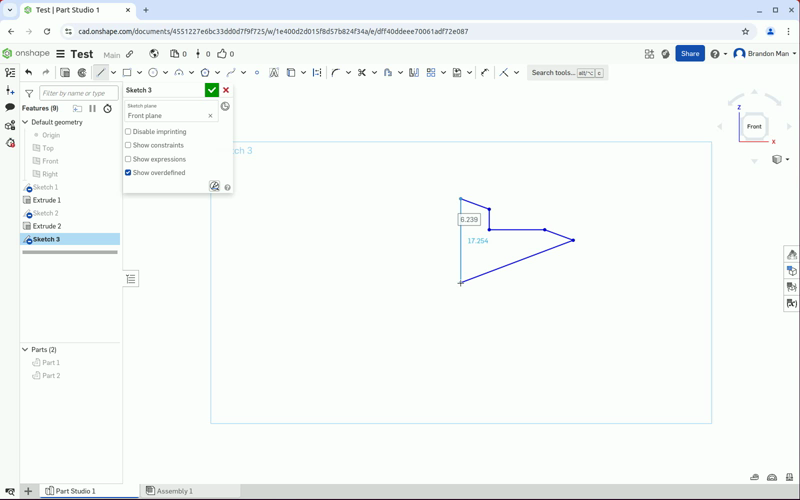
key_up(shift)
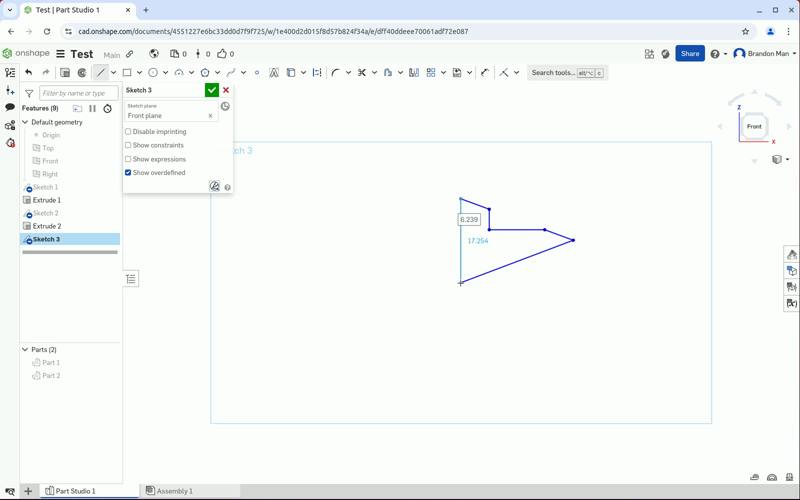
click(460, 282)
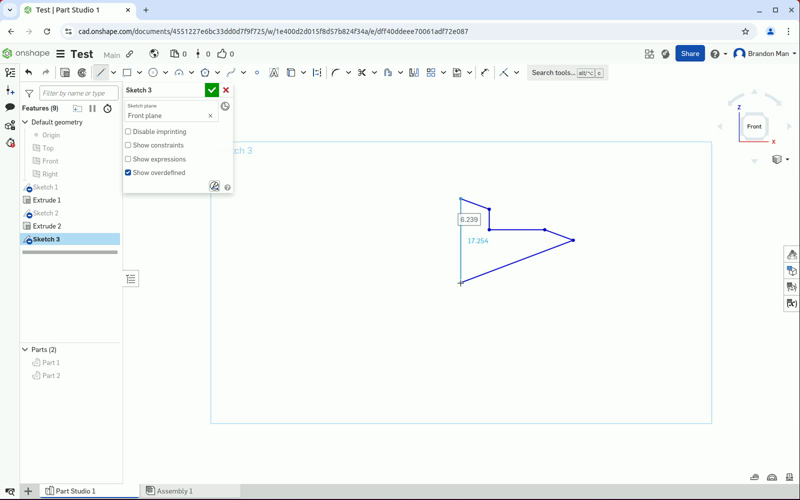
key(esc)
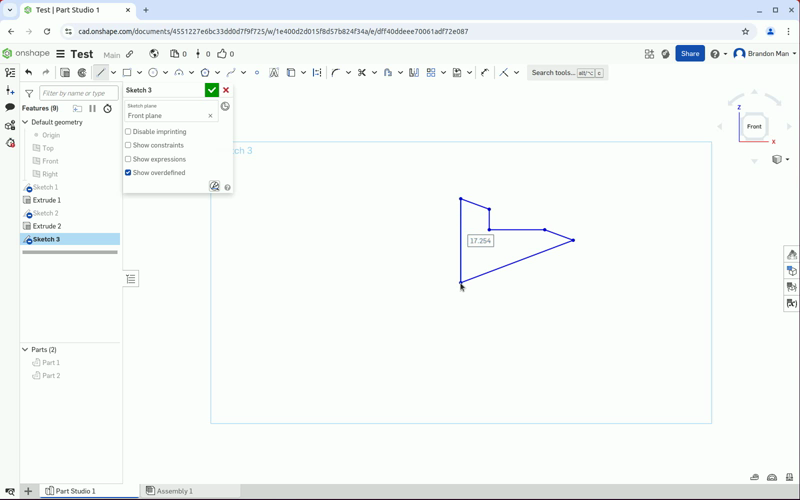
mouse_move(507, 261)
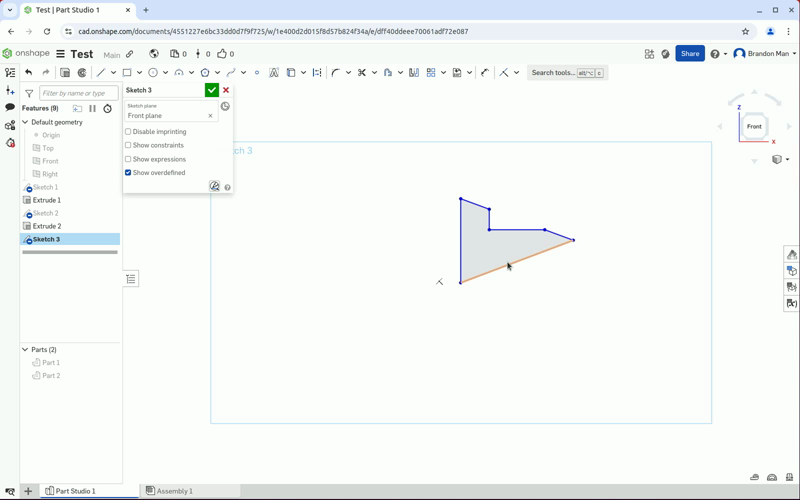
click(507, 261)
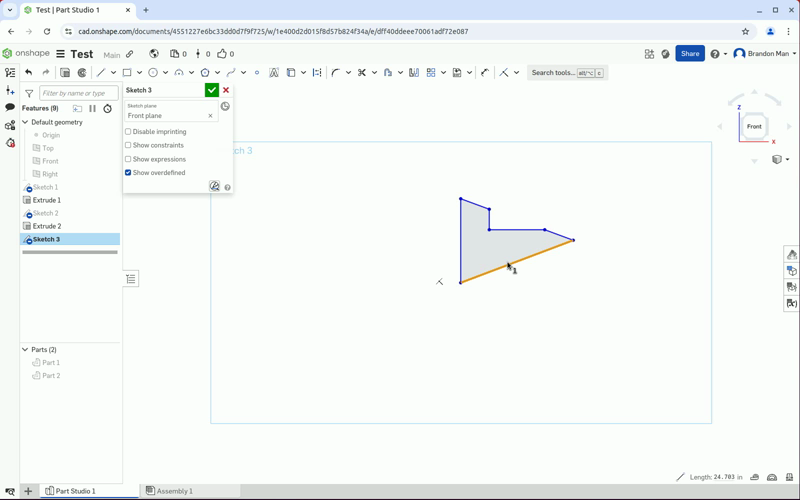
mouse_move(73, 352)
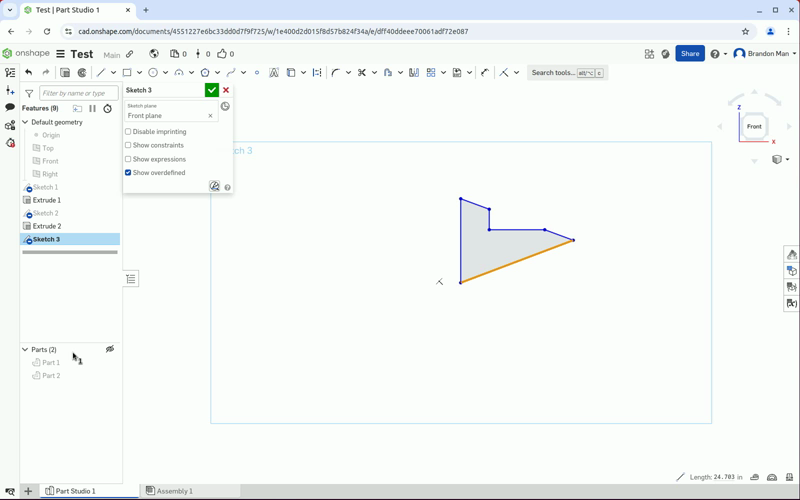
key(shift+y)
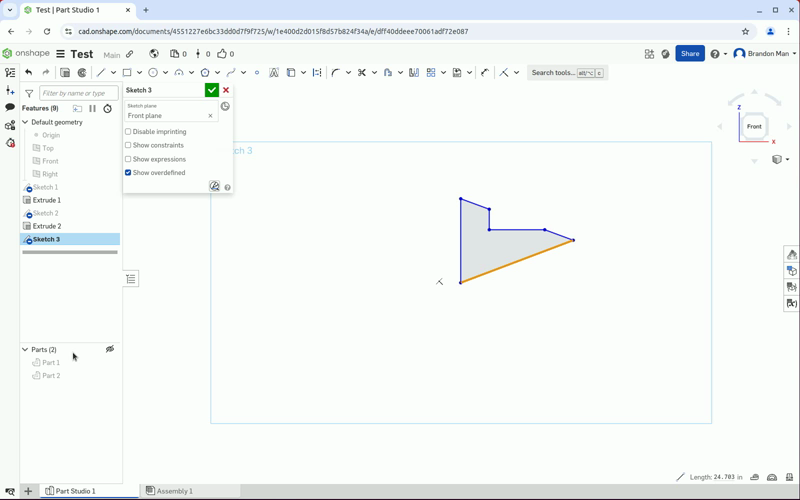
key(shift+e)
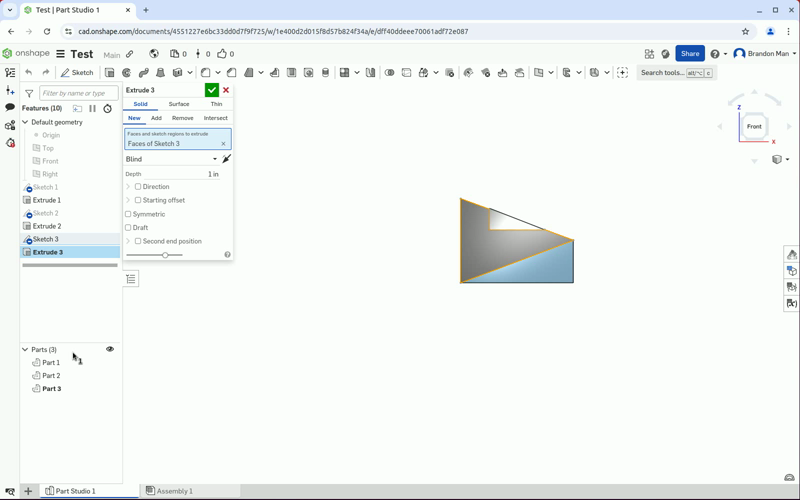
mouse_move(143, 106)
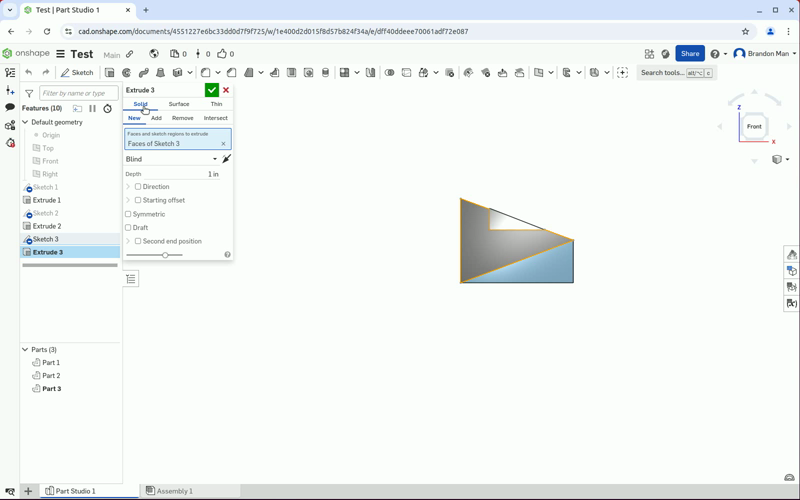
click(143, 106)
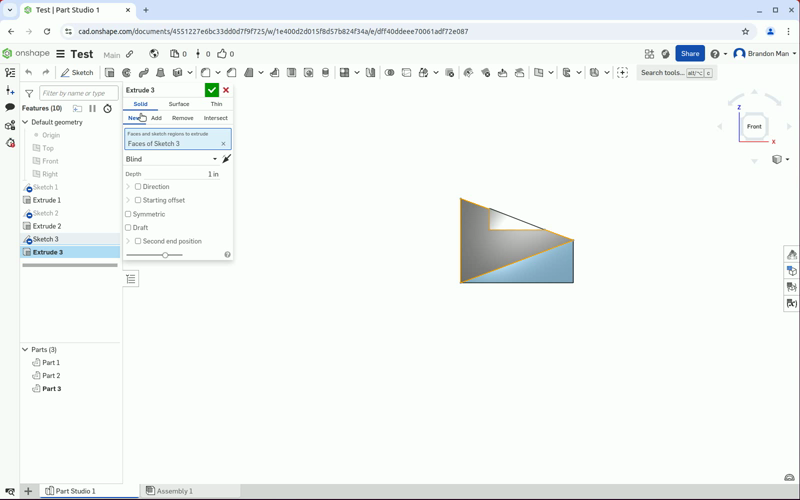
mouse_move(137, 120)
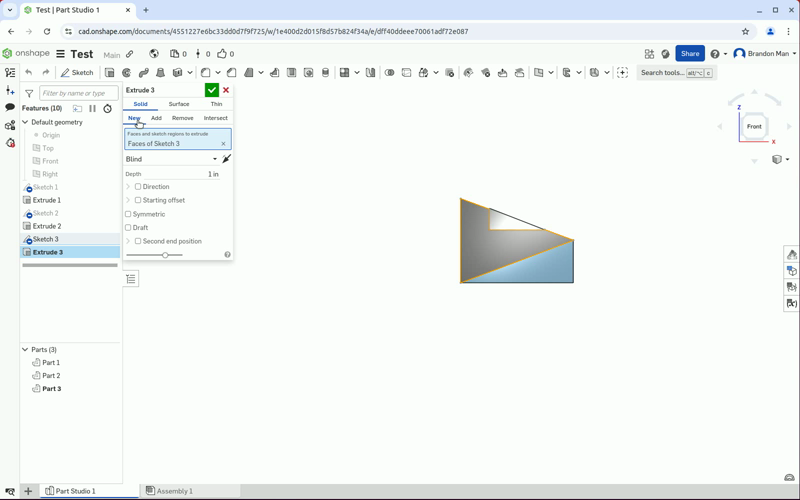
click(137, 120)
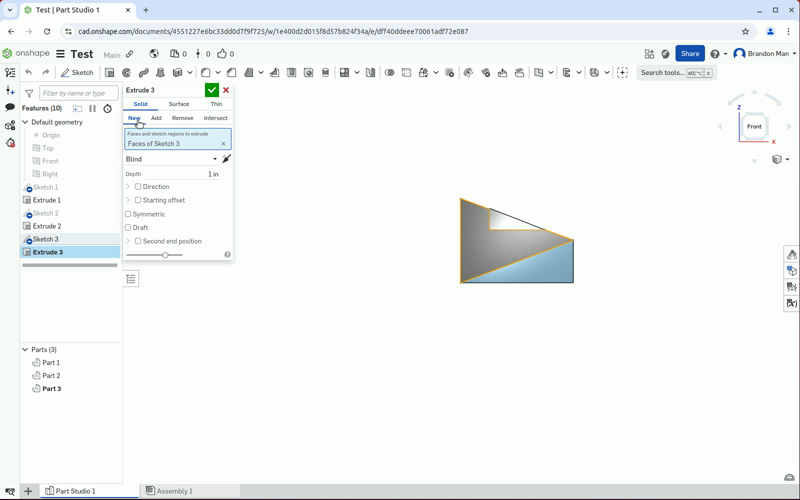
key(tab, 4)
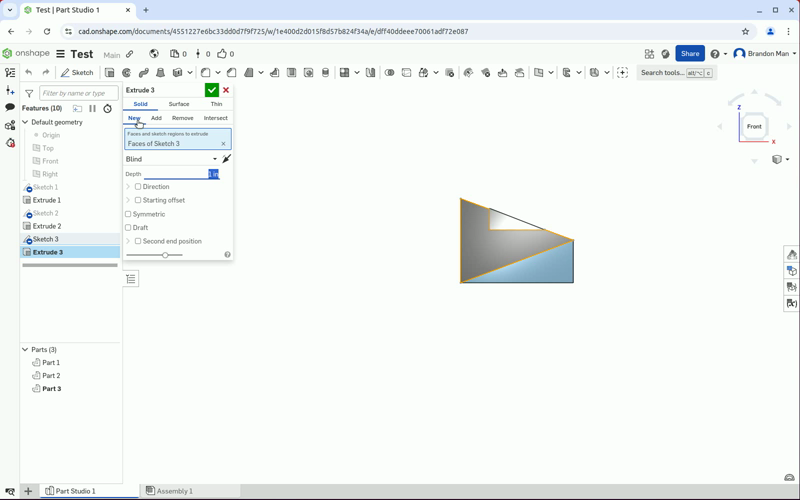
text(17.332)
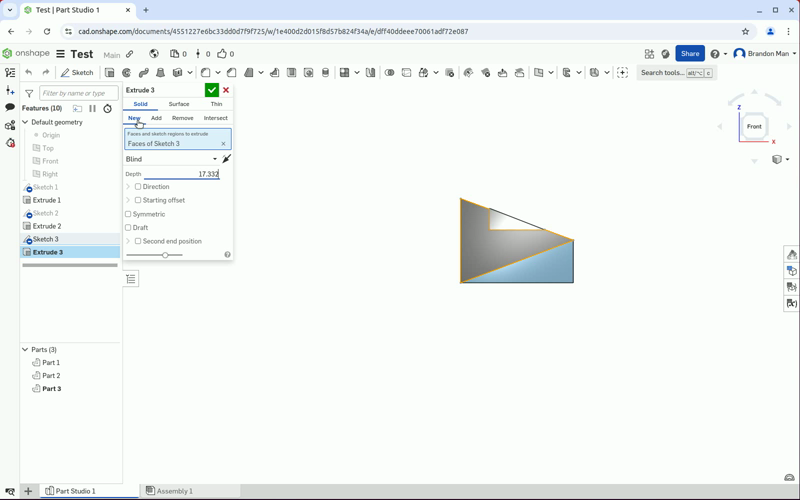
key(tab, 3)
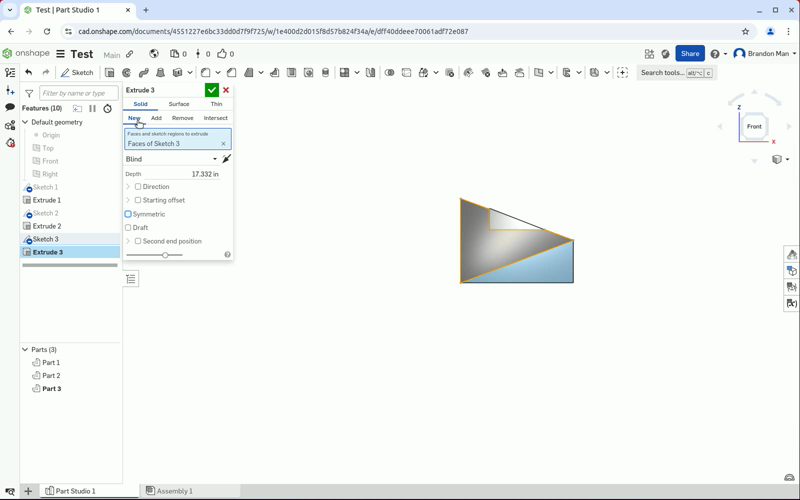
key(space)
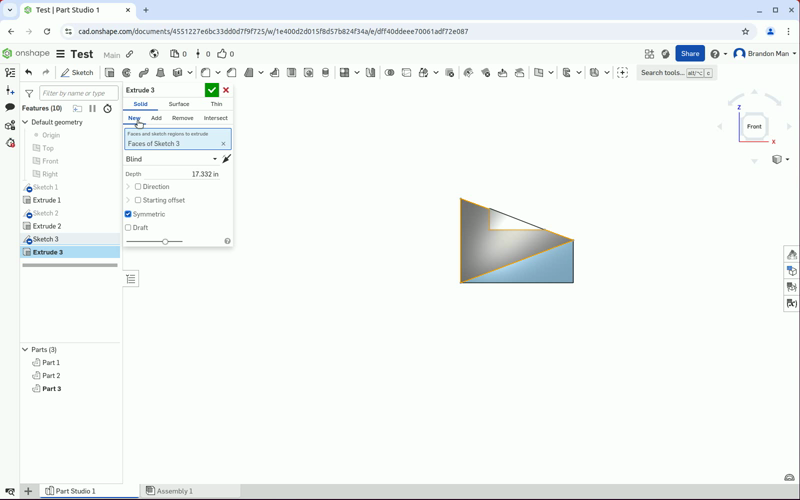
key(enter)
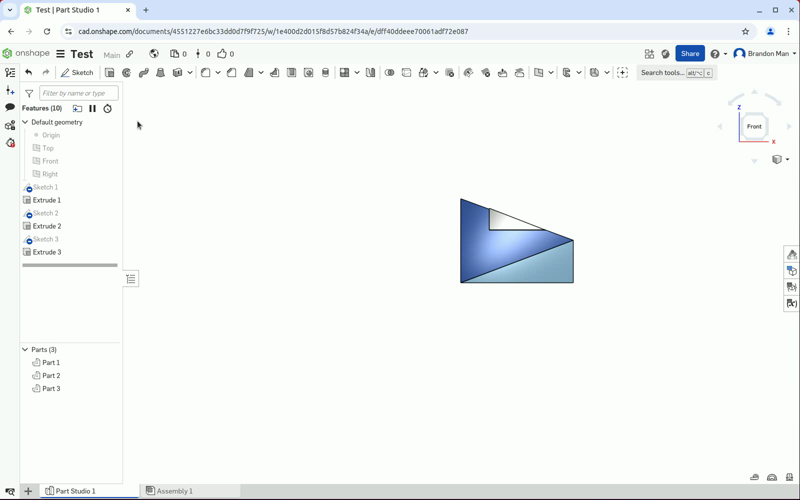
key(shift+h)
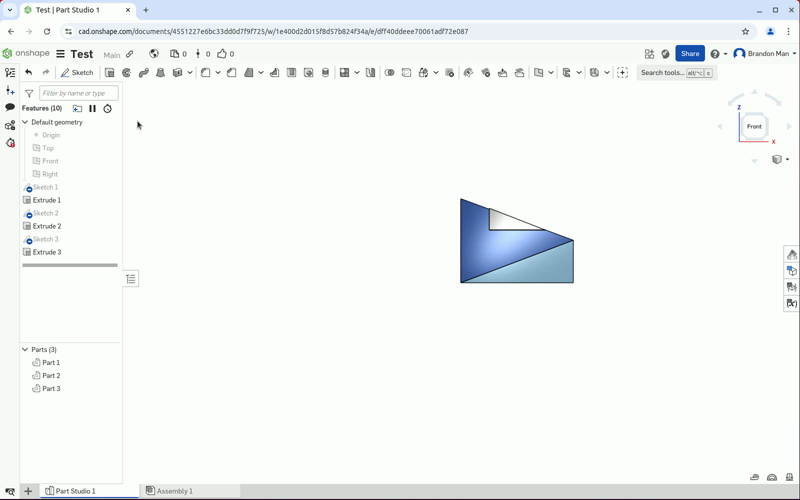
key(shift+h)
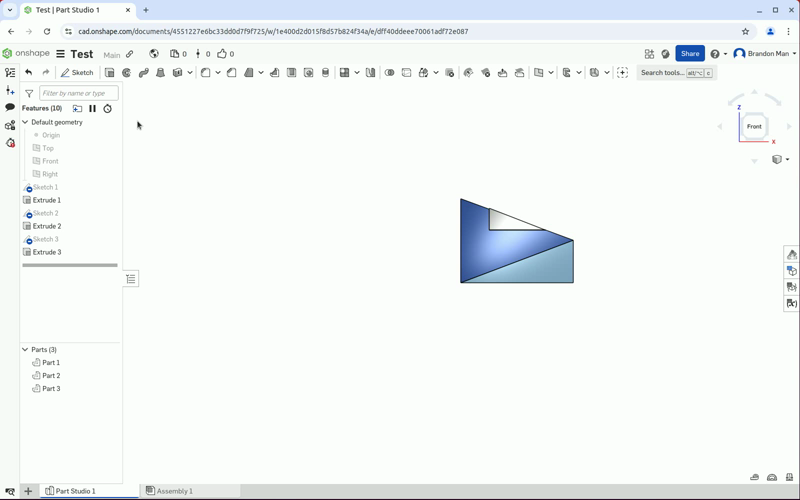
mouse_move(73, 189)
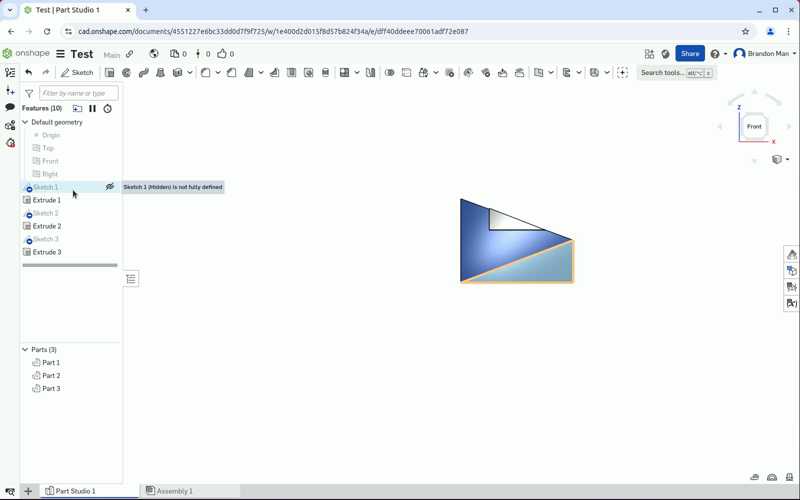
click(73, 189)
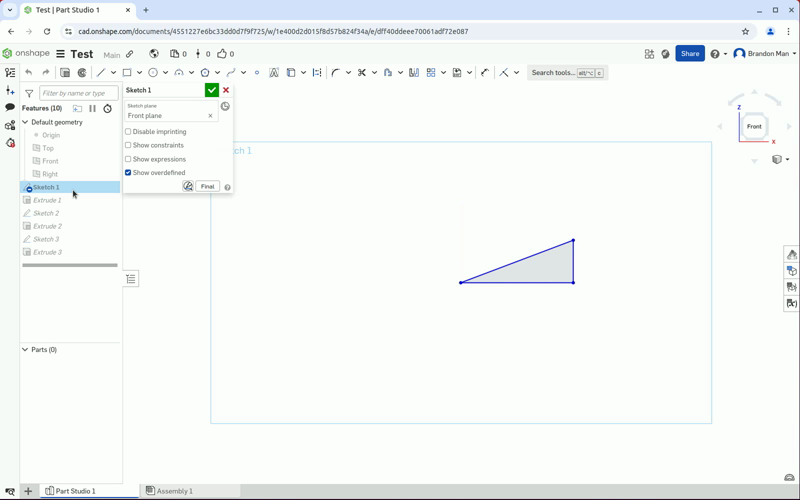
mouse_move(229, 92)
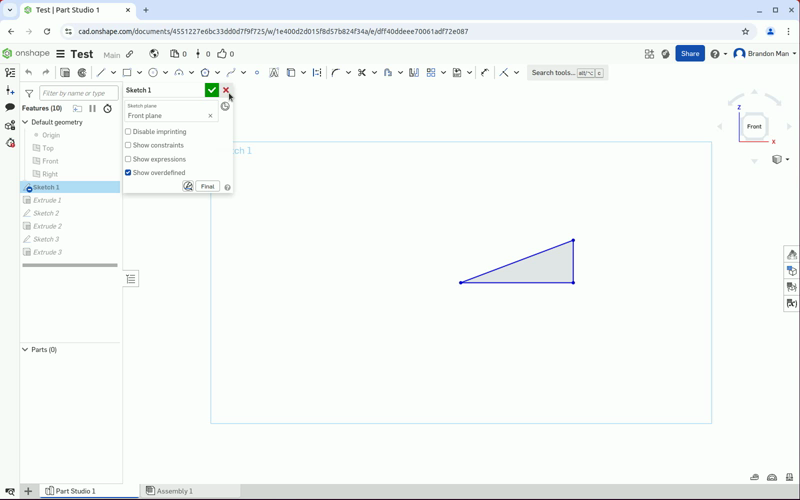
click(229, 92)
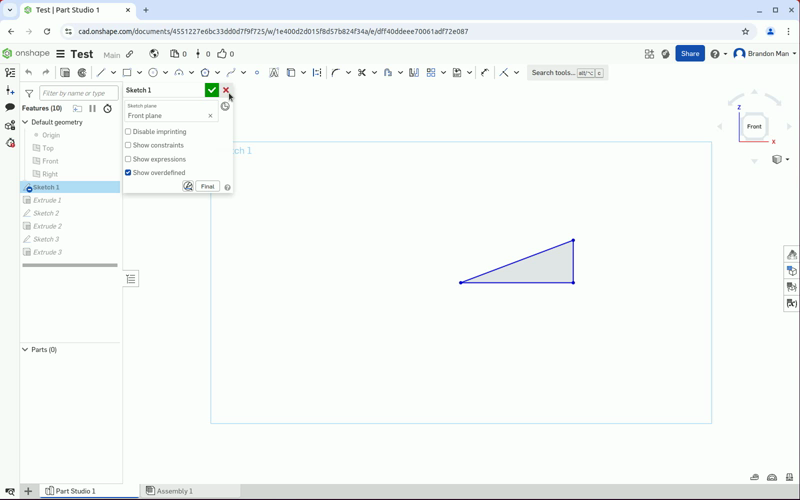
key(shift+s)
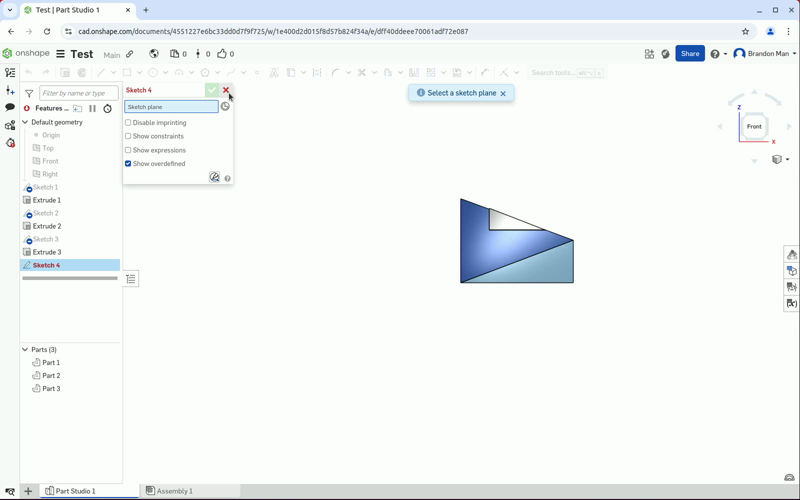
mouse_move(73, 163)
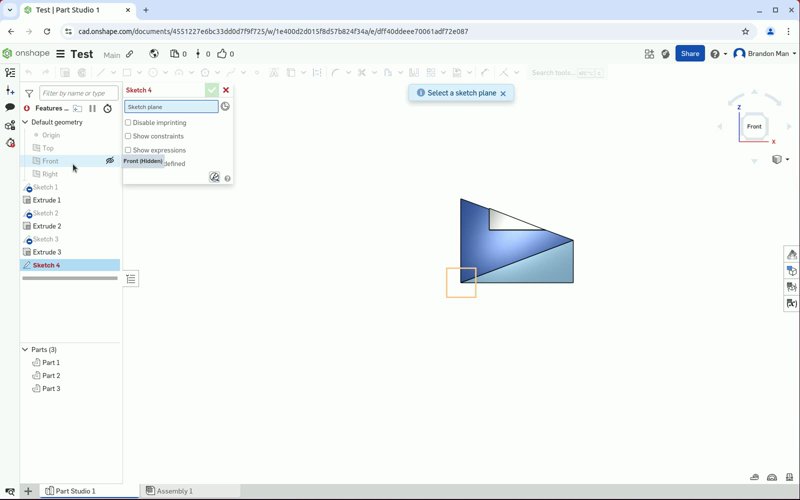
click(73, 163)
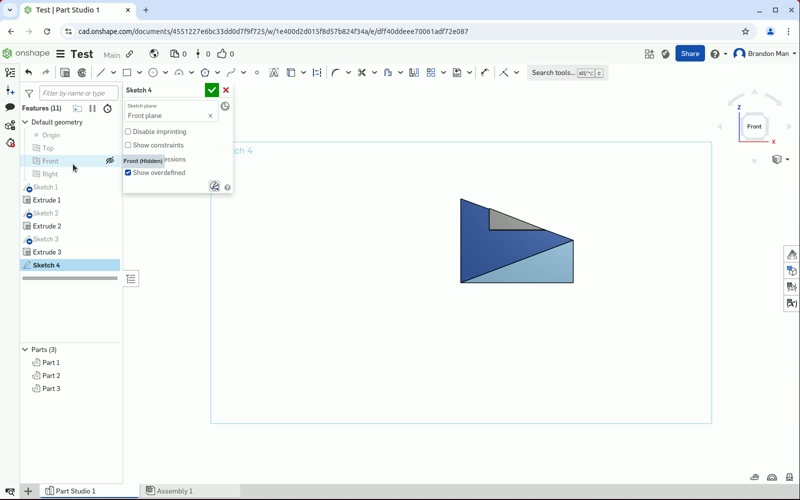
mouse_move(73, 352)
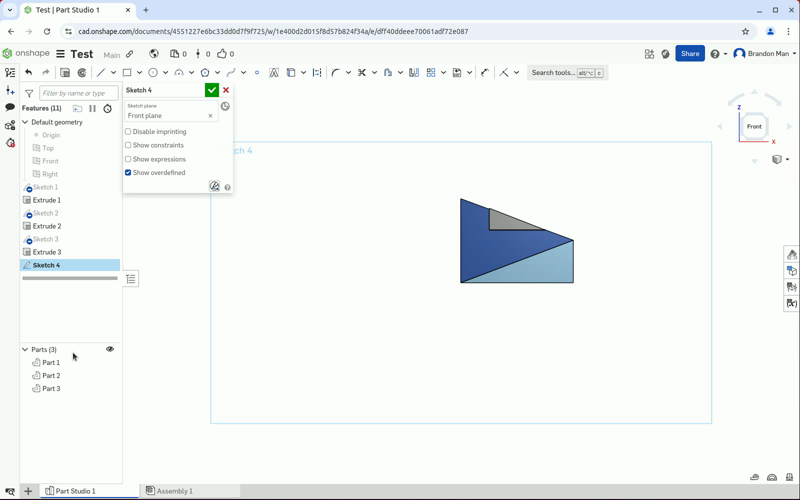
key(y)
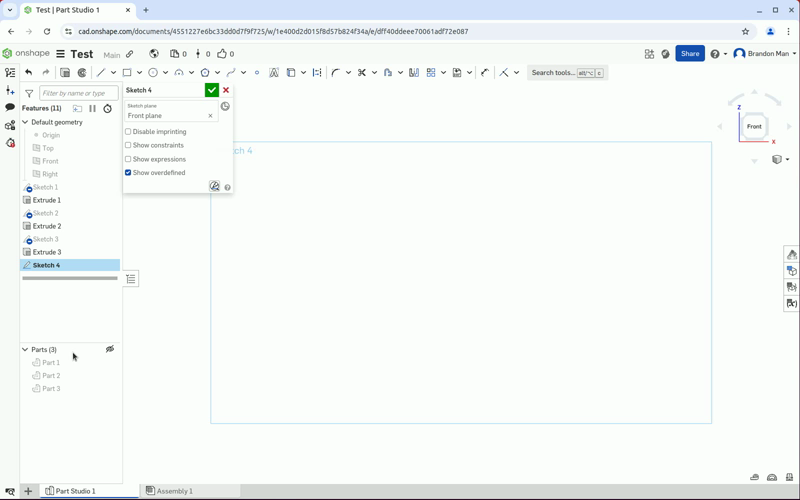
key(l)
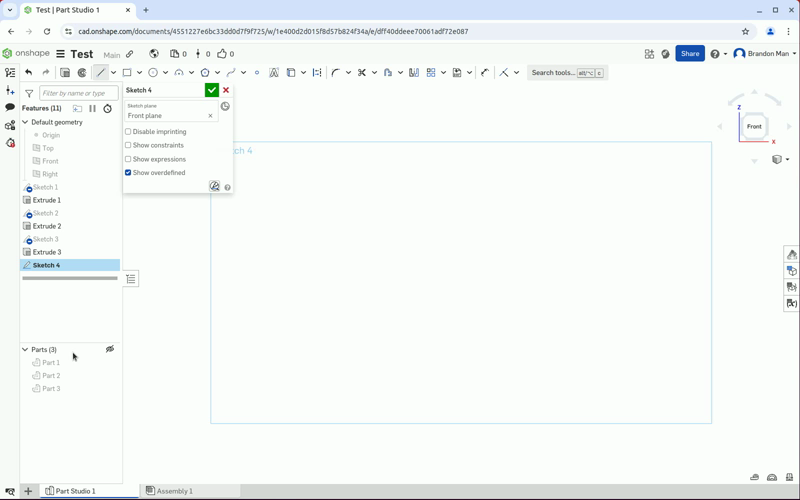
key_down(shift)
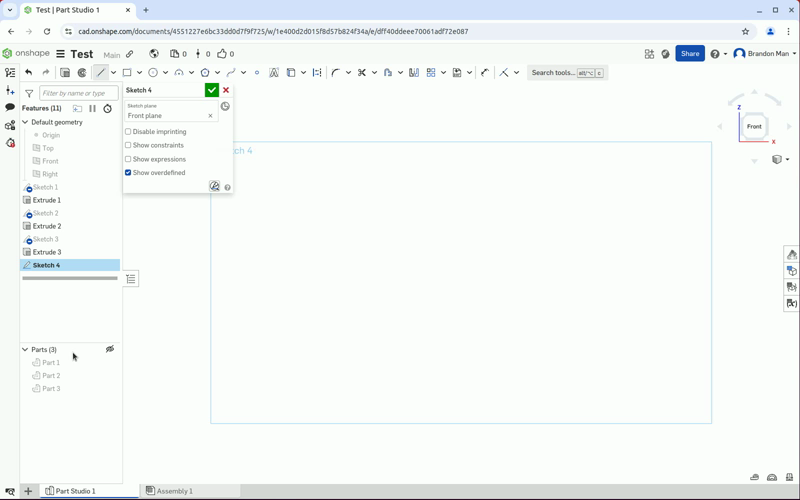
mouse_move(489, 230)
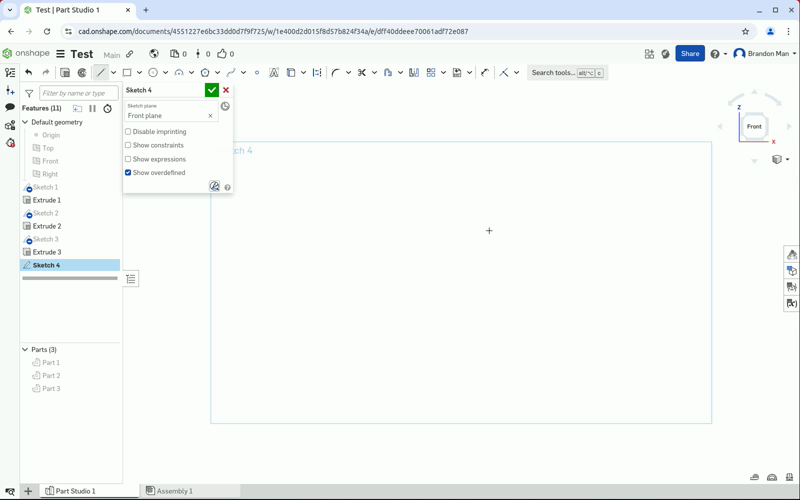
click(489, 230)
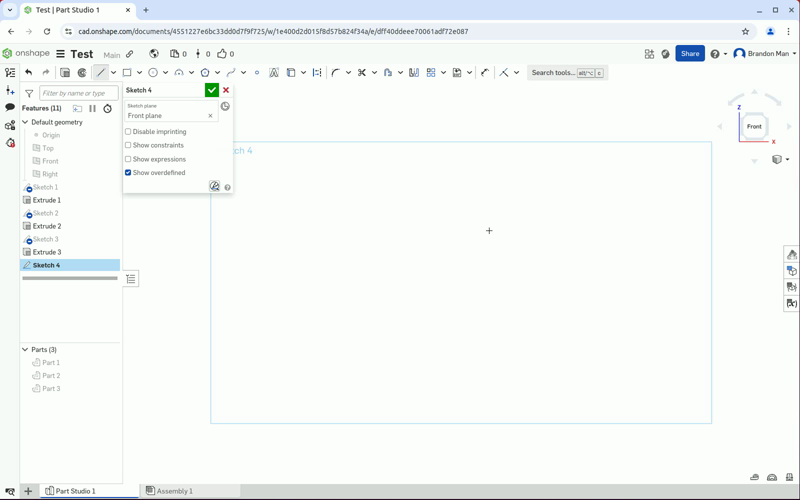
key_up(shift)
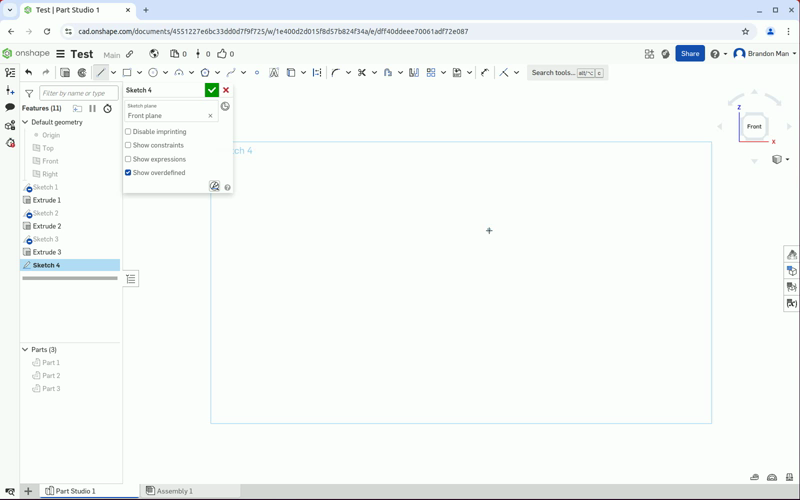
key_down(shift)
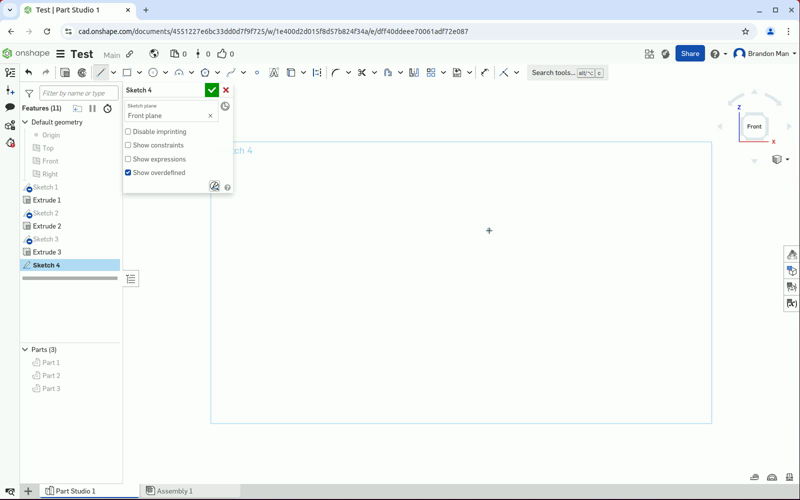
mouse_move(519, 230)
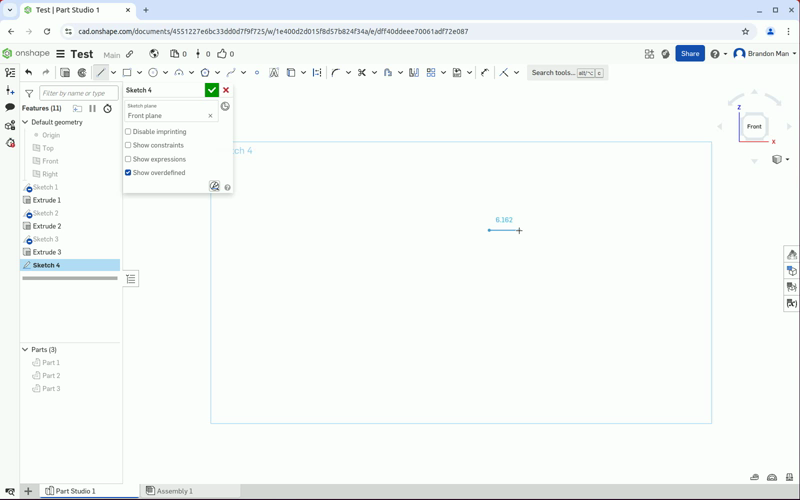
mouse_move(545, 230)
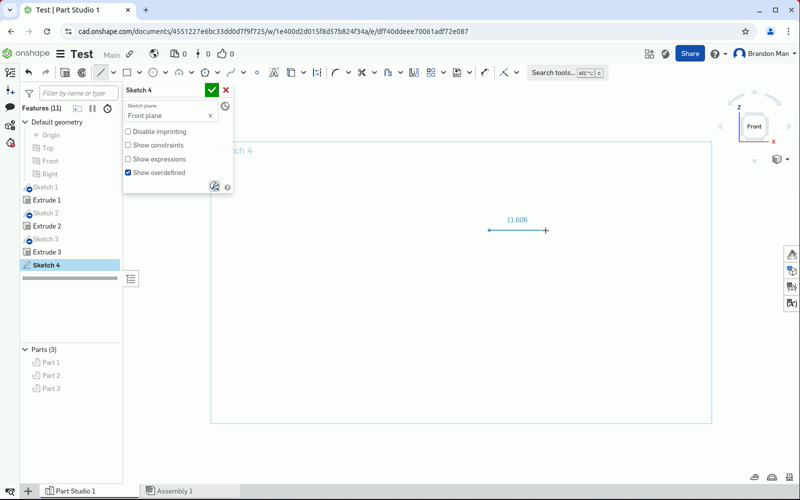
click(545, 230)
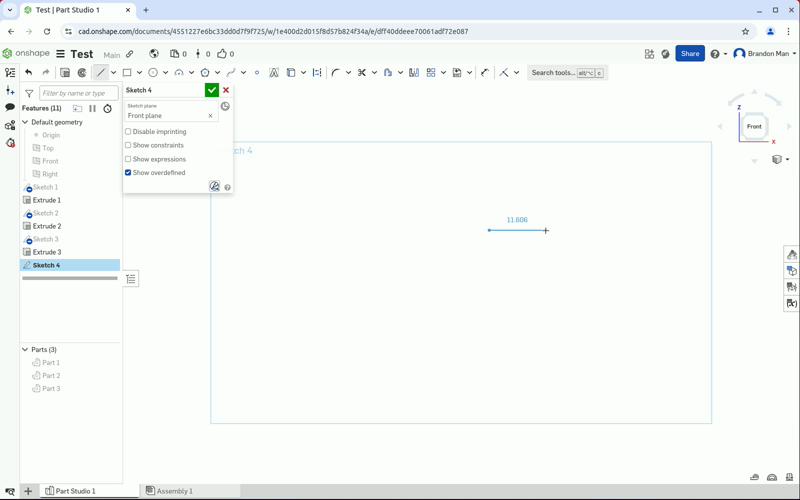
key_up(shift)
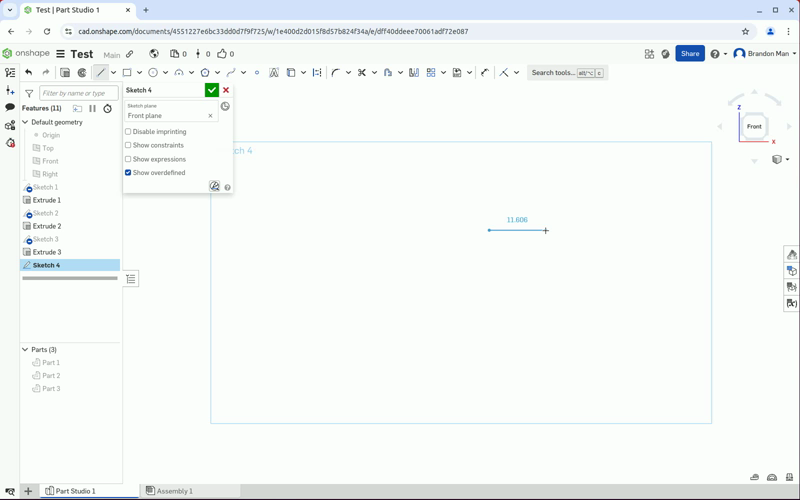
key_down(shift)
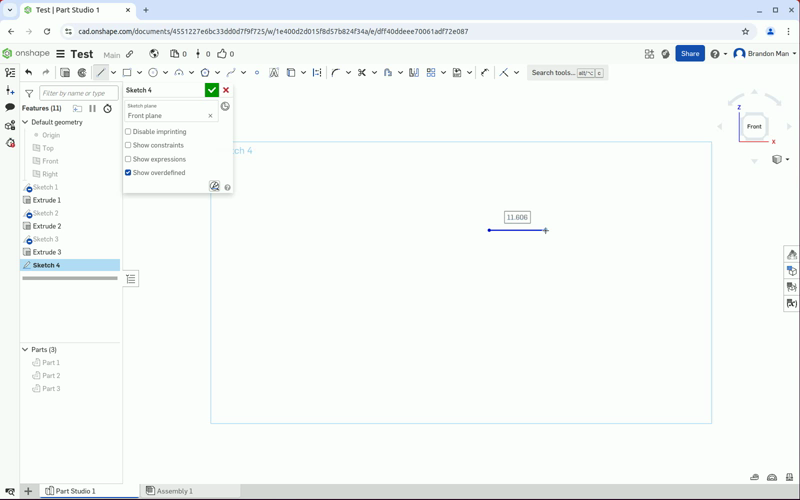
mouse_move(489, 208)
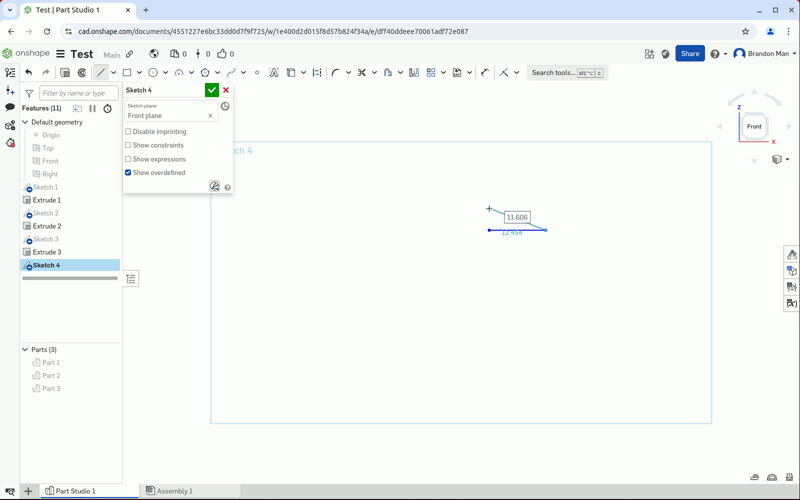
click(489, 208)
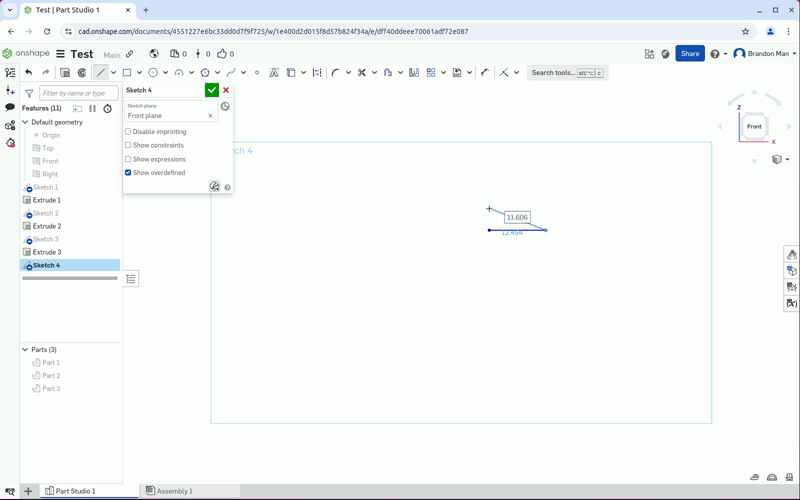
key_up(shift)
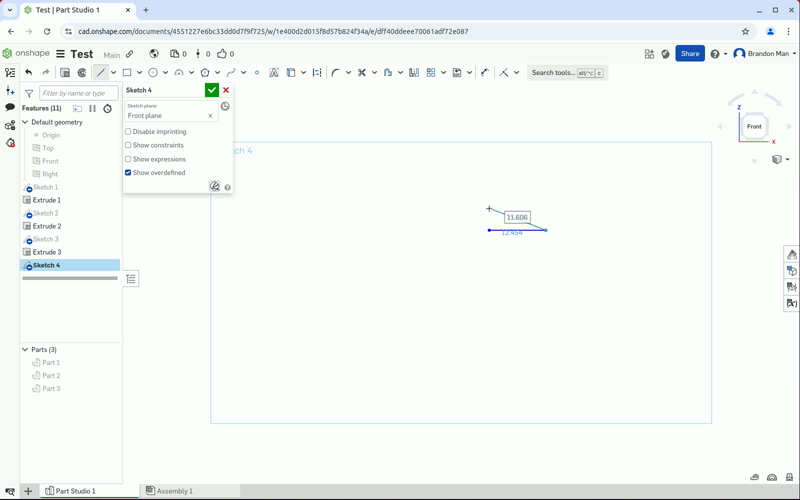
mouse_move(519, 208)
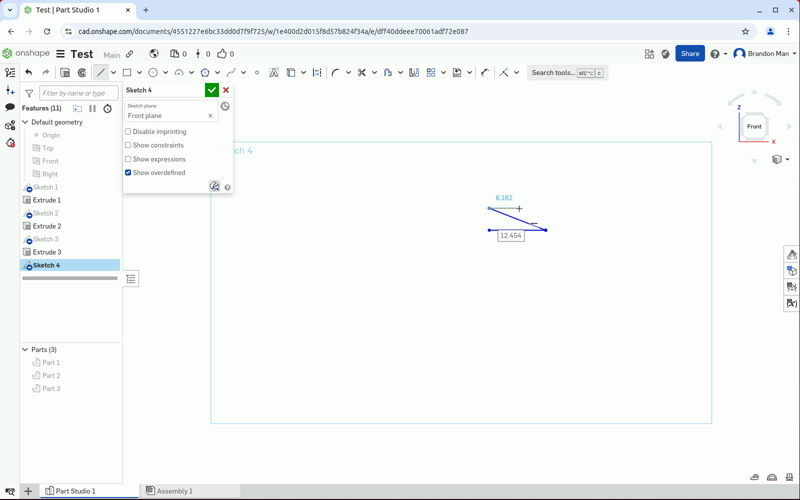
key_down(shift)
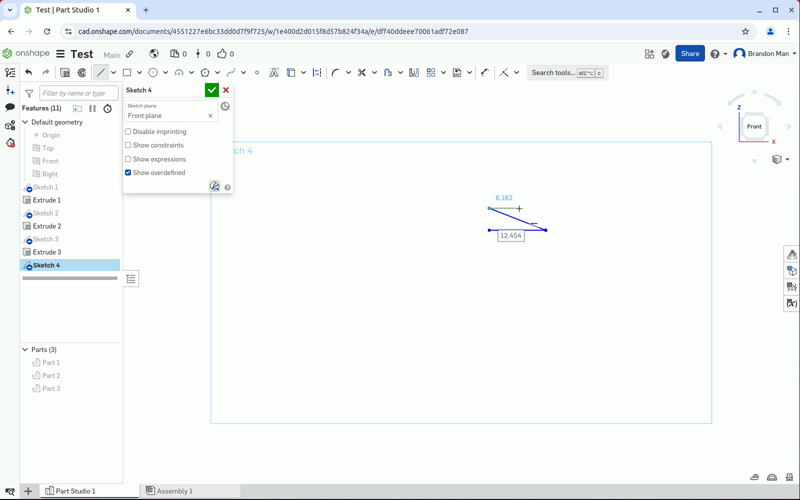
mouse_move(489, 230)
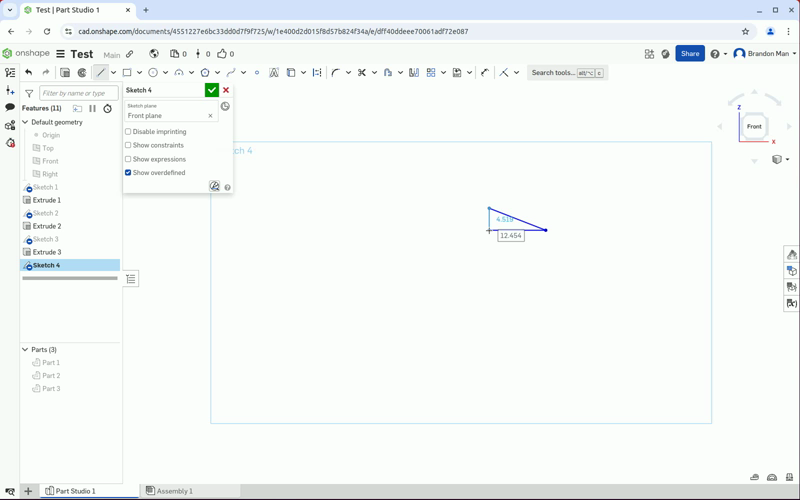
key_up(shift)
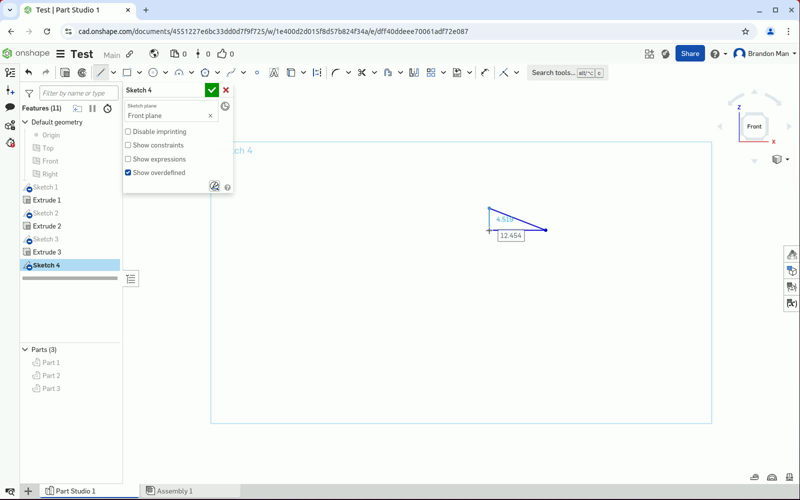
click(489, 230)
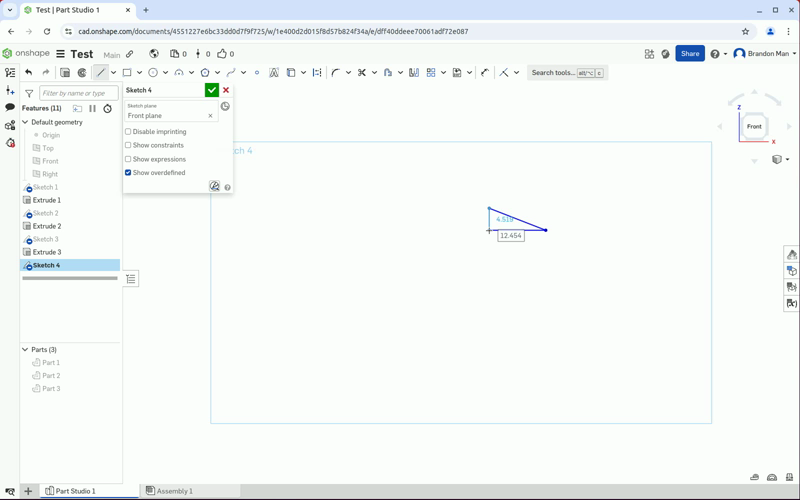
key(esc)
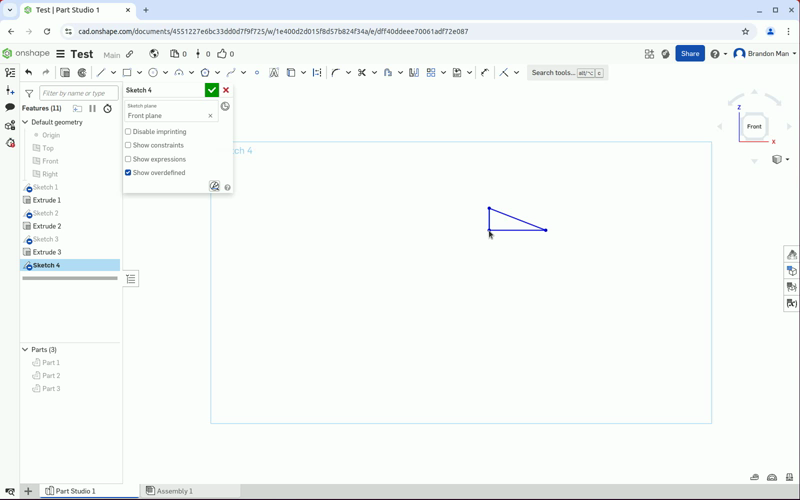
mouse_move(516, 226)
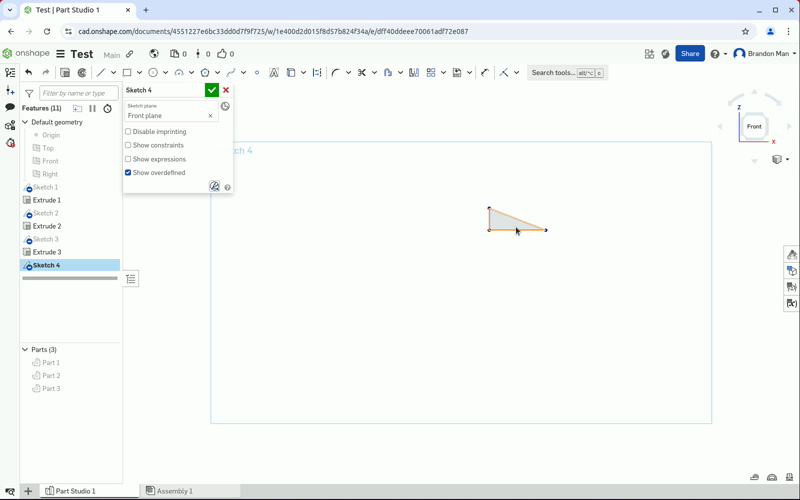
scroll(6)
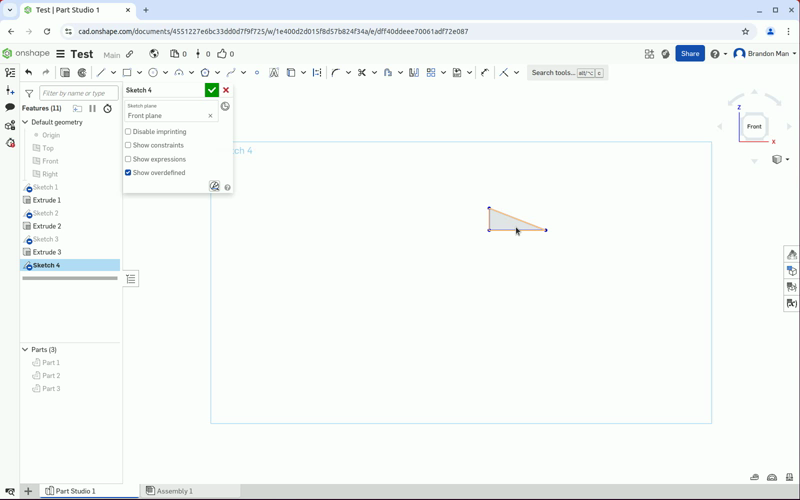
scroll(6)
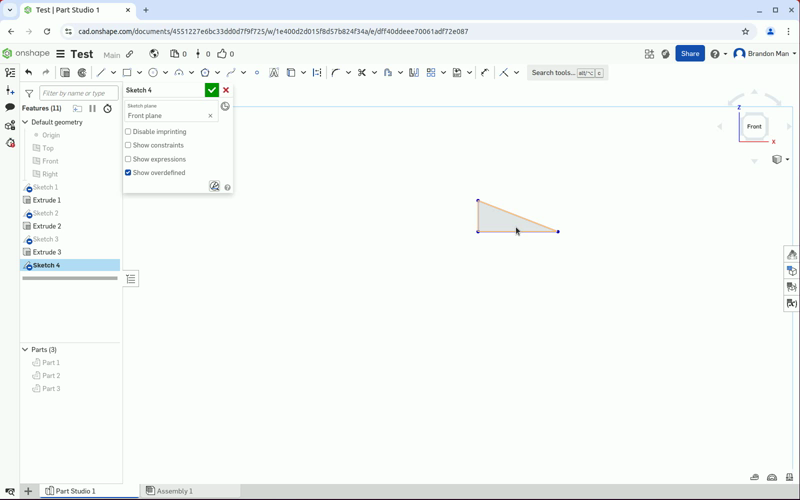
scroll(6)
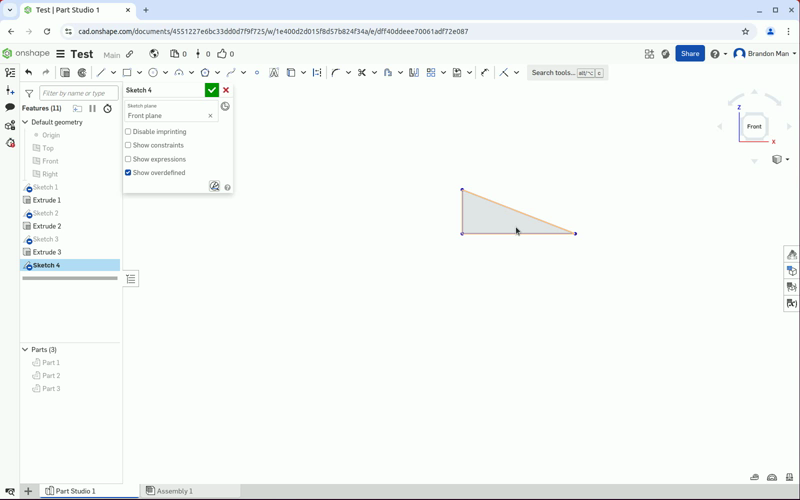
scroll(6)
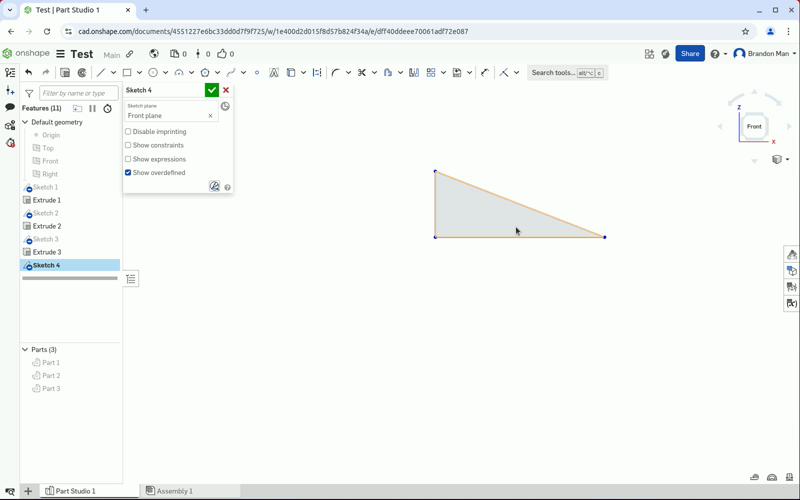
scroll(6)
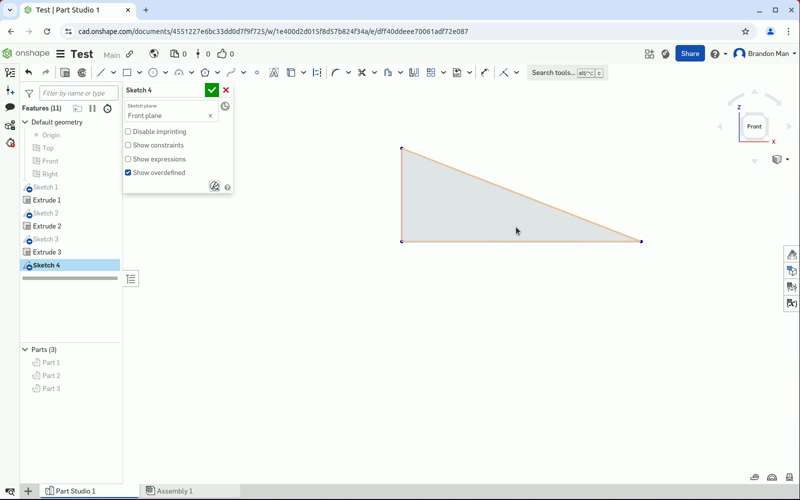
scroll(6)
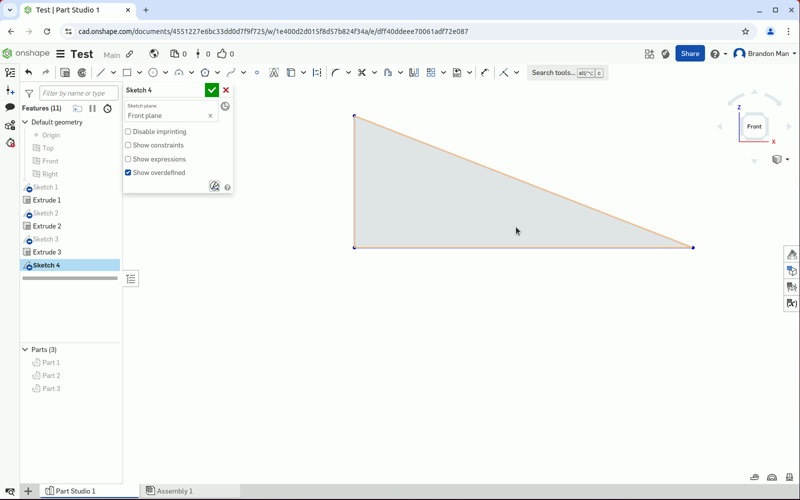
scroll(6)
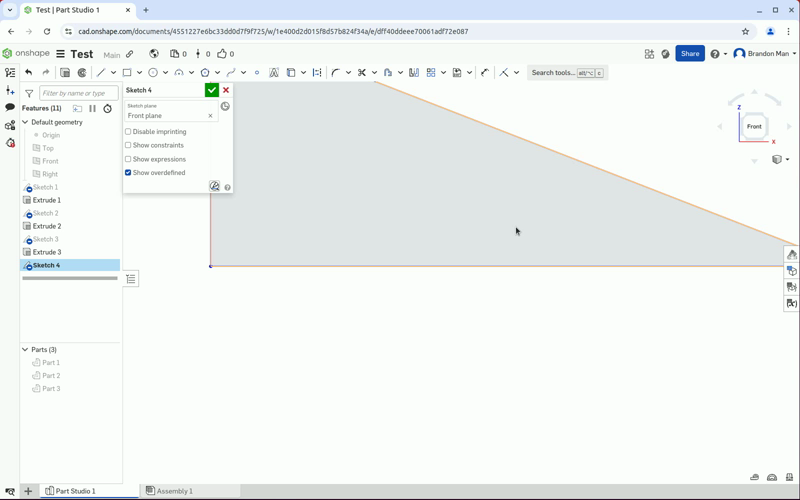
click(516, 226)
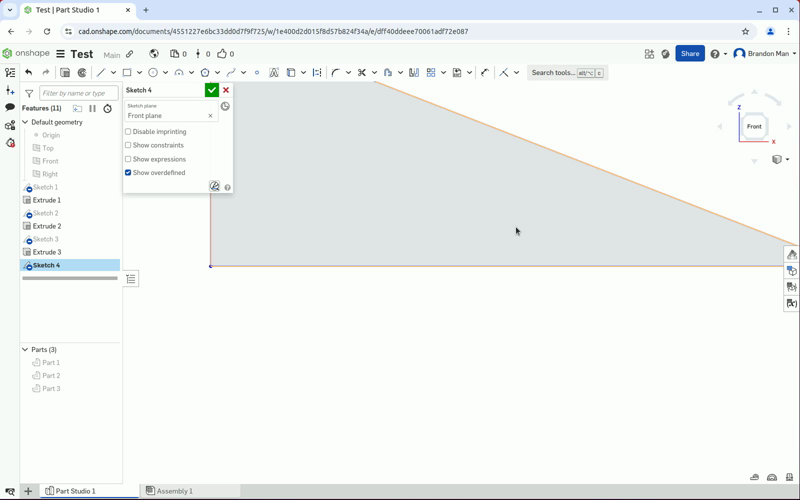
scroll(-6)
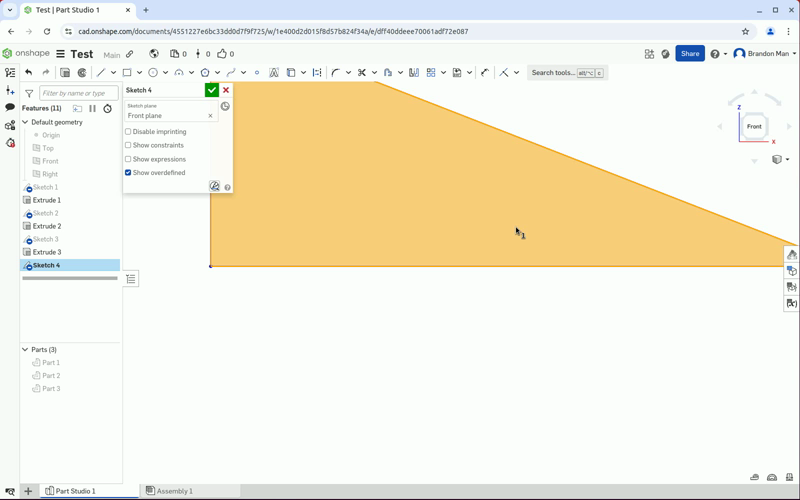
scroll(-6)
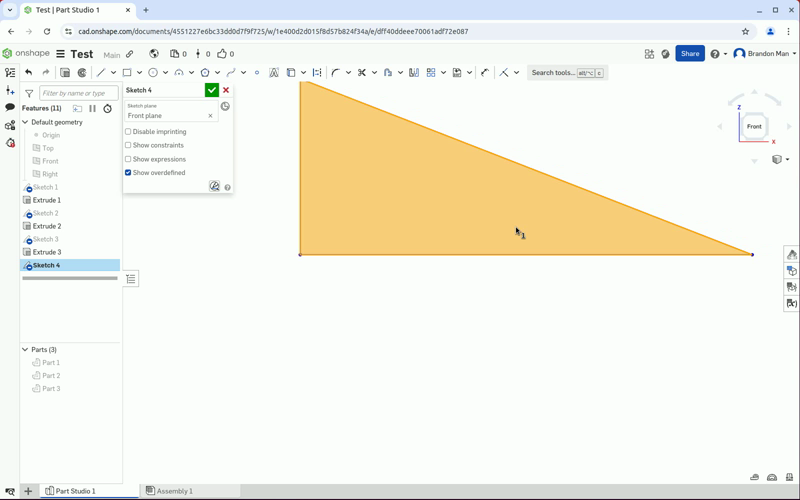
scroll(-6)
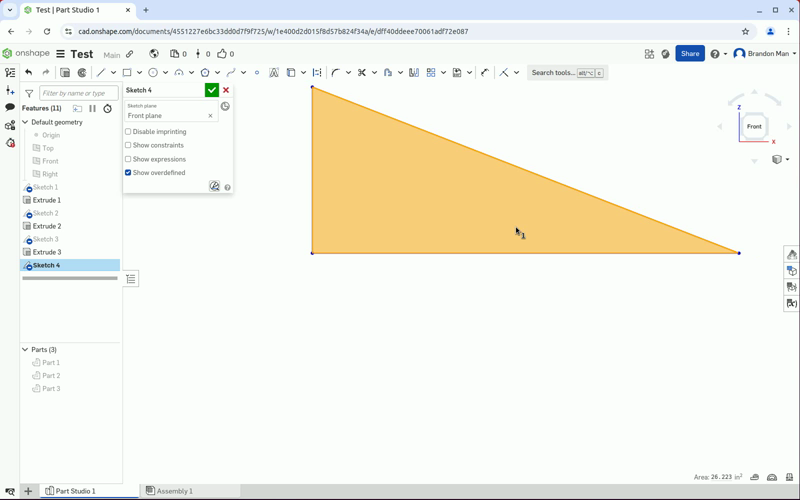
scroll(-6)
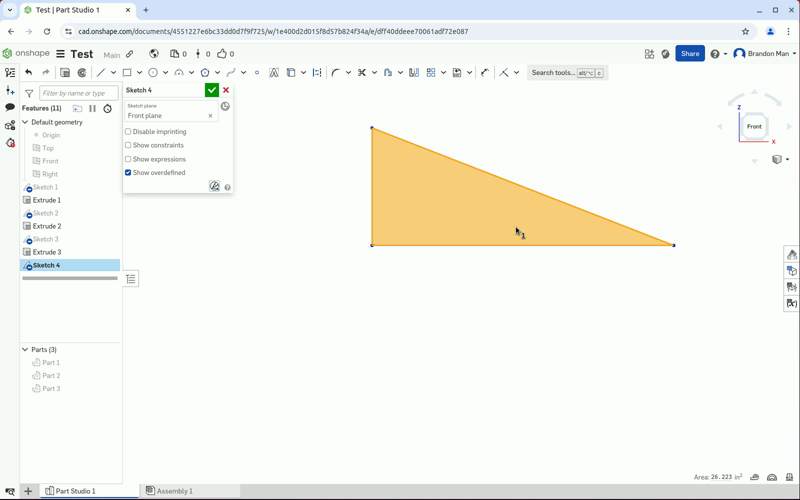
scroll(-6)
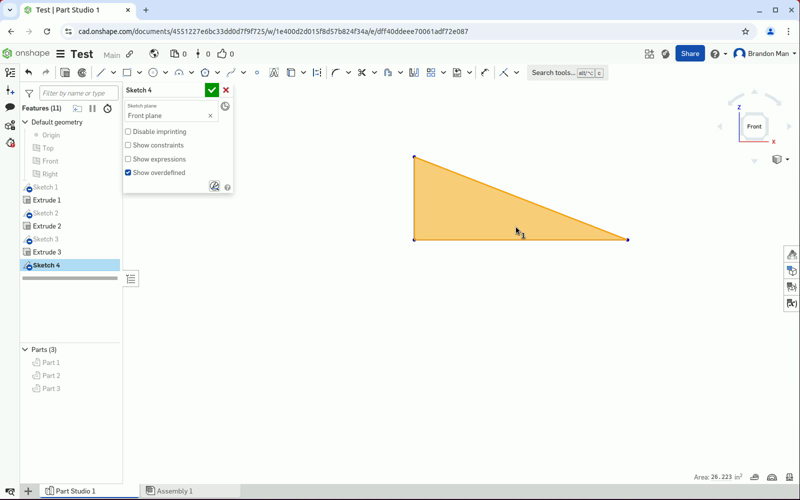
scroll(-6)
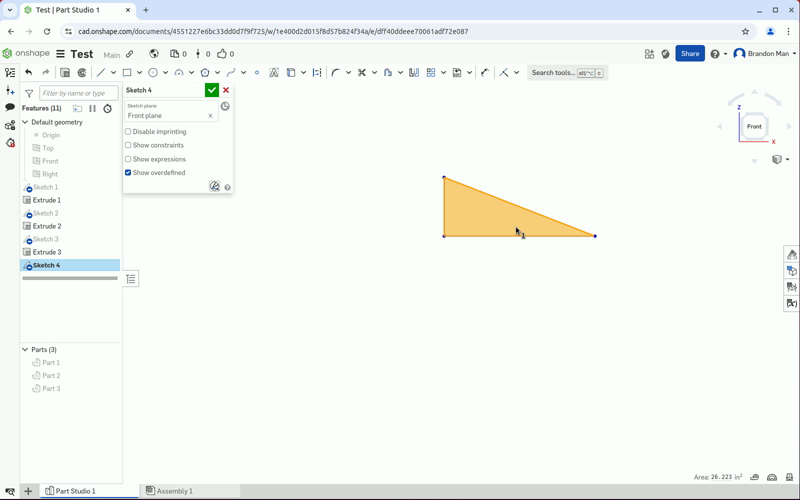
scroll(-6)
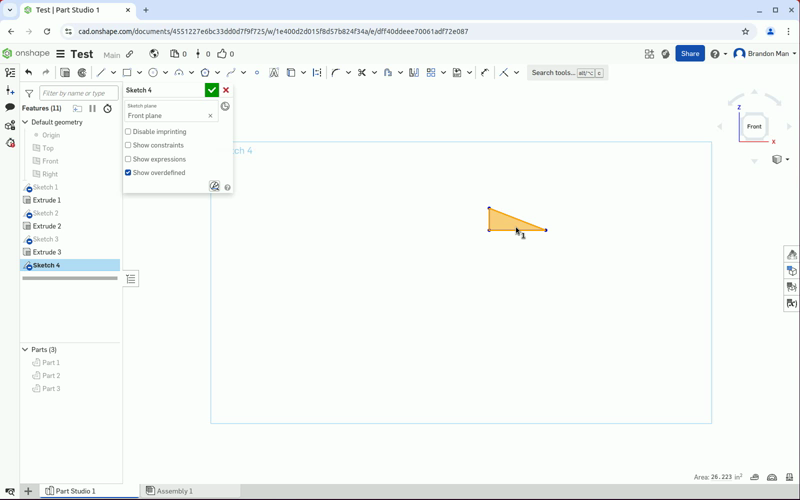
mouse_move(73, 352)
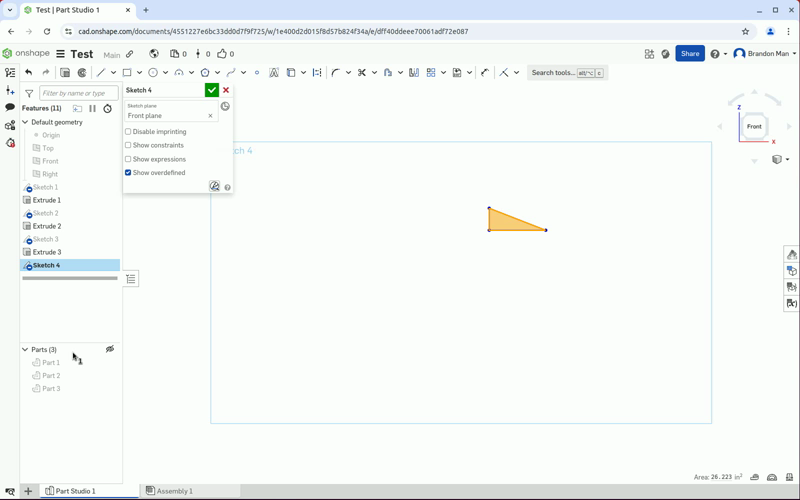
key(shift+y)
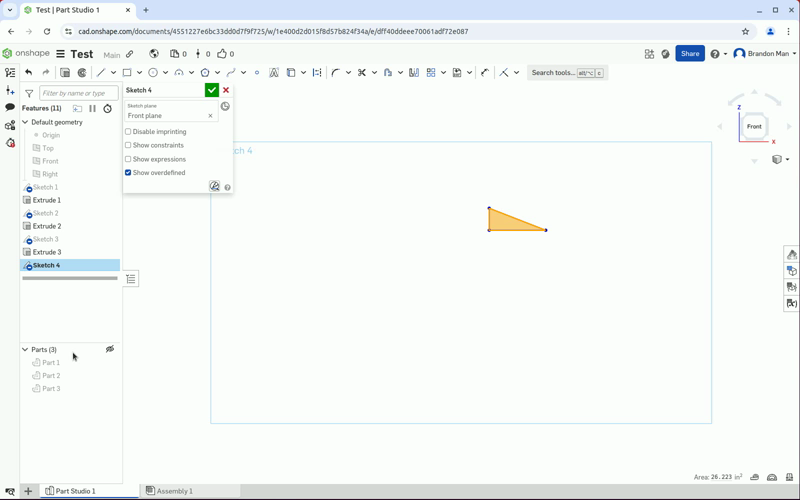
key(shift+e)
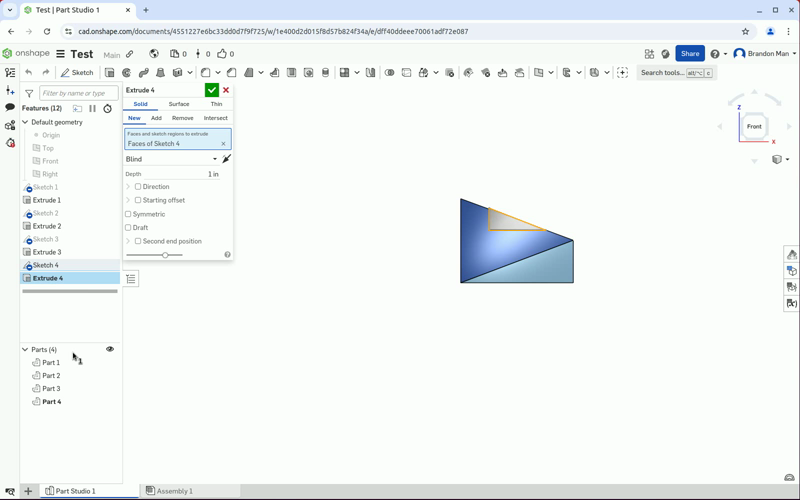
mouse_move(143, 106)
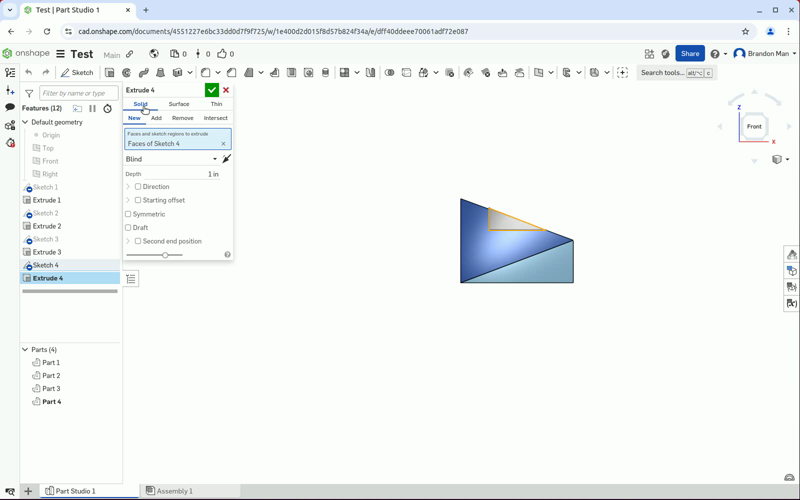
click(143, 106)
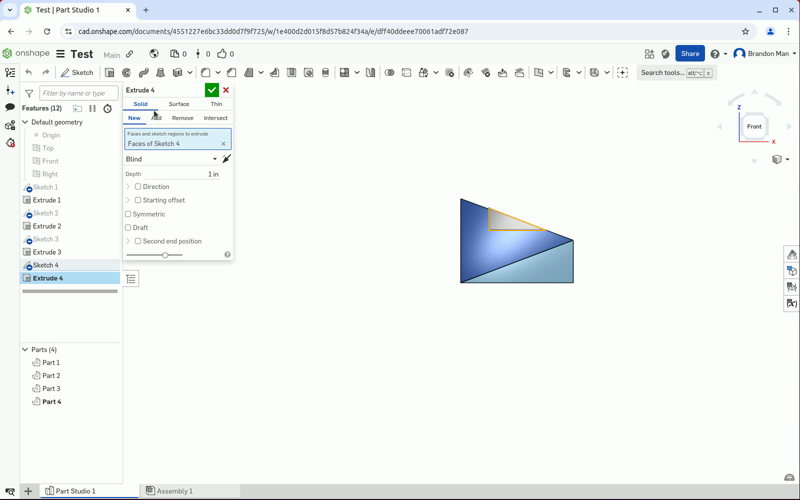
mouse_move(186, 120)
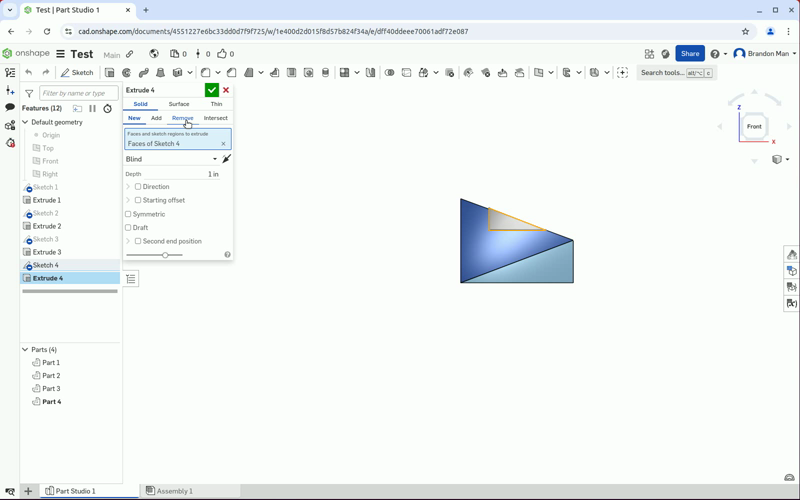
click(186, 120)
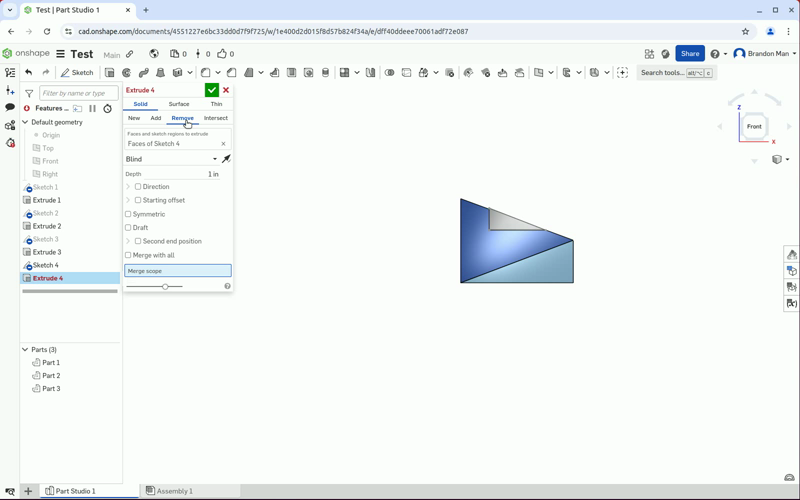
key(tab, 4)
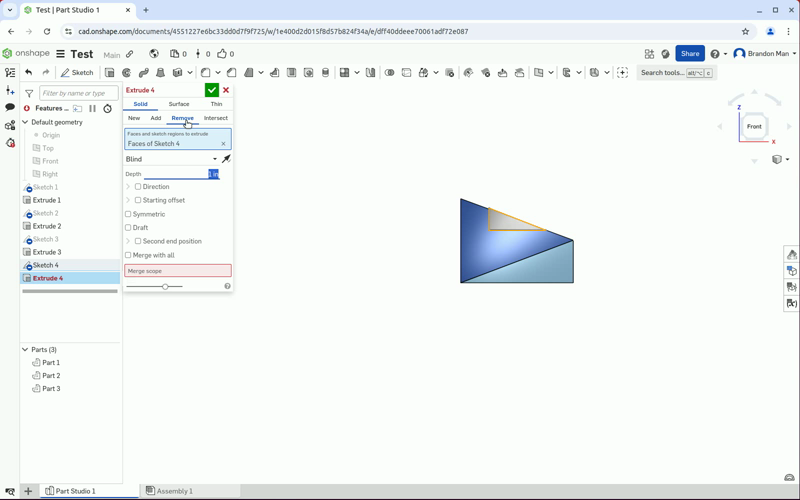
text(8.666)
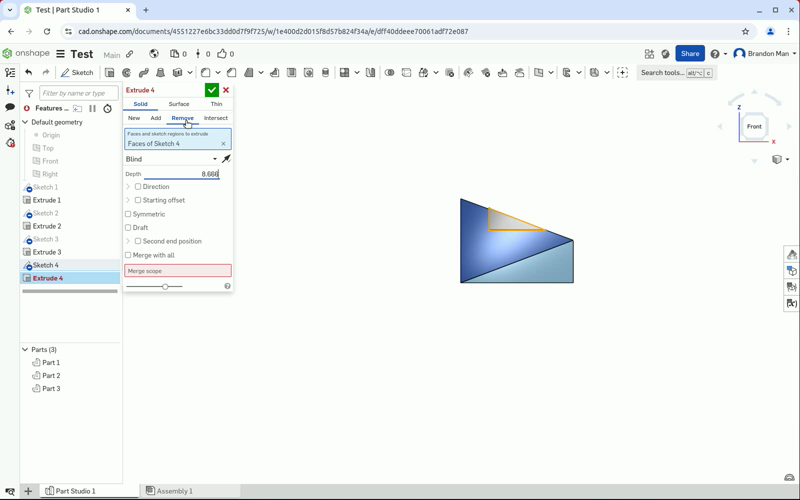
key(tab, 3)
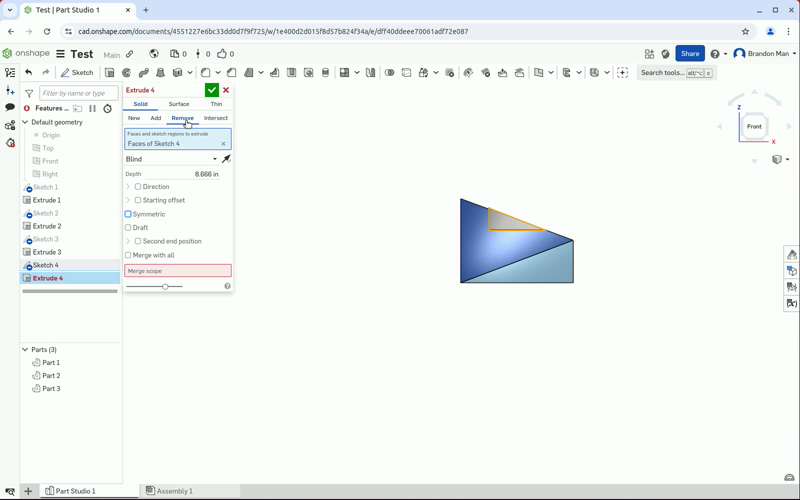
key(space)
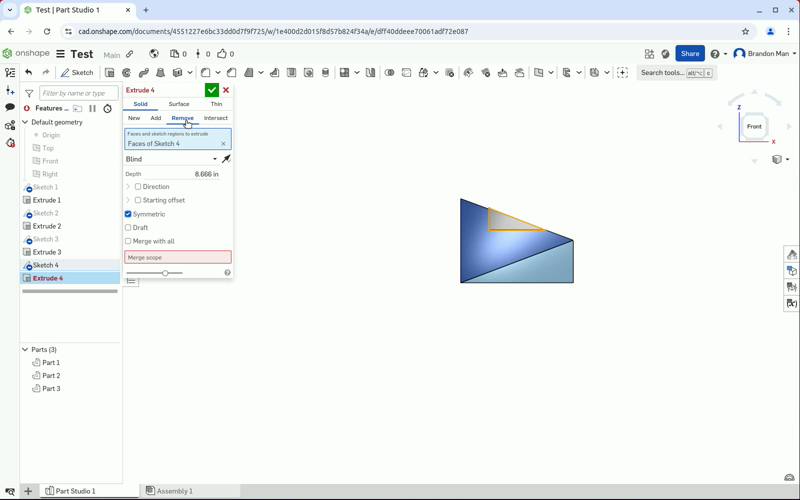
key(tab, 2)
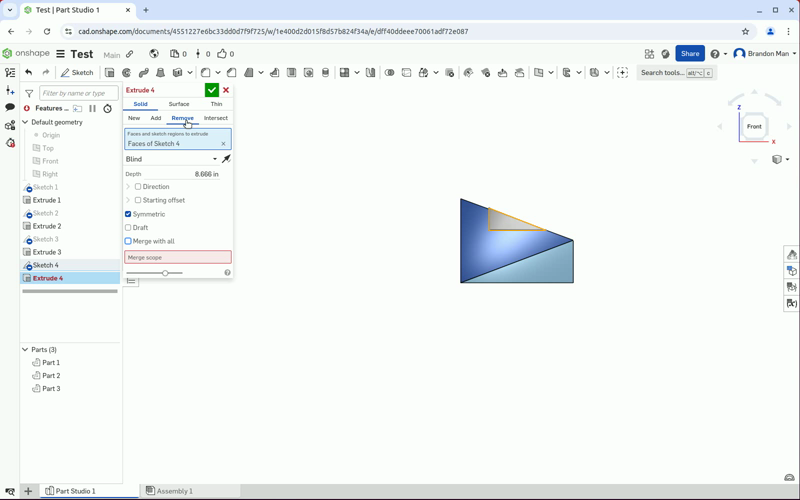
key(space)
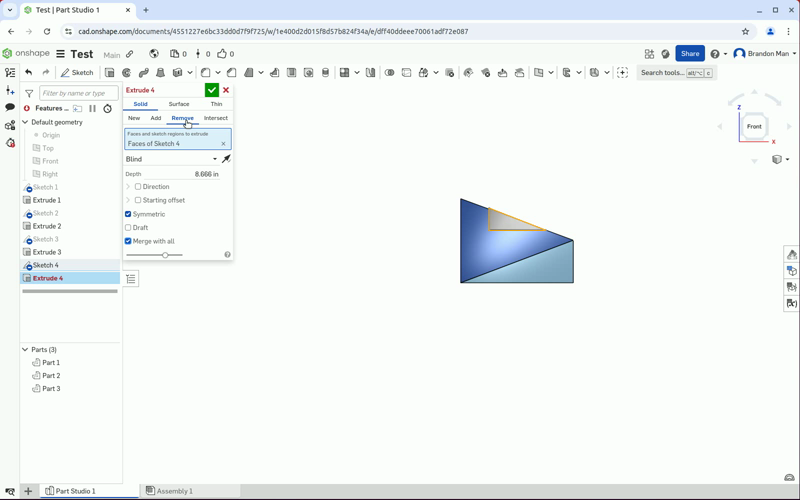
key(enter)
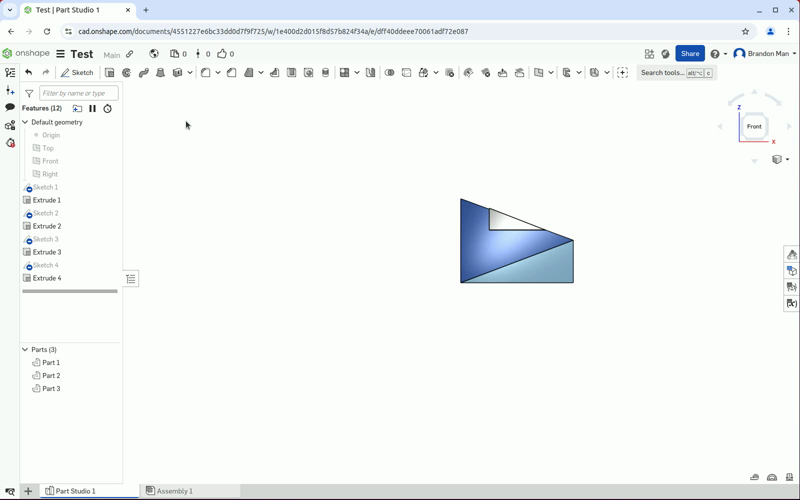
key(shift+h)
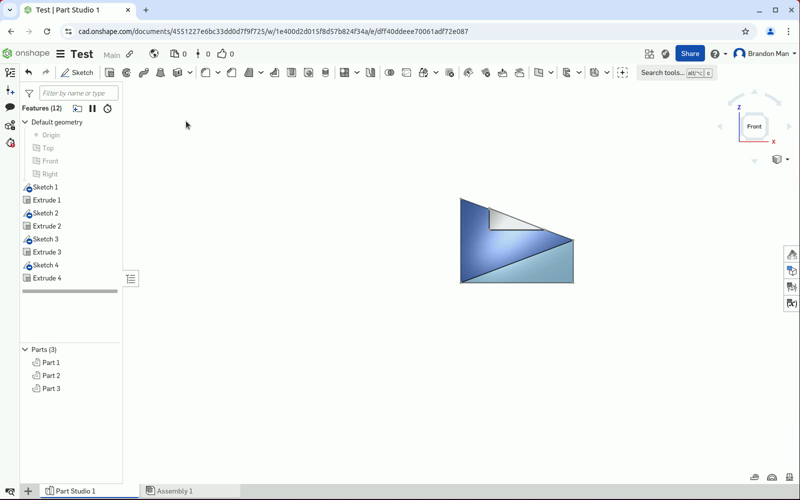
key(shift+h)
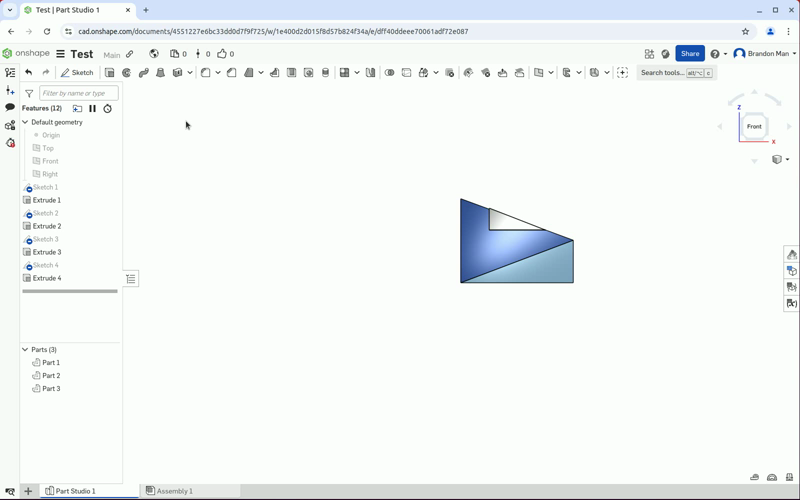
mouse_move(73, 189)
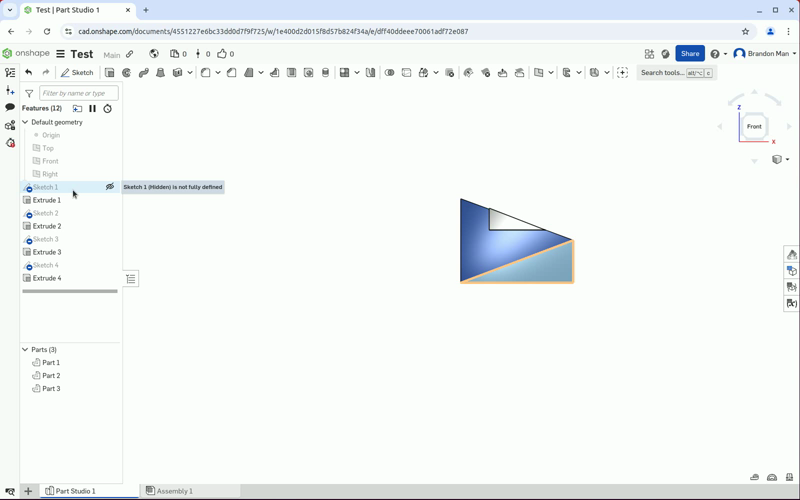
click(73, 189)
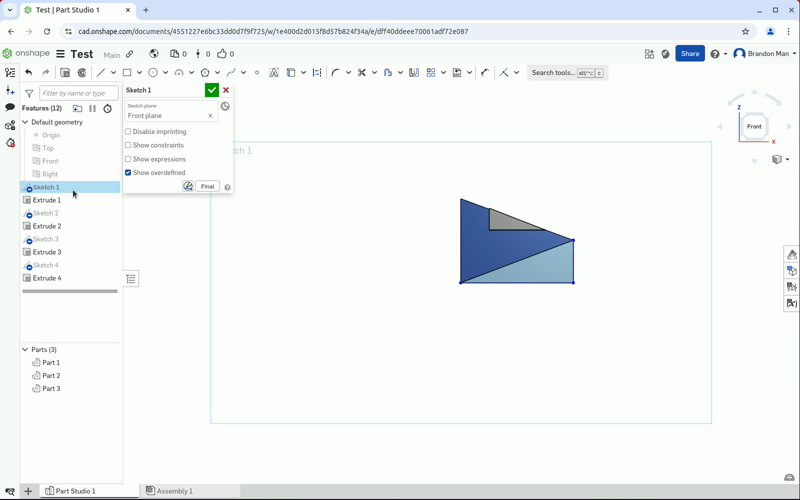
mouse_move(229, 92)
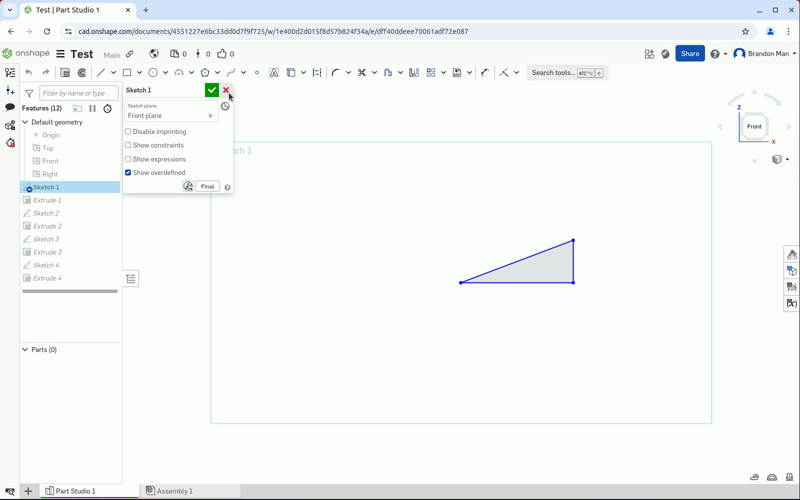
click(229, 92)
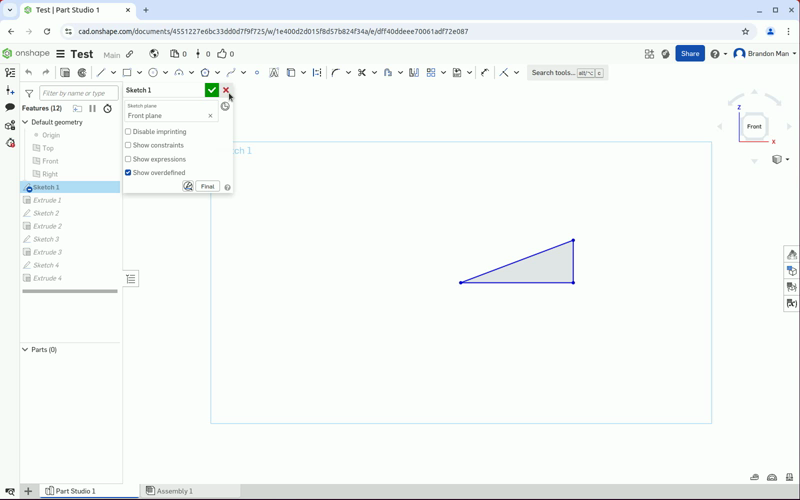
key(shift+s)
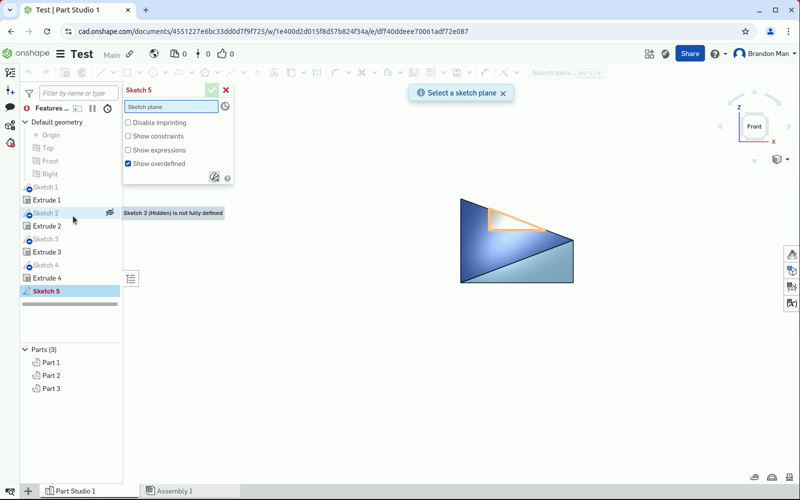
scroll(3)
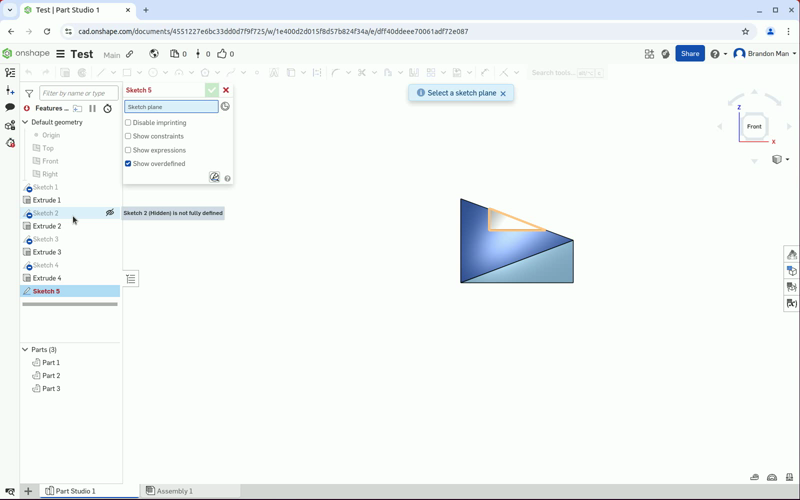
mouse_move(73, 163)
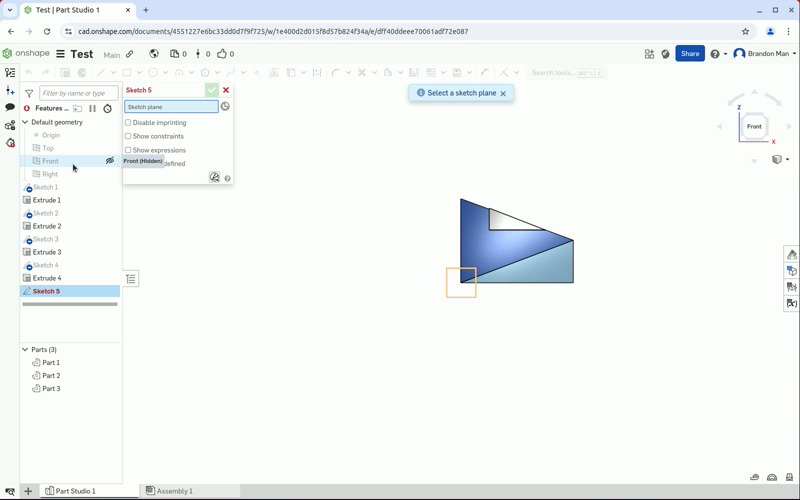
click(73, 163)
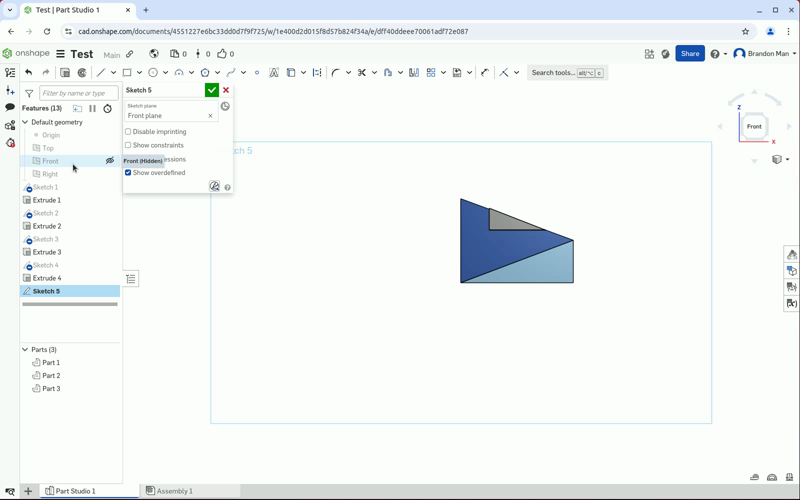
mouse_move(73, 352)
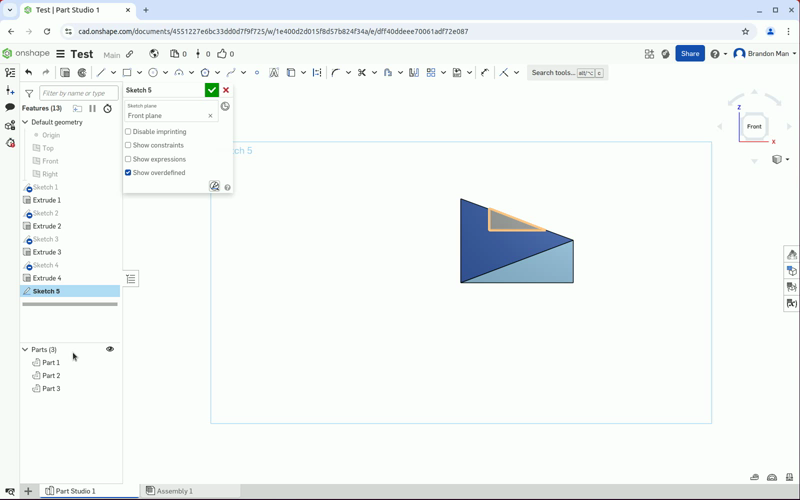
key(y)
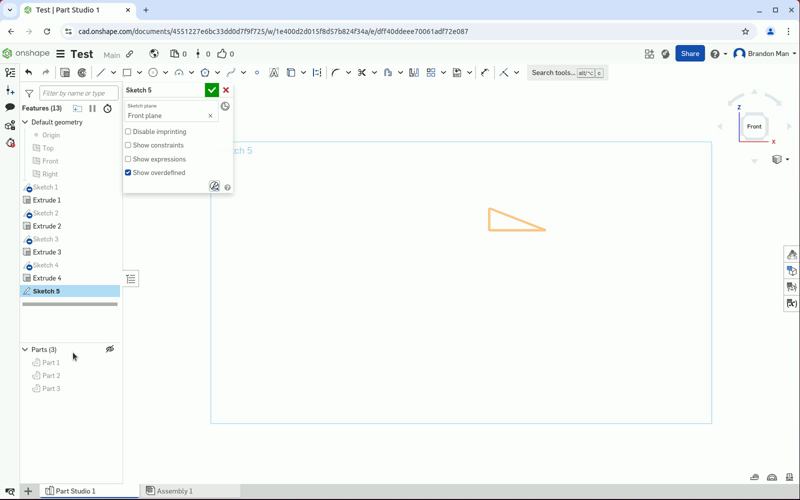
key(l)
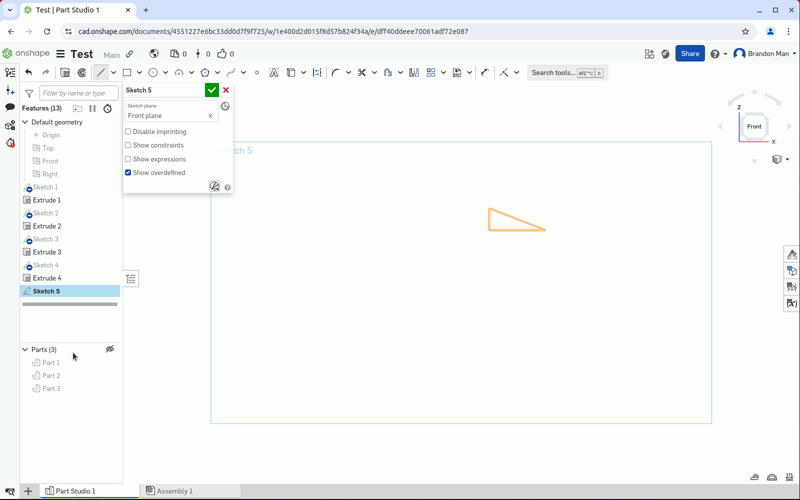
key_down(shift)
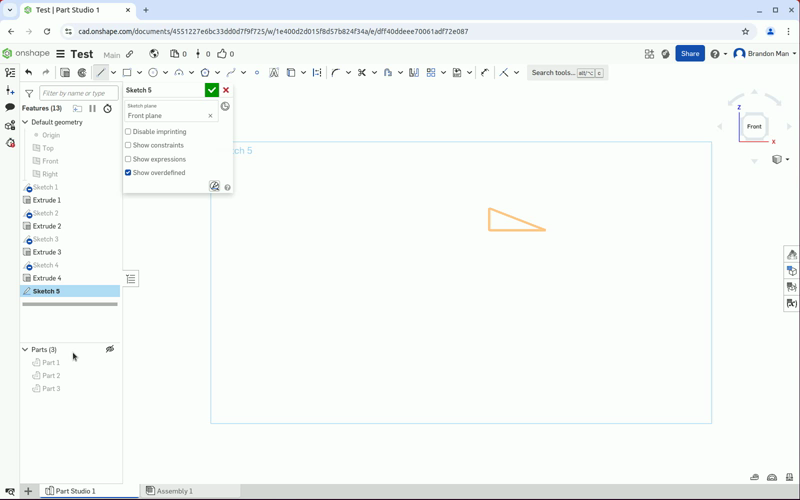
mouse_move(460, 282)
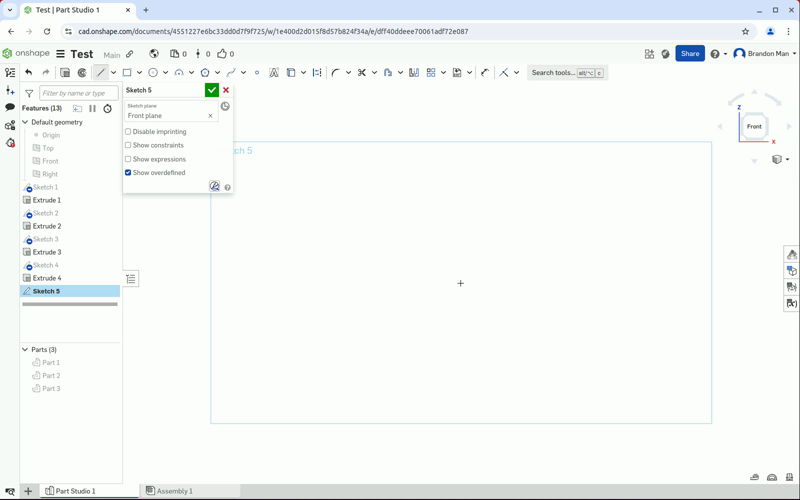
click(460, 282)
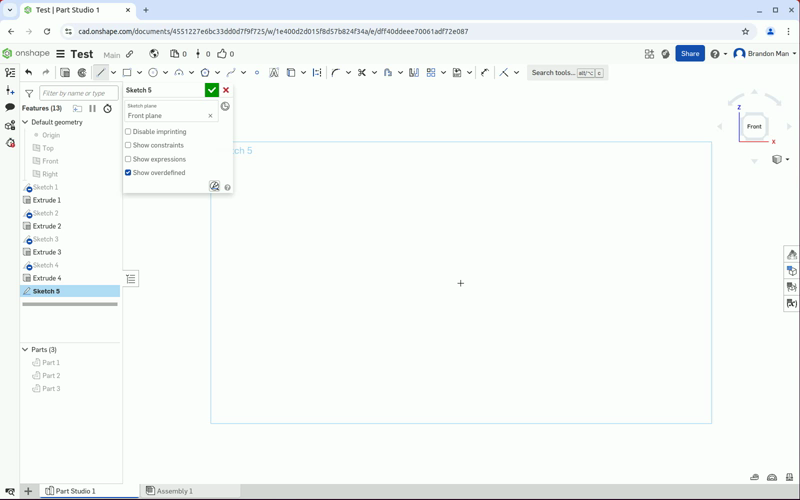
key_up(shift)
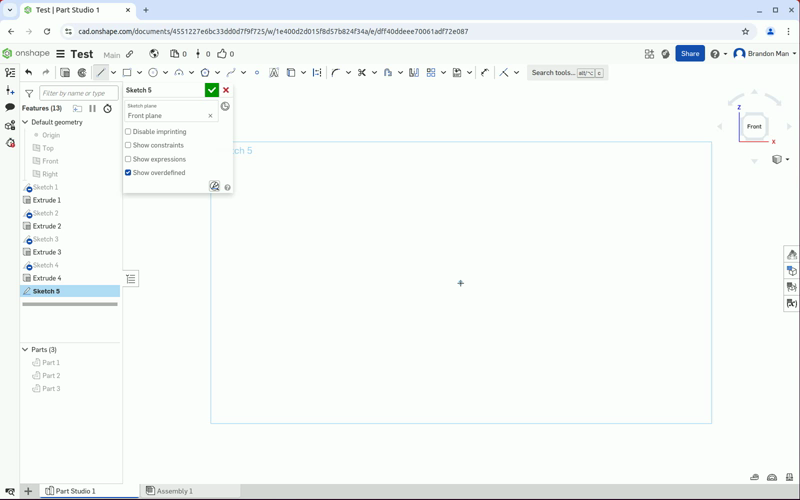
key_down(shift)
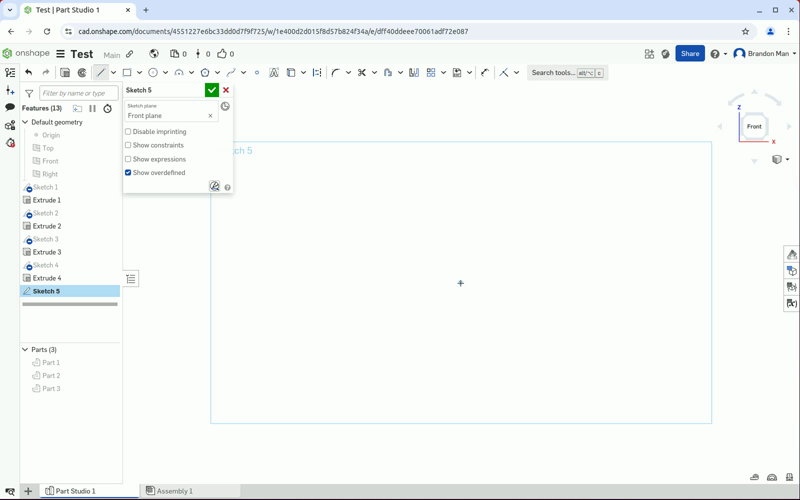
mouse_move(573, 282)
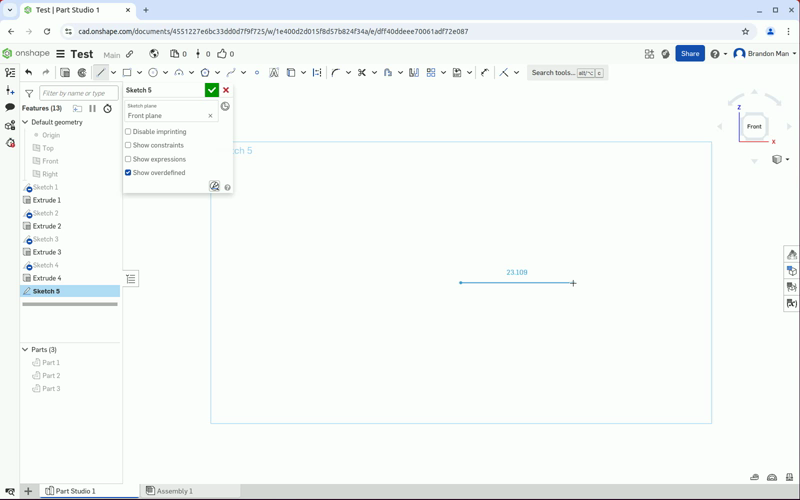
click(573, 282)
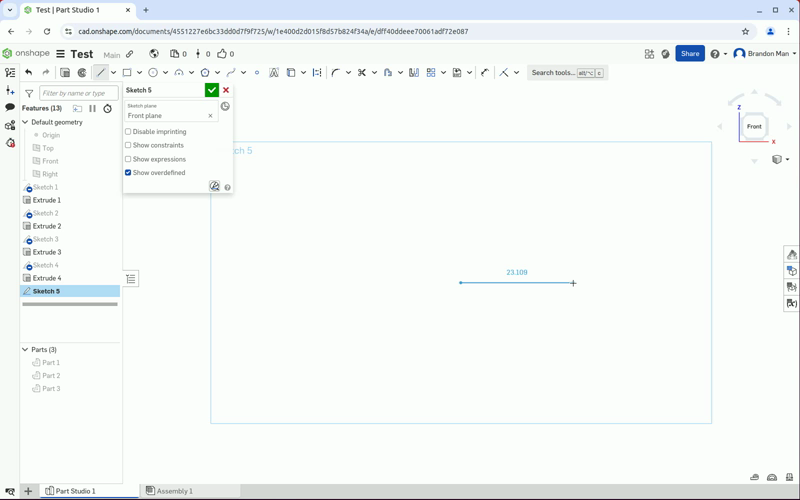
key_up(shift)
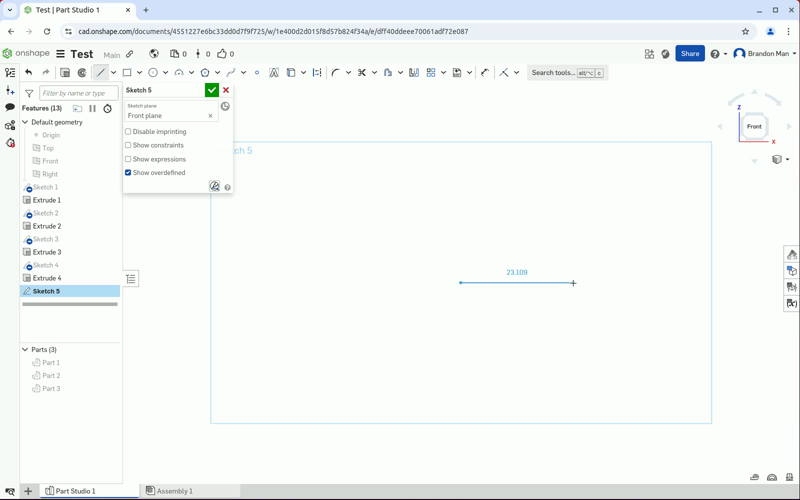
key_down(shift)
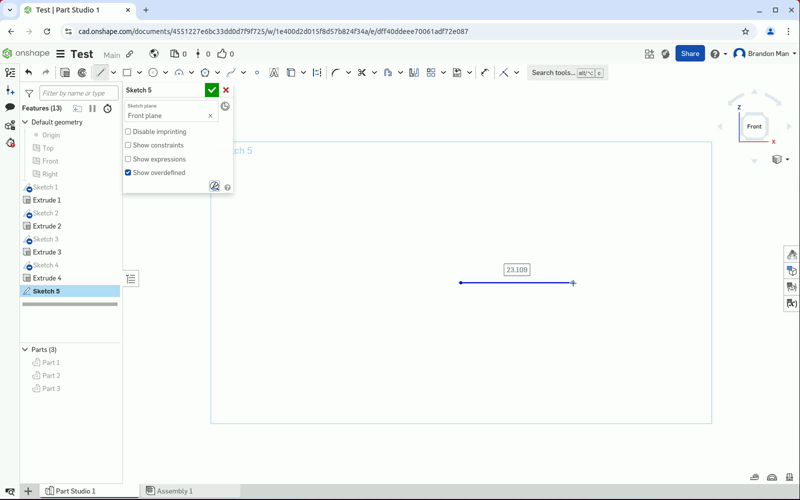
mouse_move(589, 282)
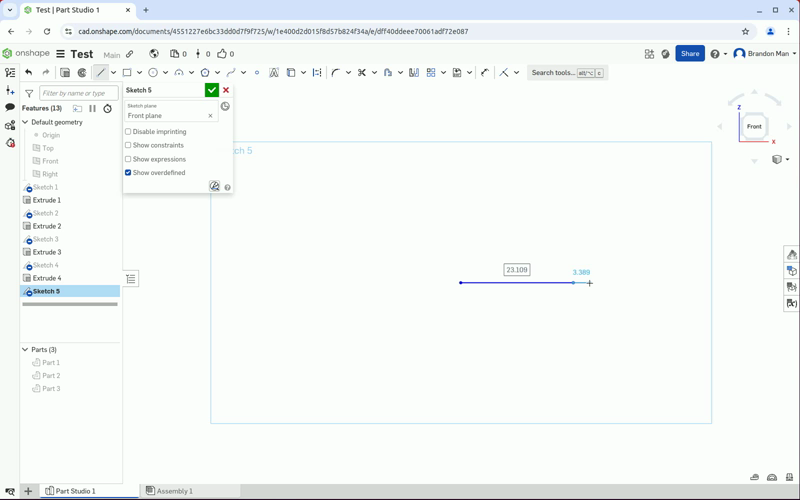
mouse_move(573, 240)
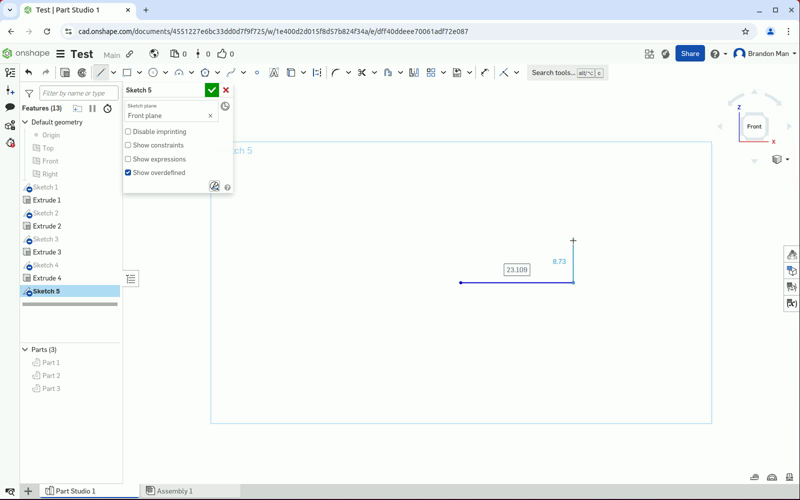
click(573, 240)
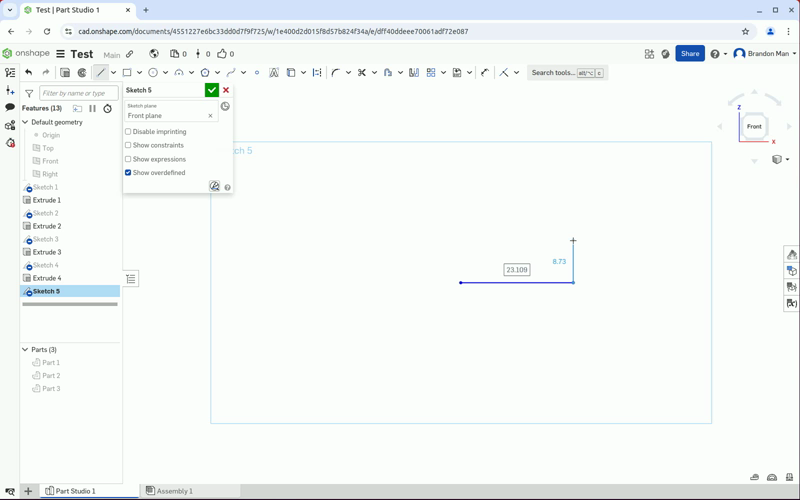
key_up(shift)
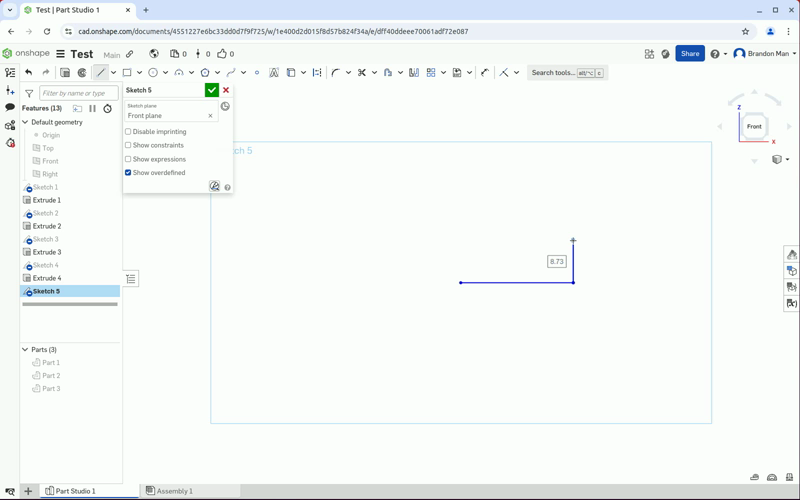
key_down(shift)
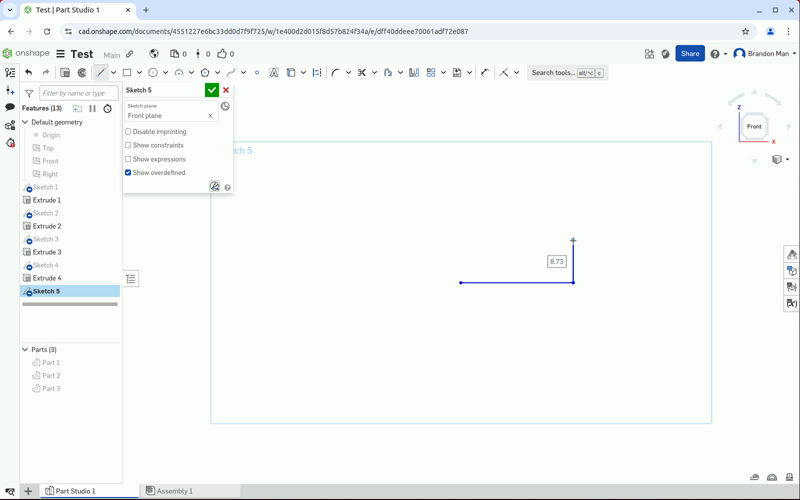
mouse_move(460, 282)
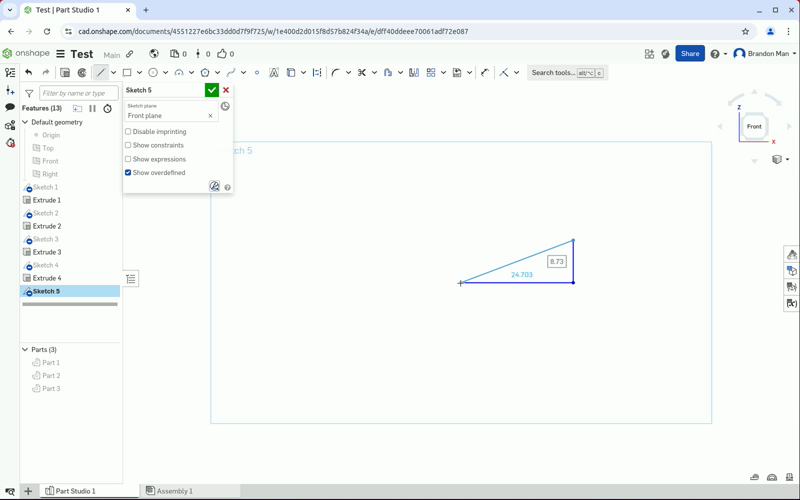
key_up(shift)
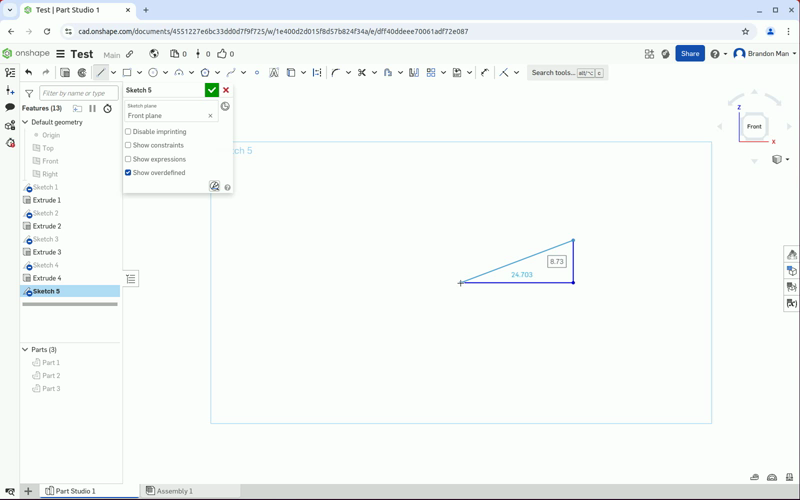
click(460, 282)
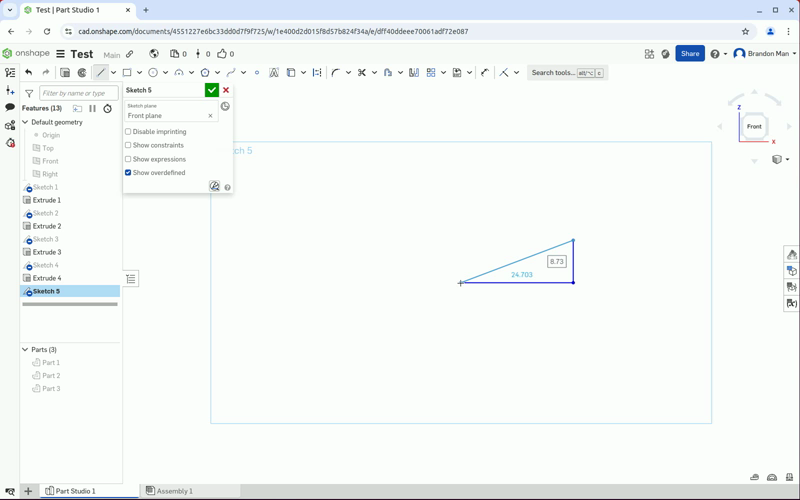
key(esc)
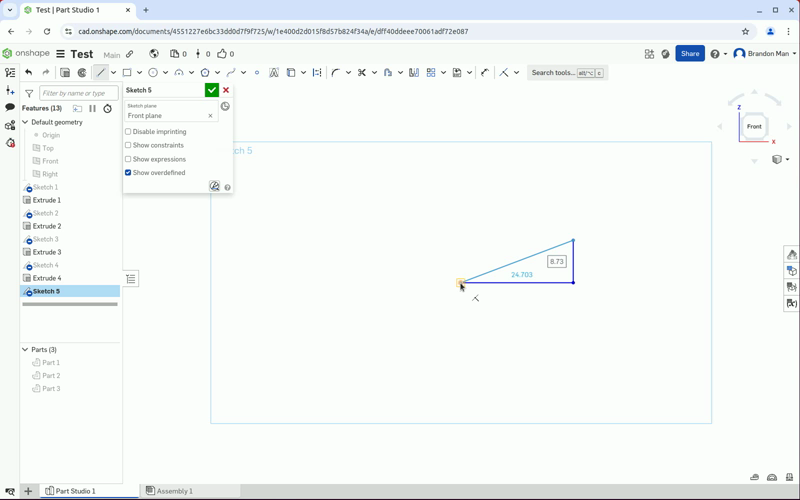
mouse_move(549, 264)
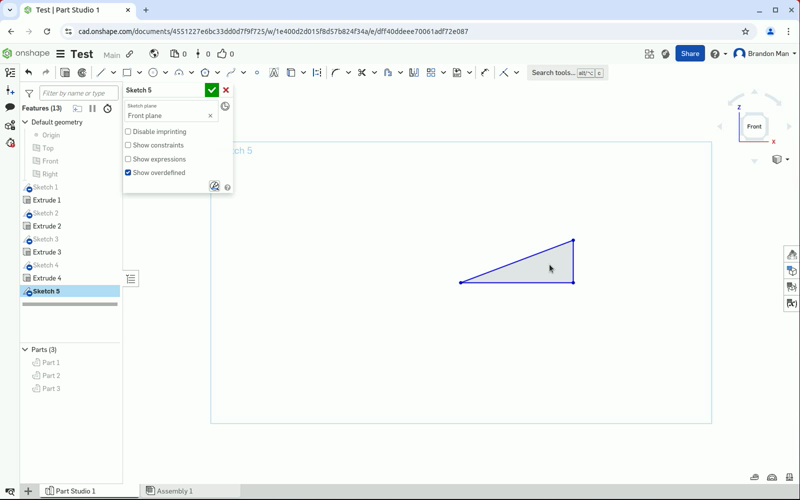
click(549, 264)
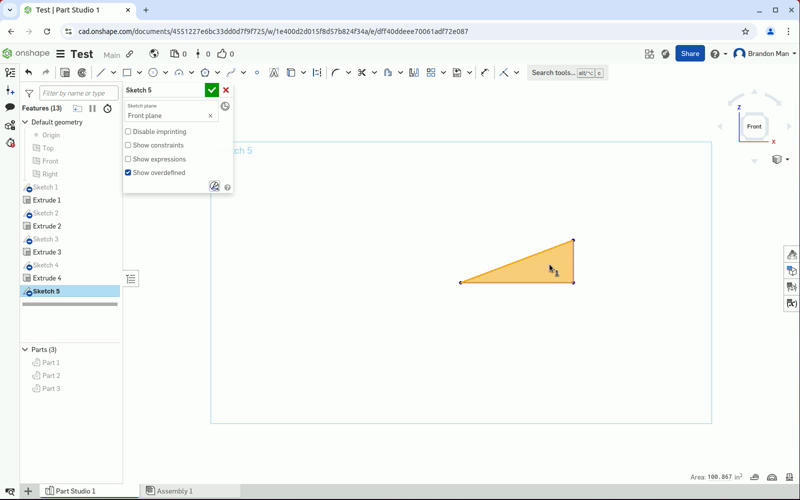
mouse_move(73, 352)
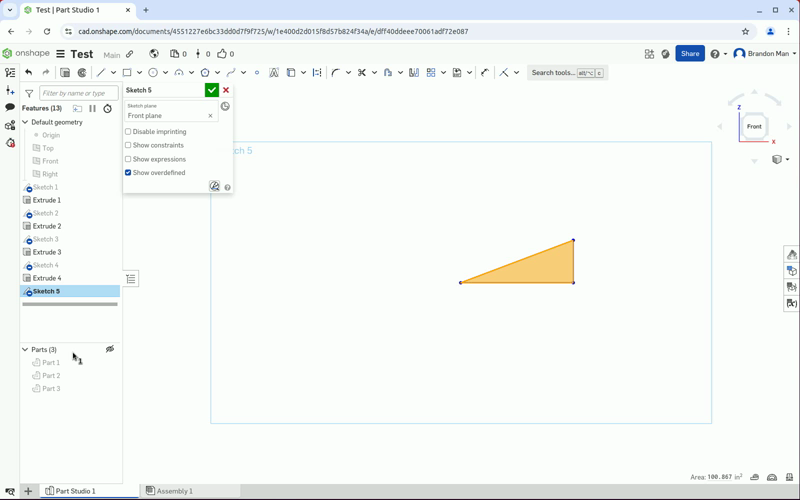
key(shift+y)
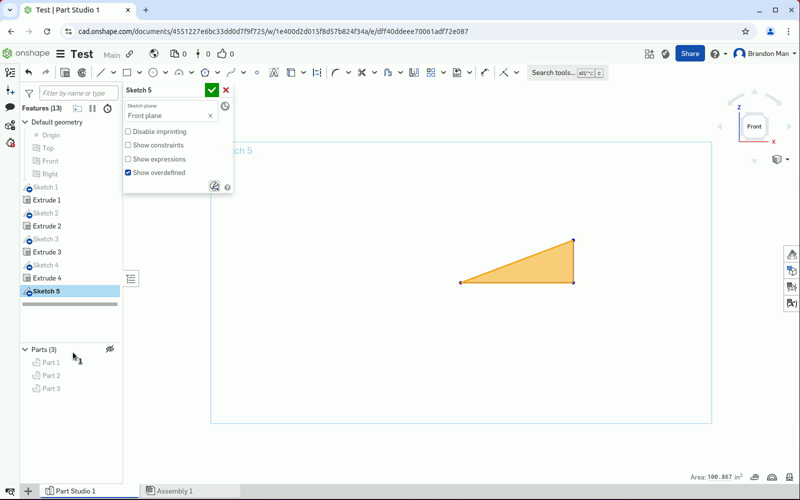
key(shift+e)
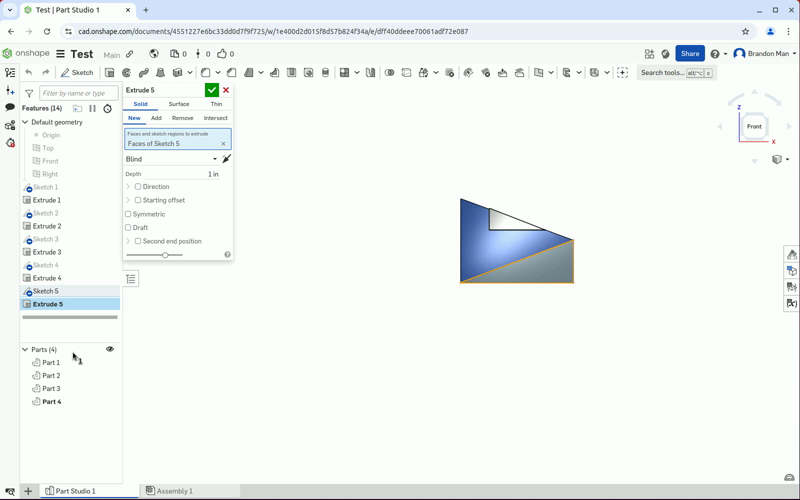
mouse_move(143, 106)
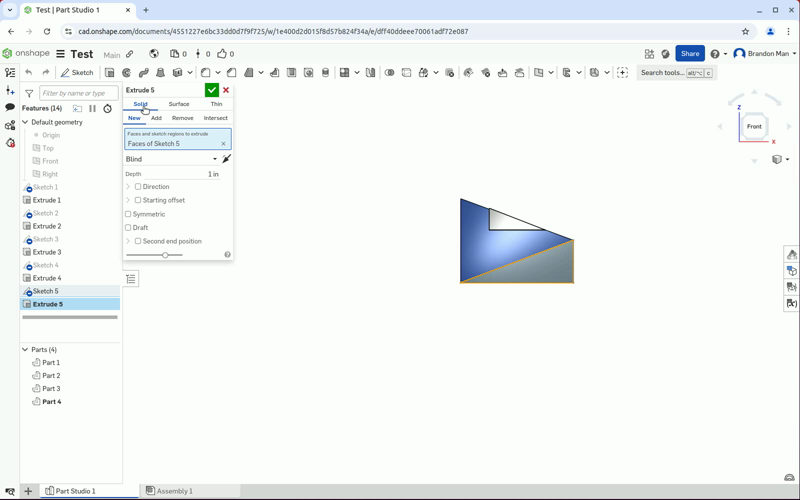
click(143, 106)
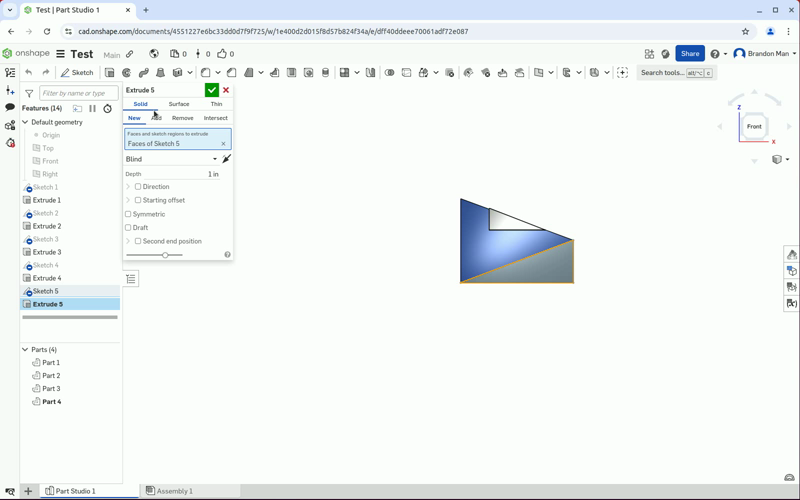
mouse_move(186, 120)
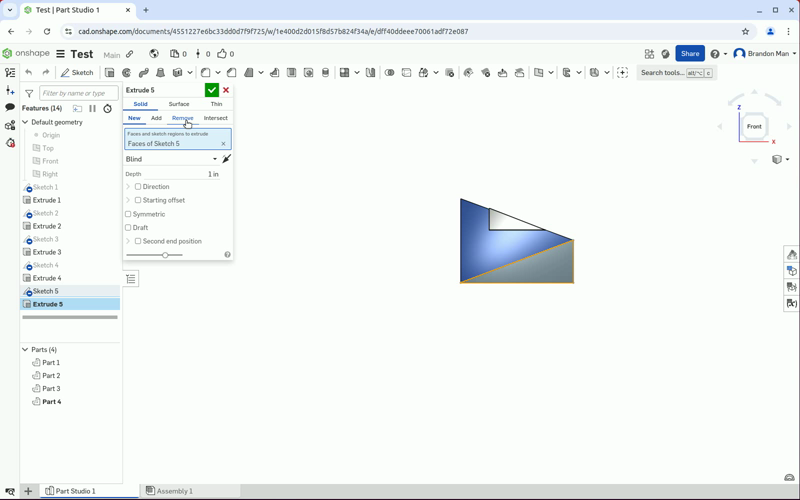
click(186, 120)
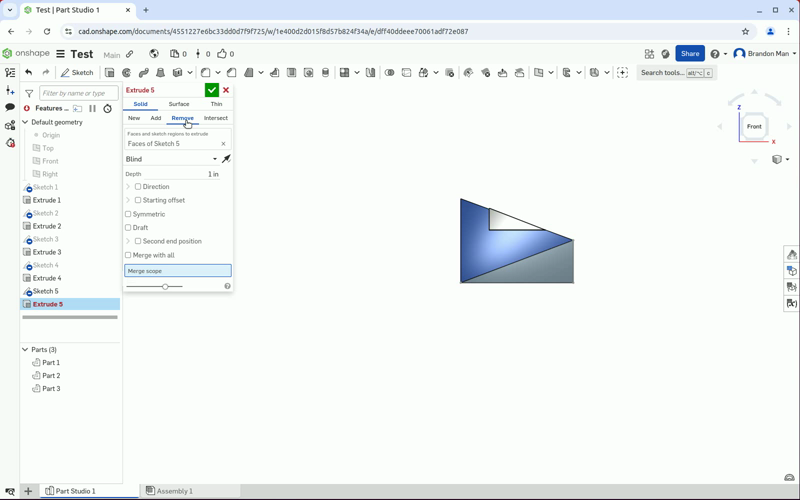
key(tab, 4)
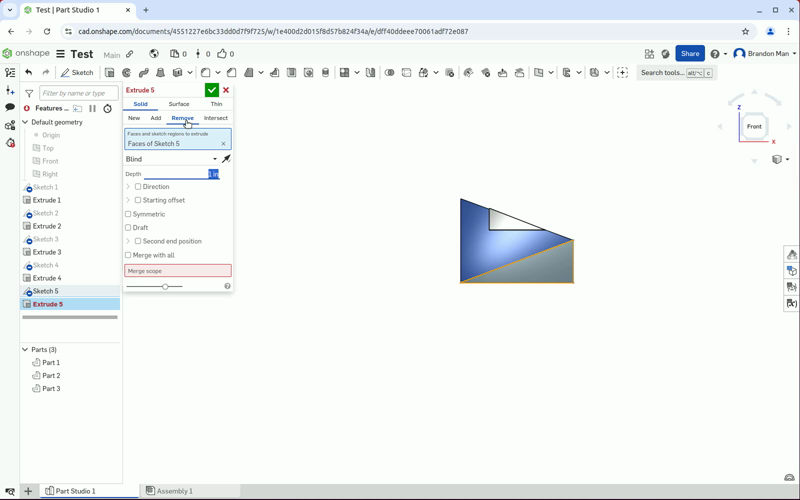
text(17.332)
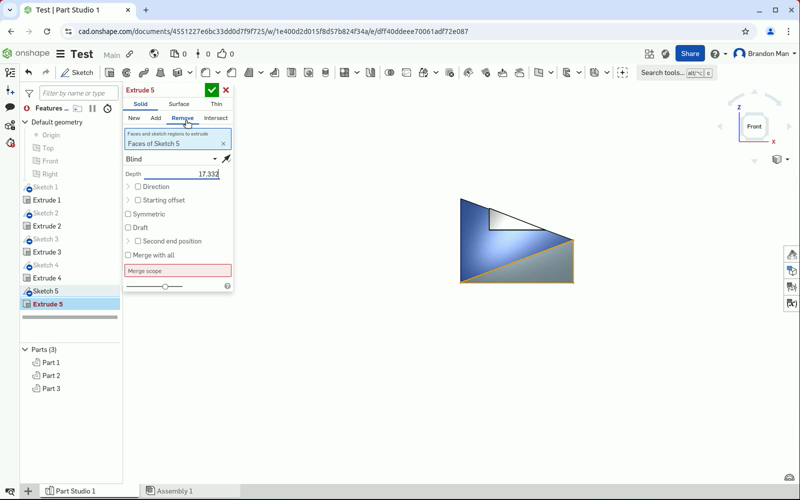
key(tab, 3)
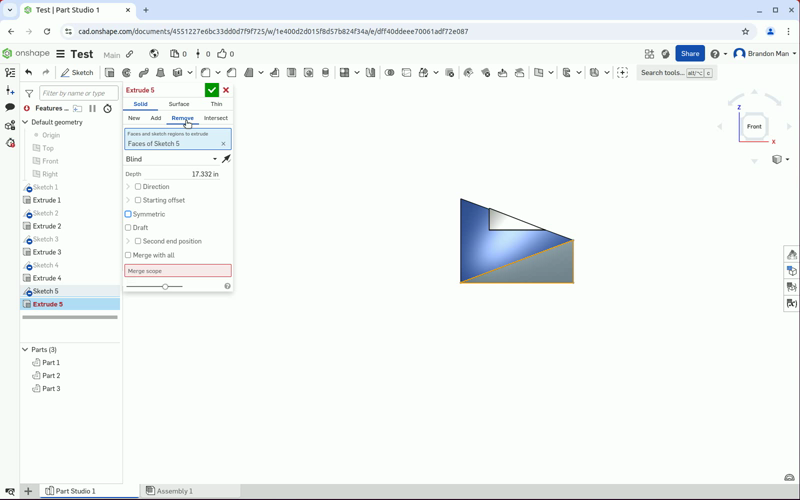
key(space)
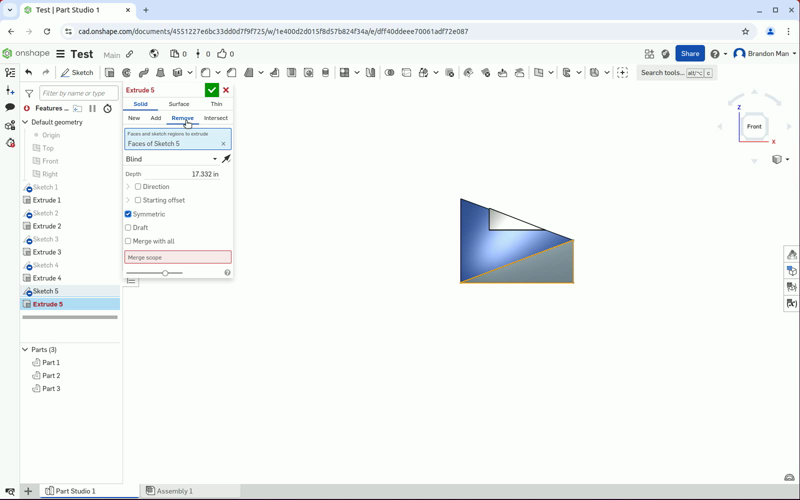
key(tab, 2)
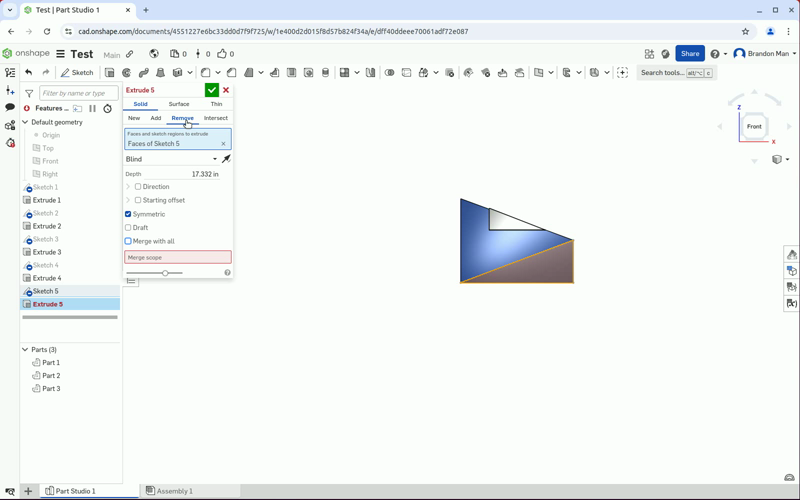
key(space)
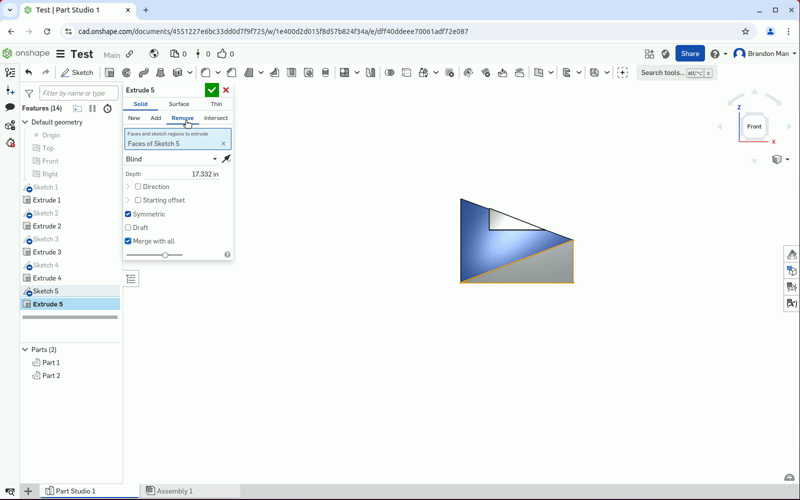
key(enter)
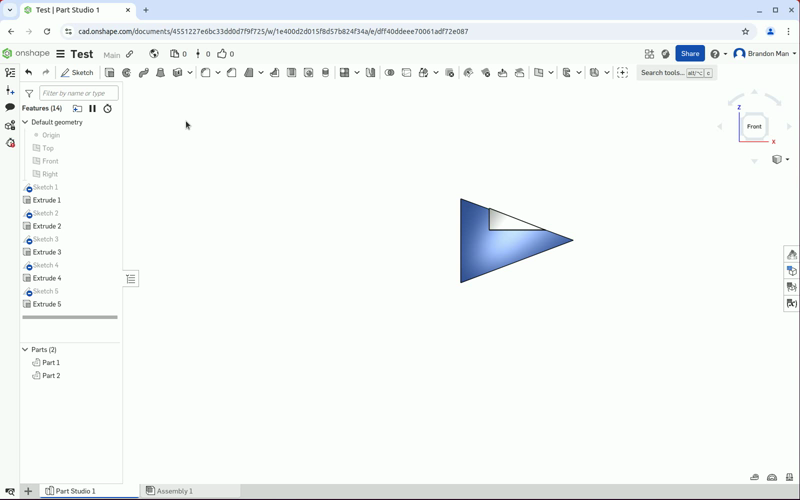
key(shift+h)
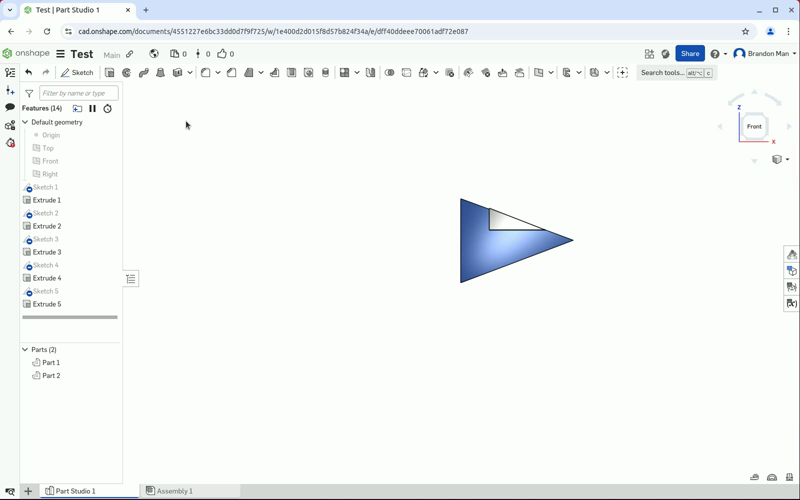
key(shift+h)
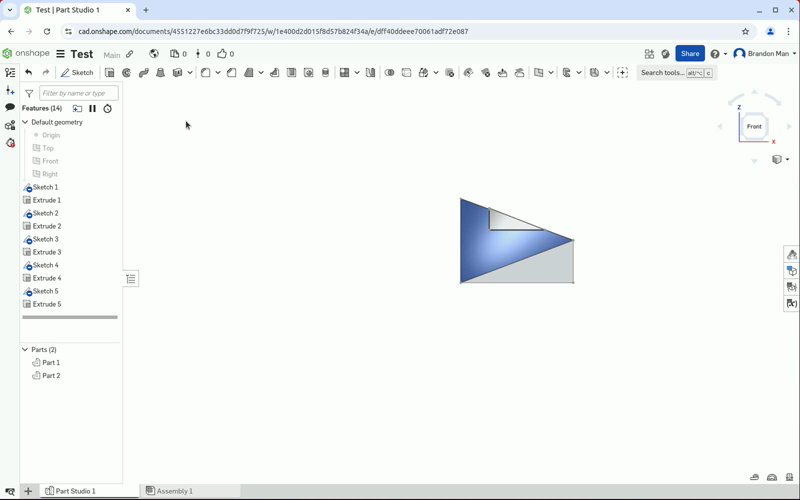
key(shift+7)
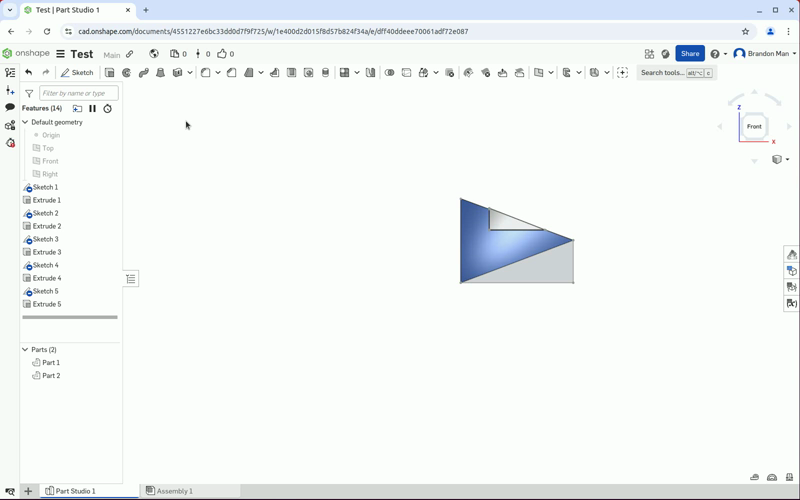
key(left, 2)
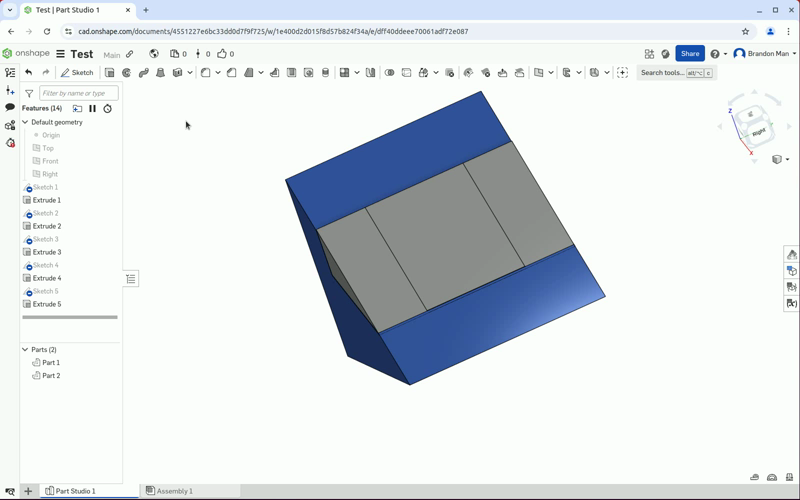
key(down, 2)
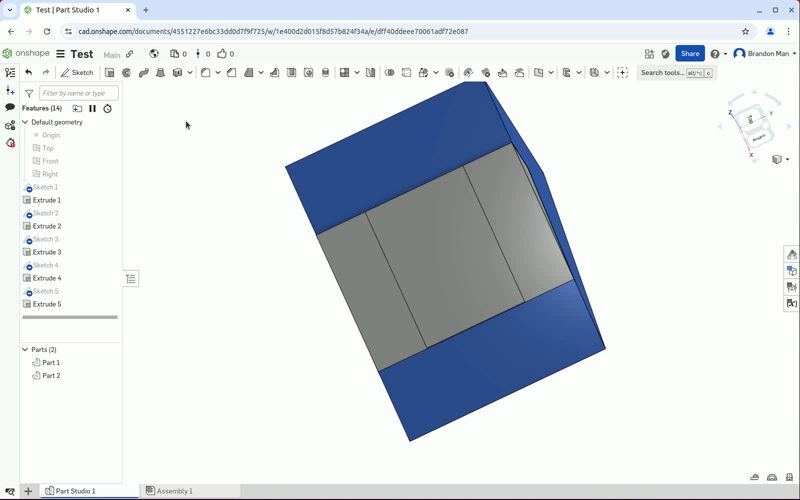
key(up, 2)
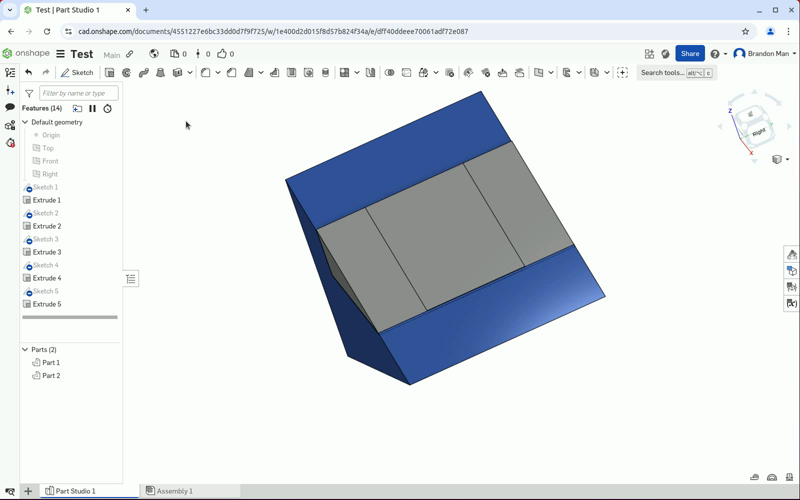
key(right, 2)
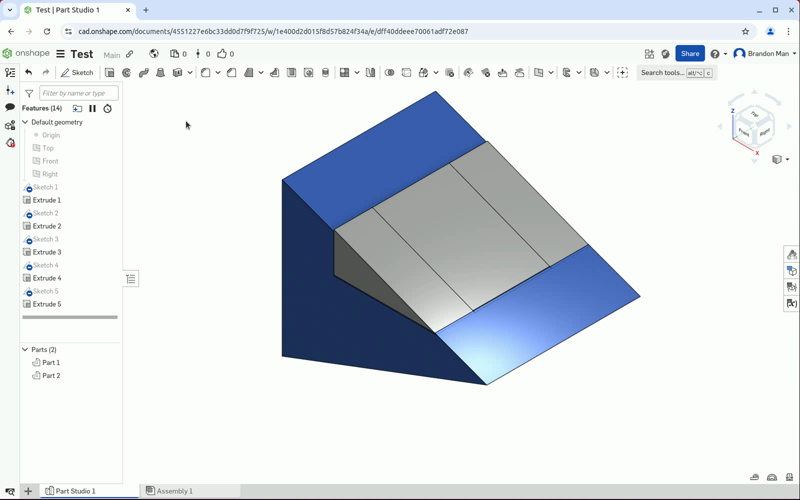
mouse_move(73, 189)
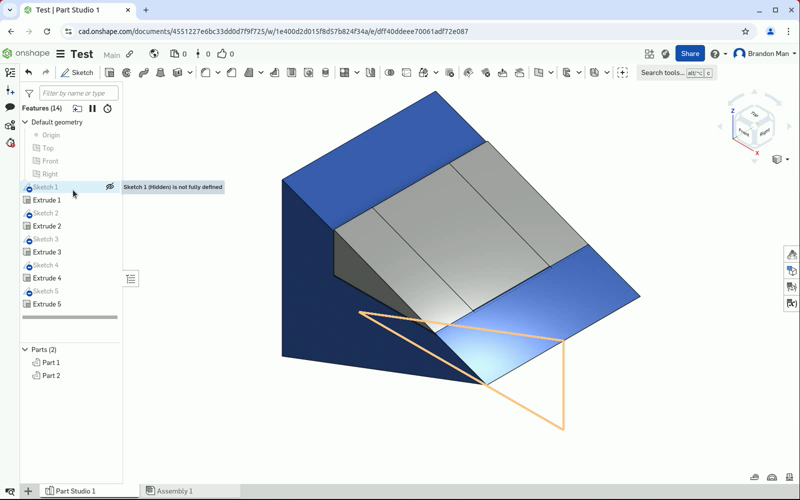
click(73, 189)